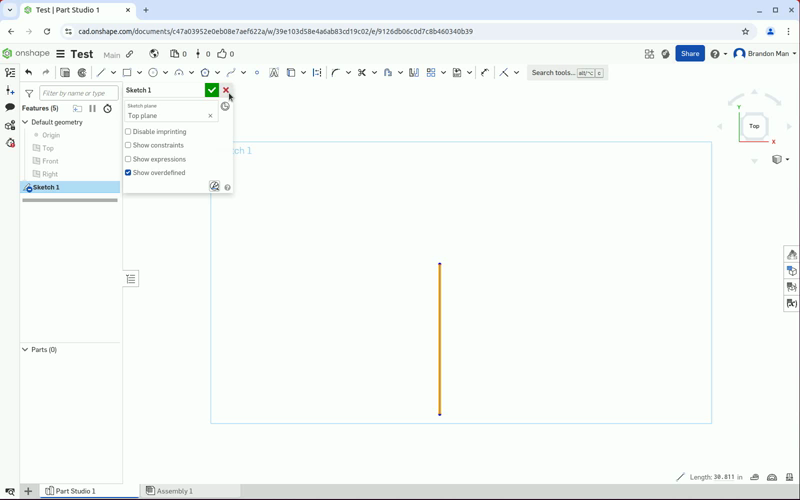
key(shift+h)
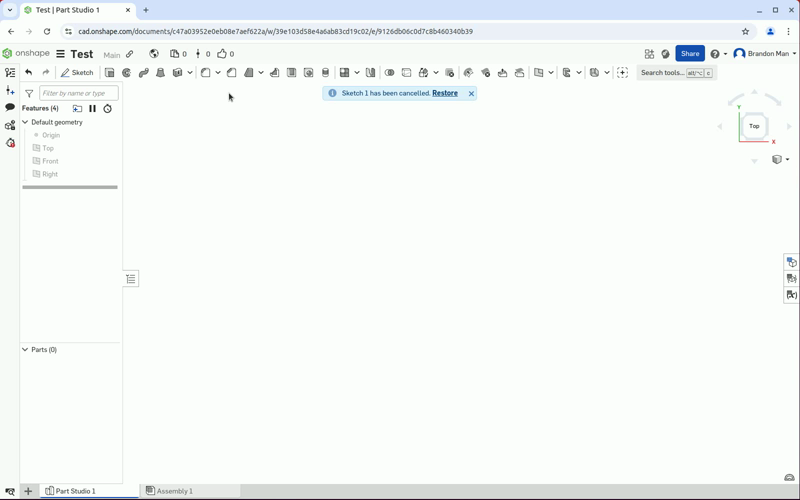
mouse_move(73, 352)
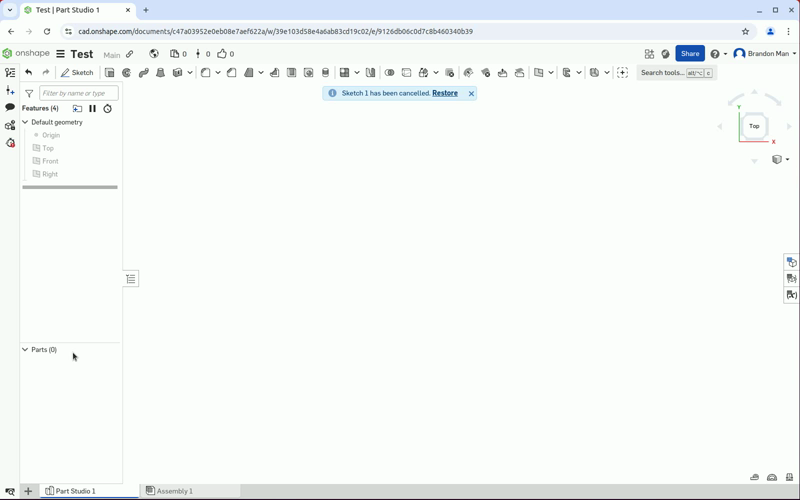
key(y)
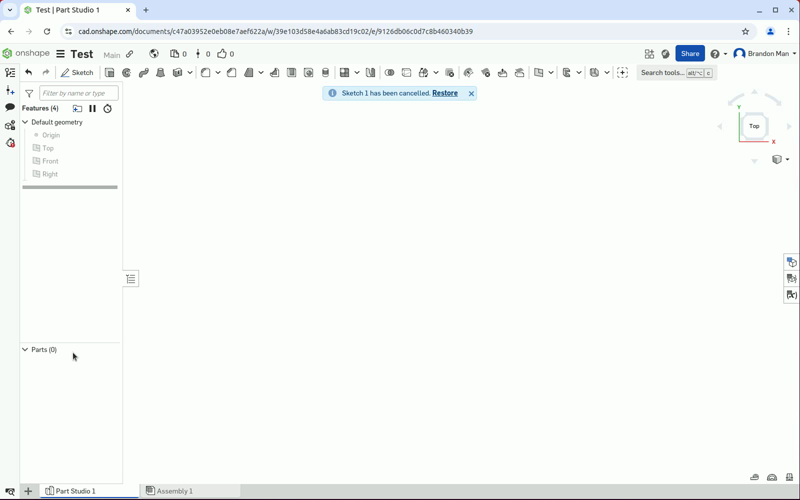
key(shift+p)
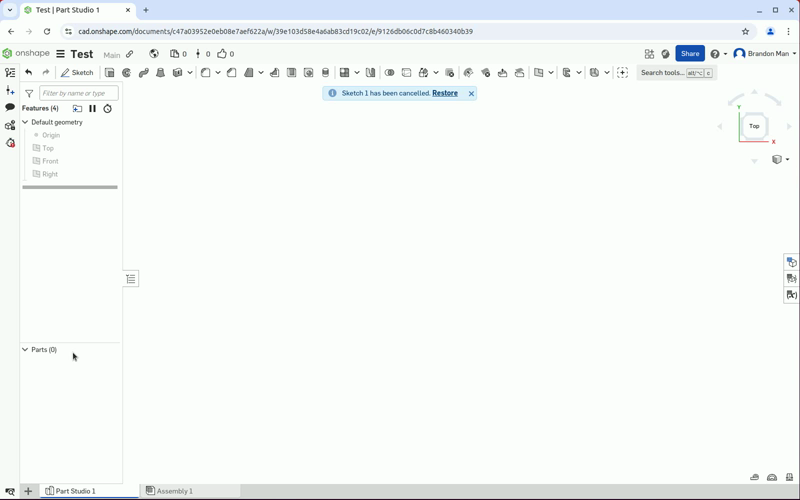
key(space)
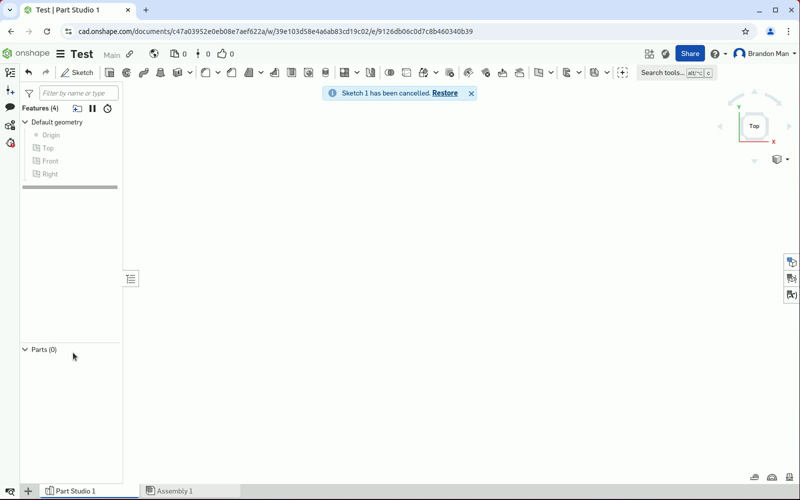
key_down(shift)
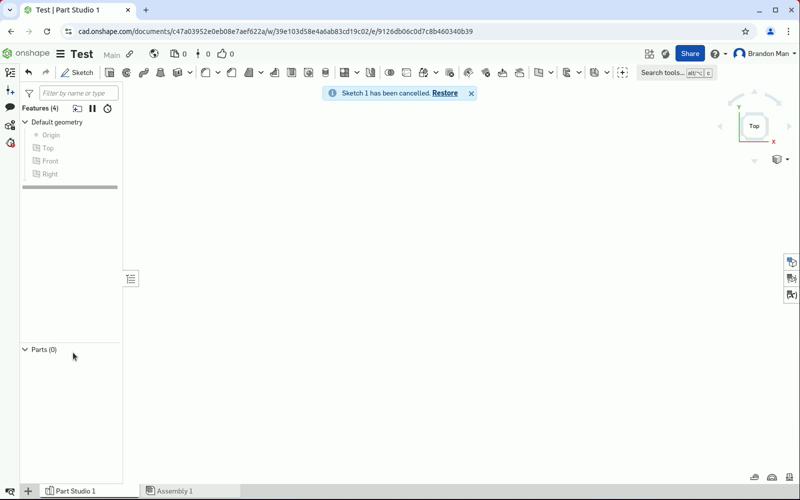
key(up)
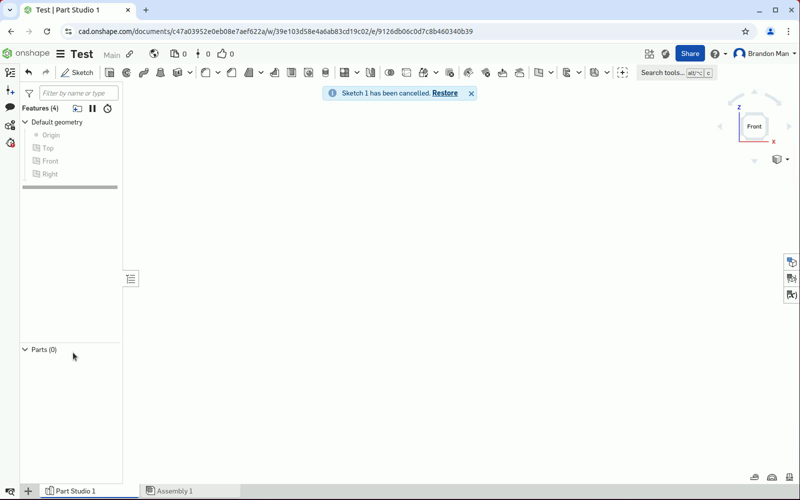
key_up(shift)
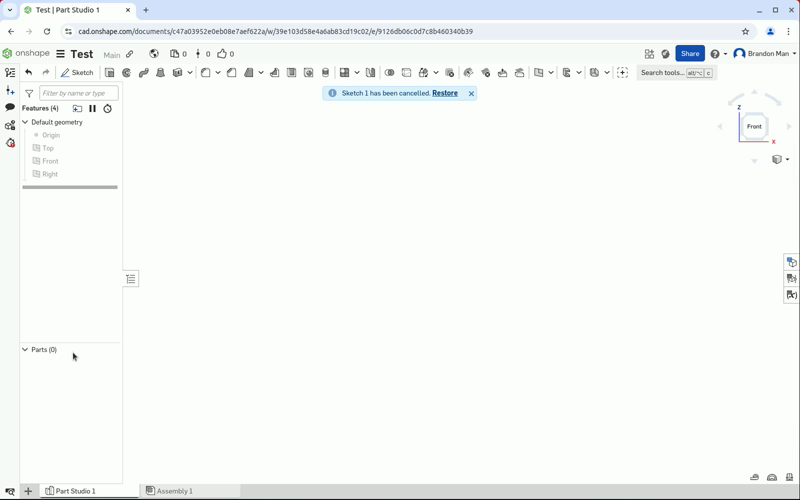
mouse_move(73, 352)
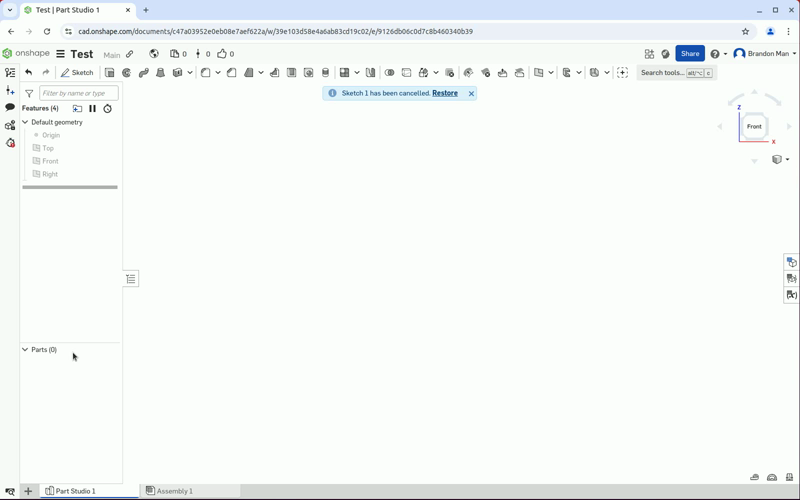
key(shift+y)
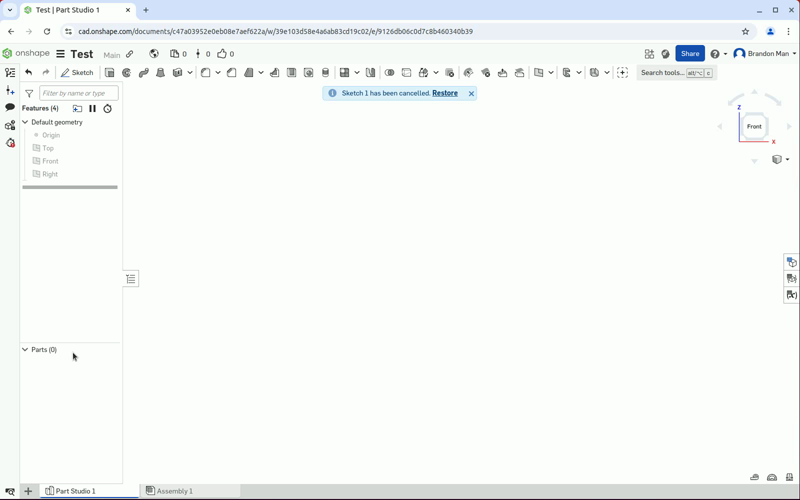
key(shift+s)
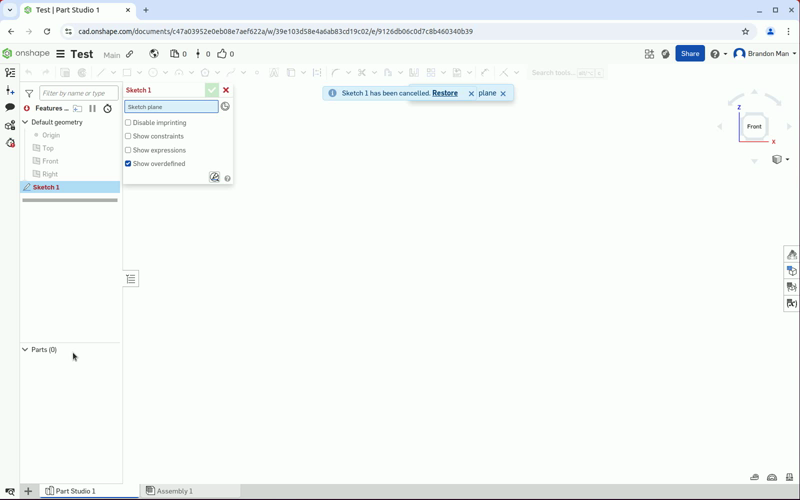
mouse_move(73, 163)
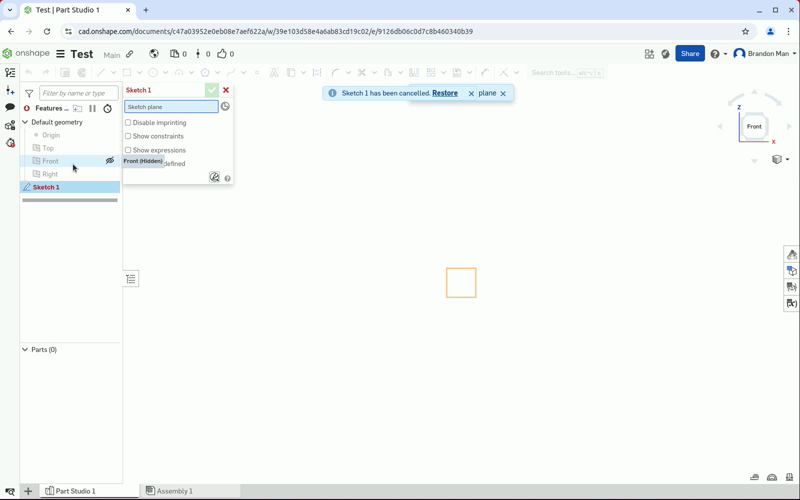
click(73, 163)
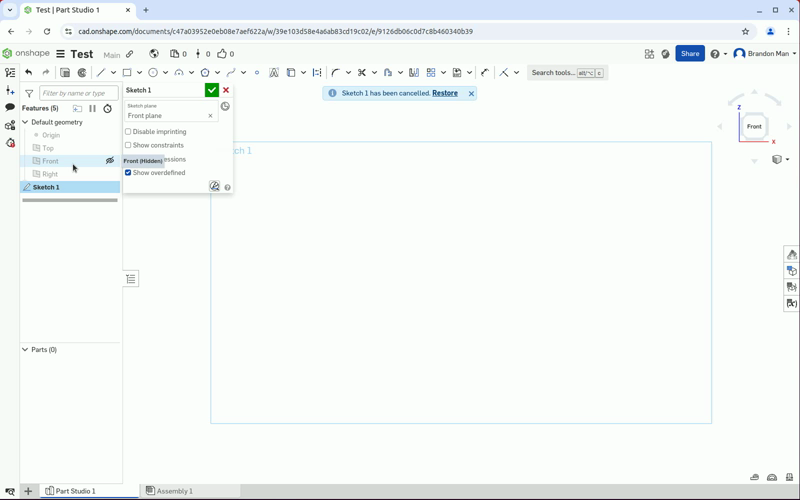
mouse_move(73, 352)
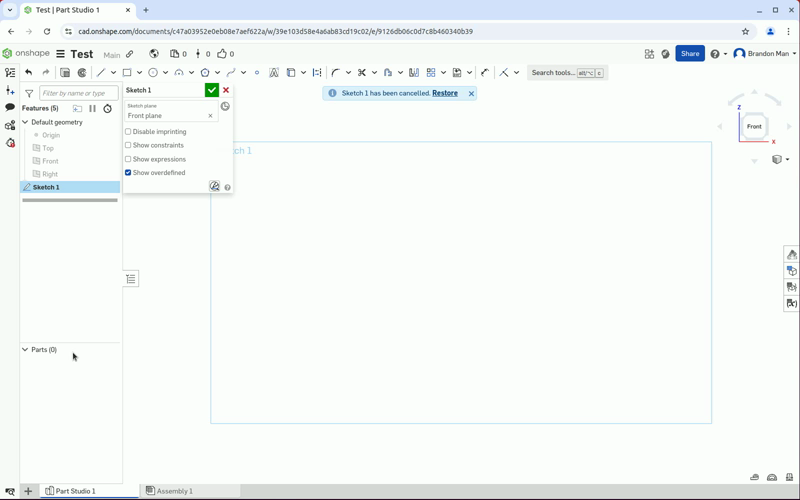
key(y)
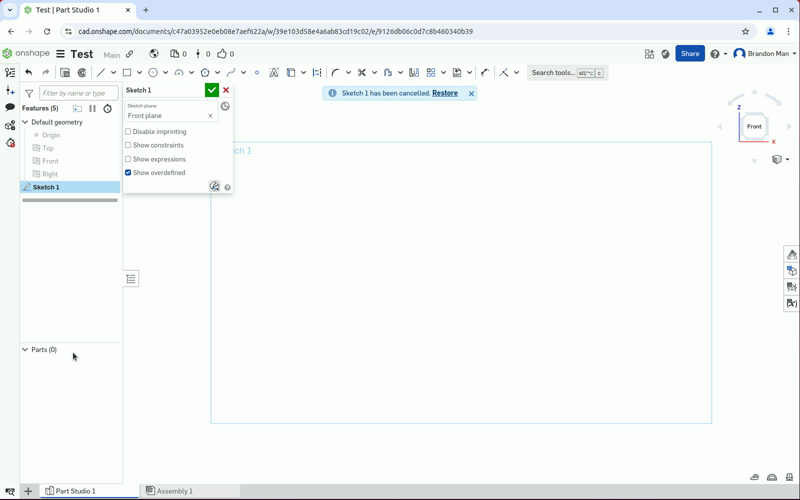
key(l)
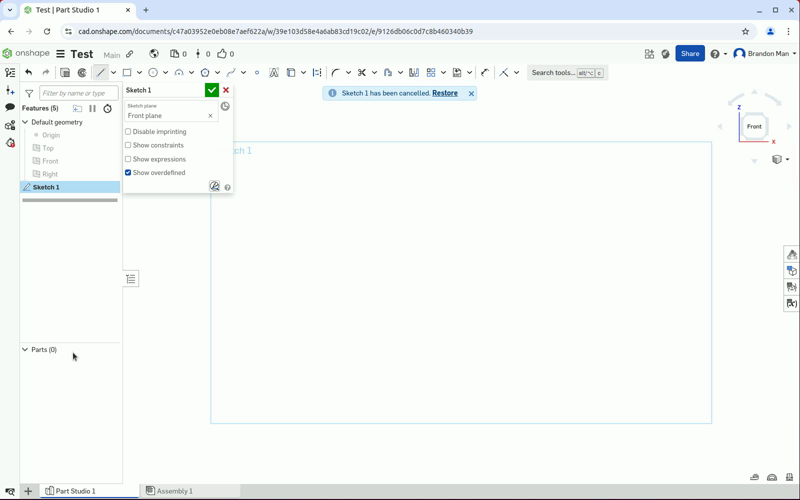
key_down(shift)
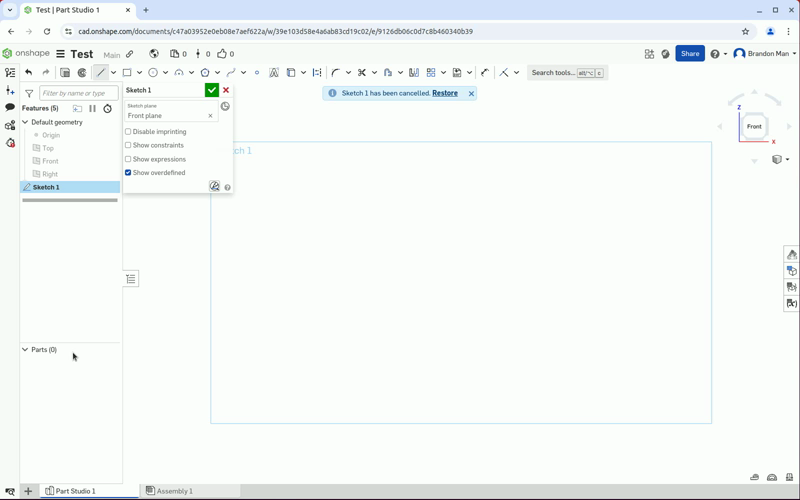
mouse_move(362, 388)
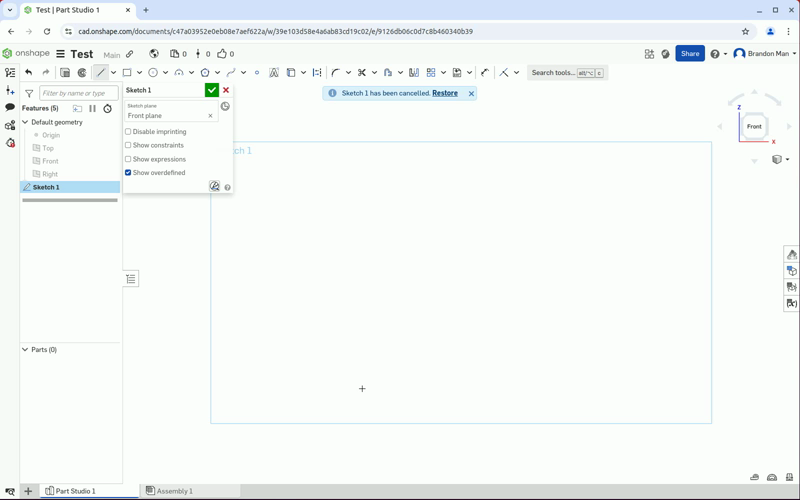
click(362, 388)
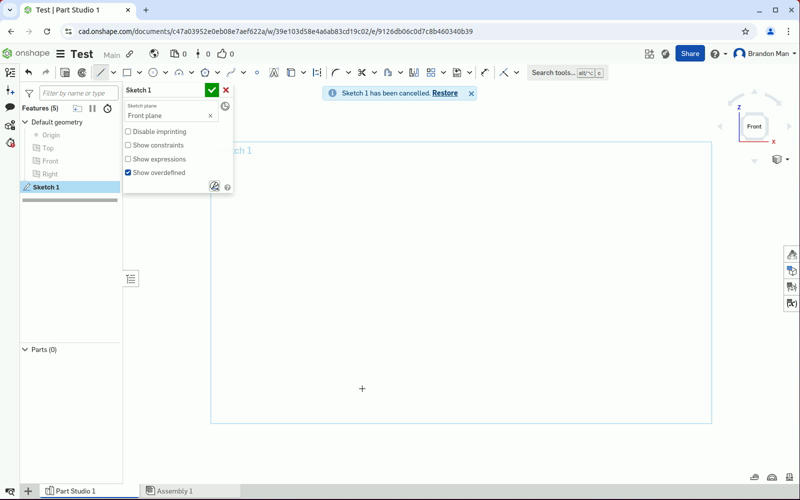
key_up(shift)
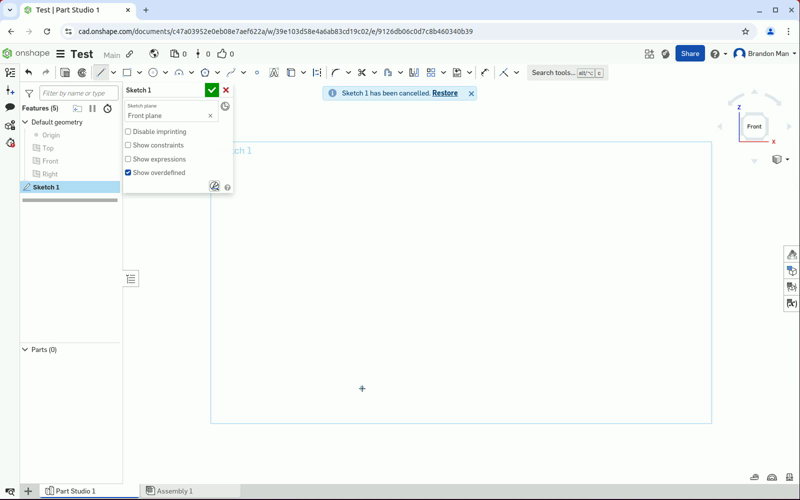
key_down(shift)
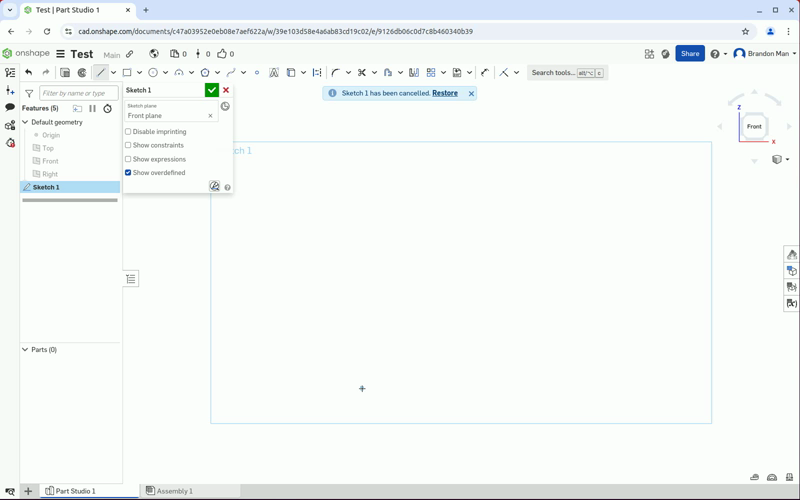
mouse_move(545, 388)
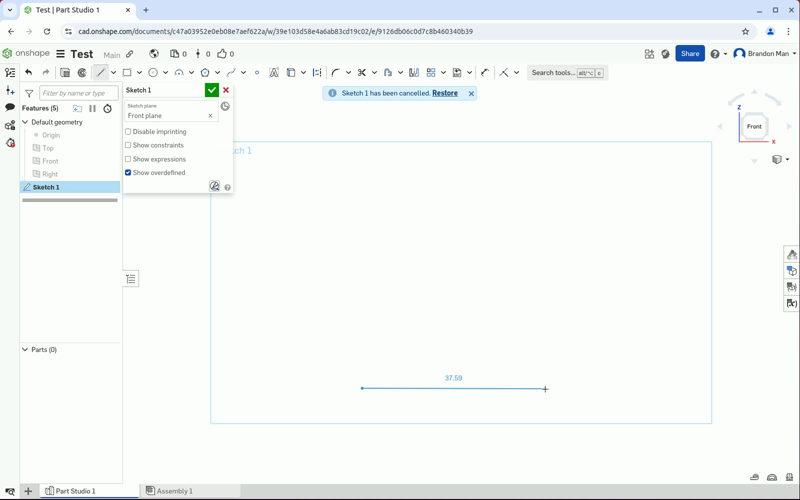
click(545, 388)
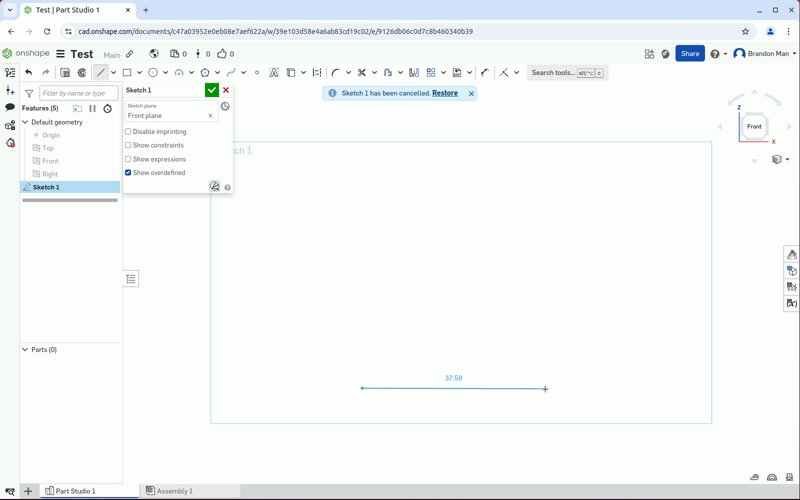
key_up(shift)
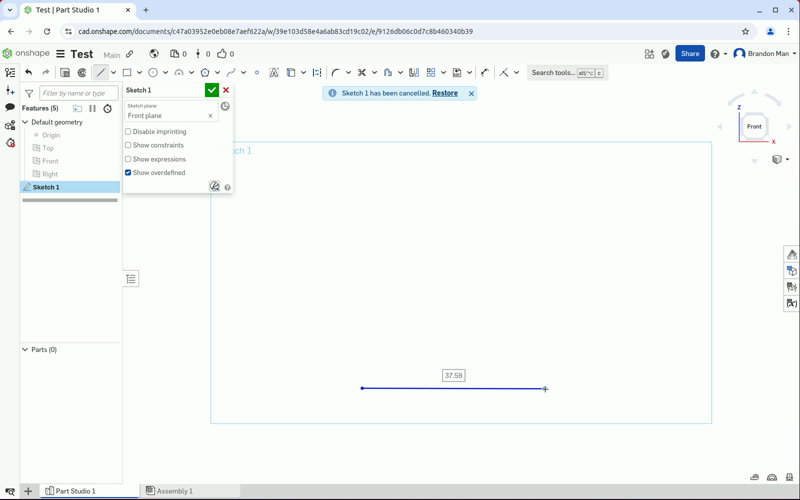
key_down(shift)
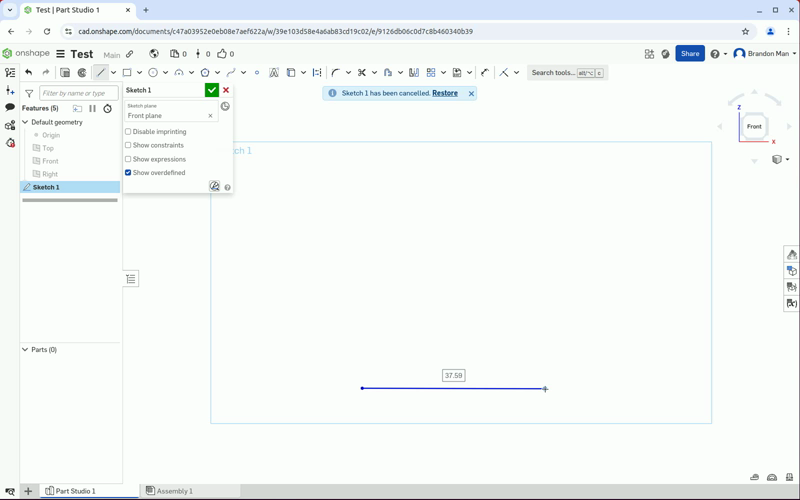
mouse_move(545, 171)
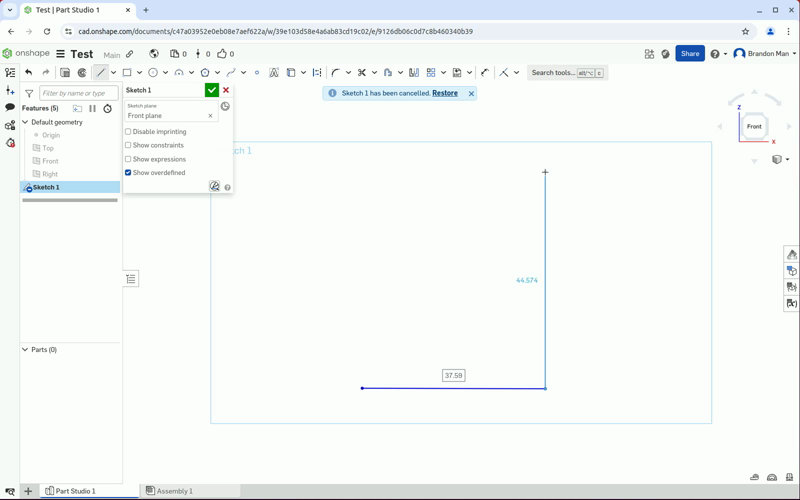
click(545, 171)
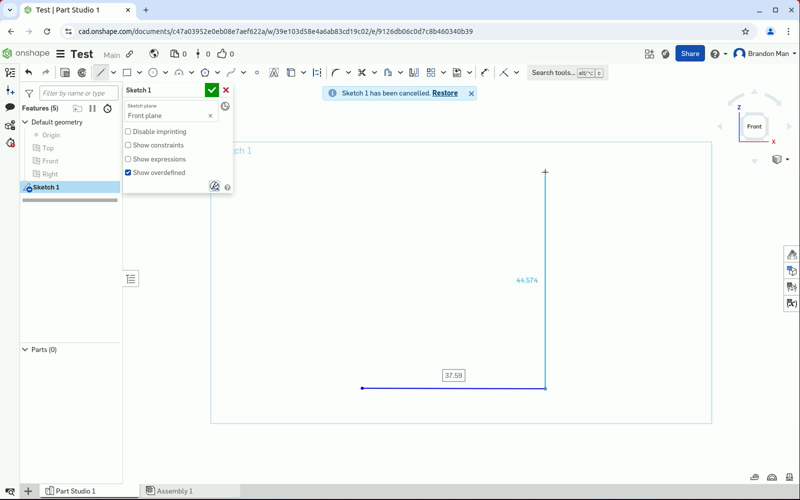
key_up(shift)
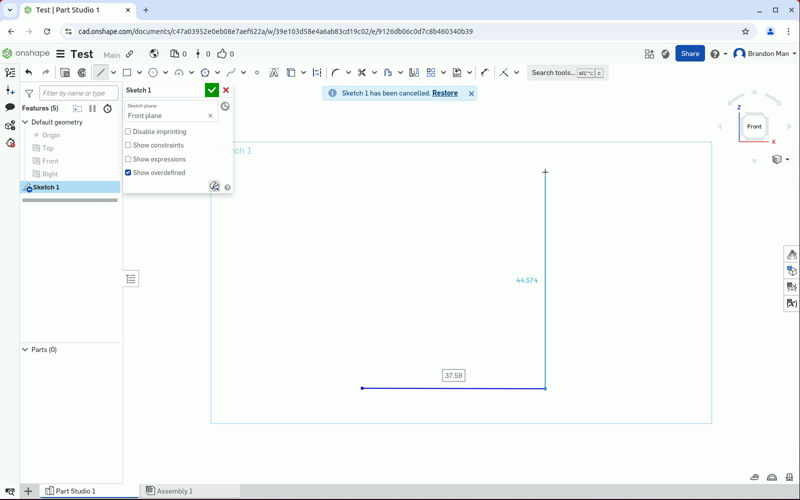
key_down(shift)
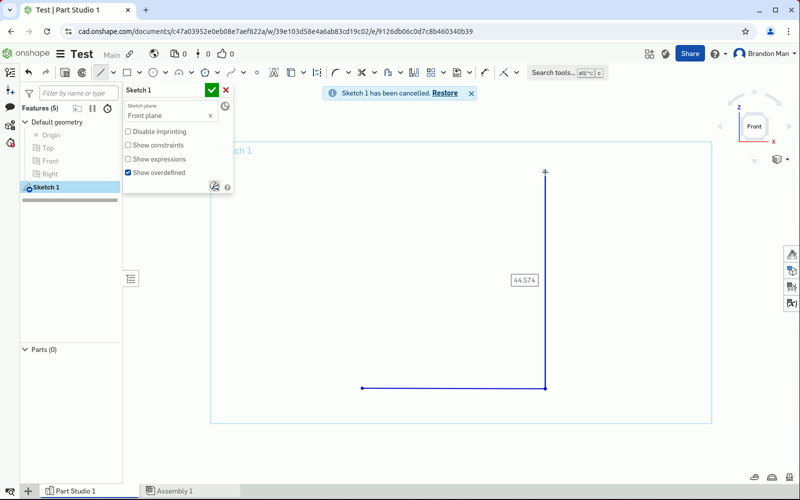
mouse_move(362, 171)
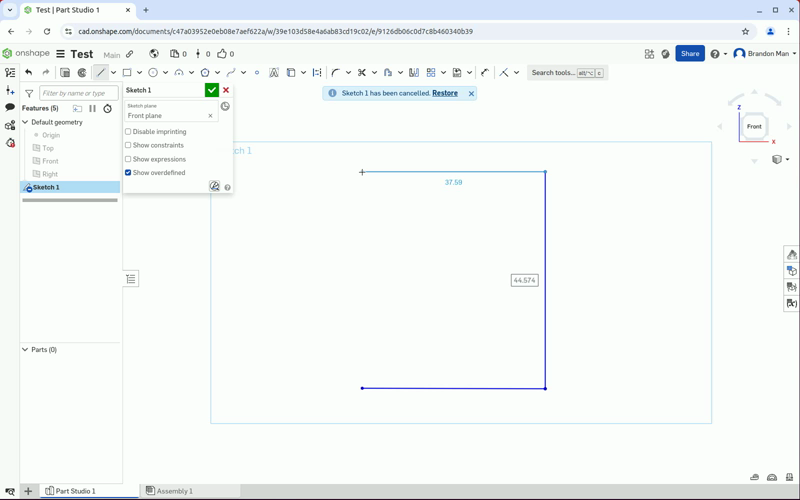
click(362, 171)
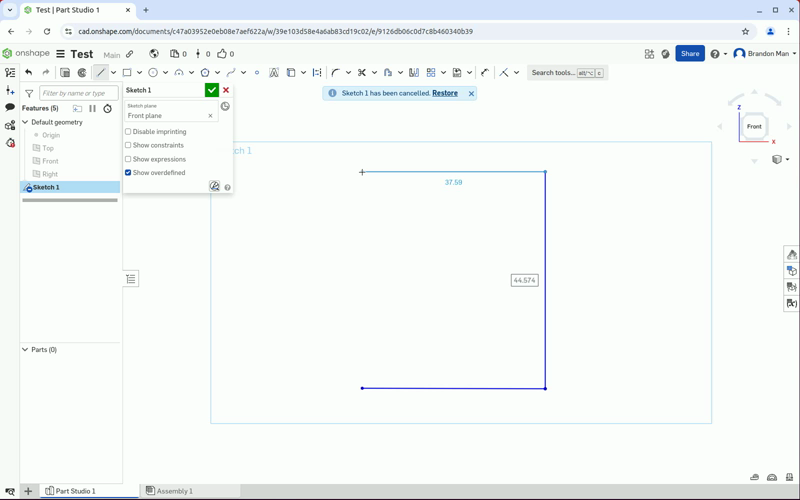
key_up(shift)
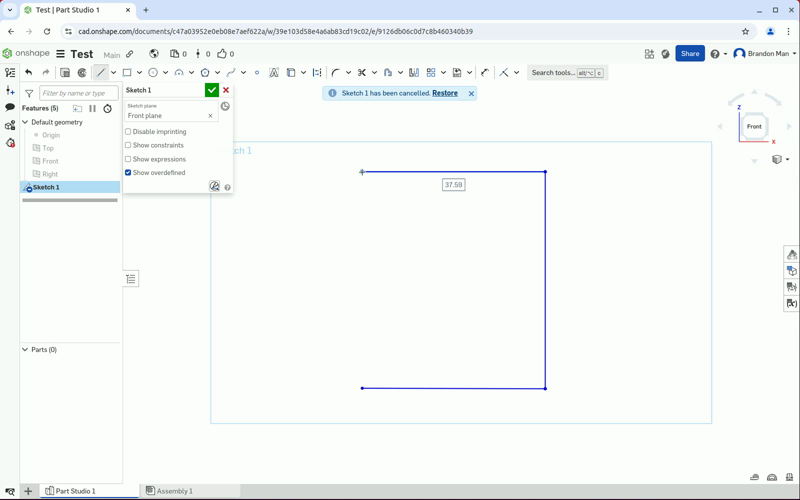
key_down(shift)
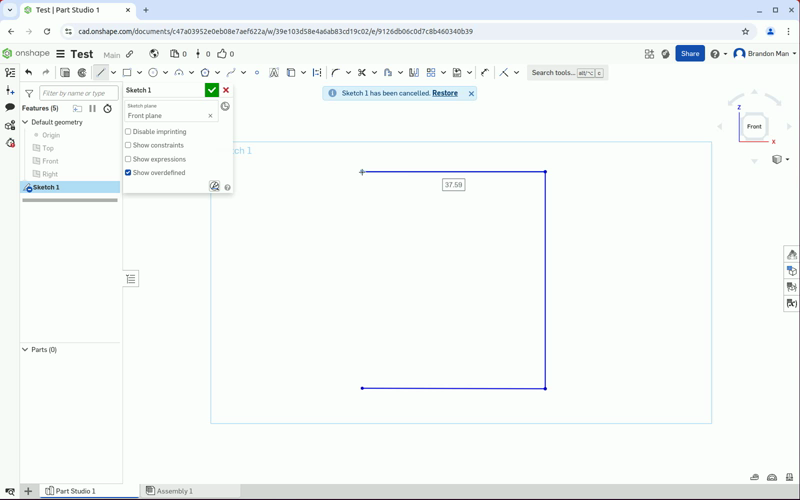
mouse_move(362, 388)
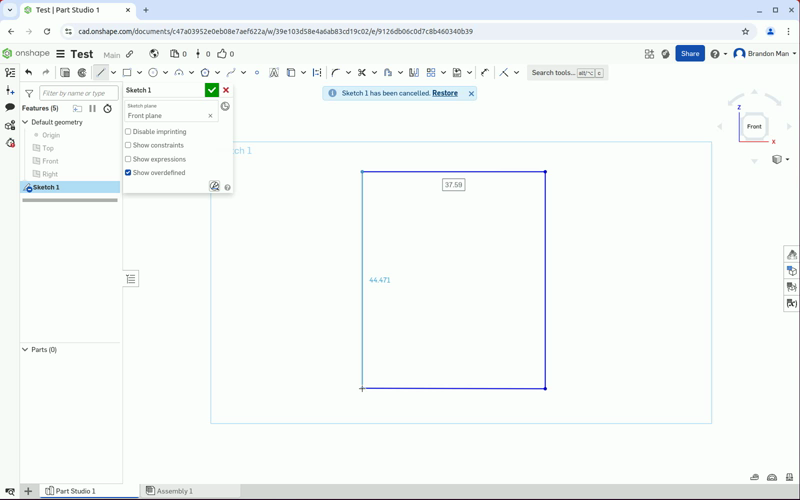
key_up(shift)
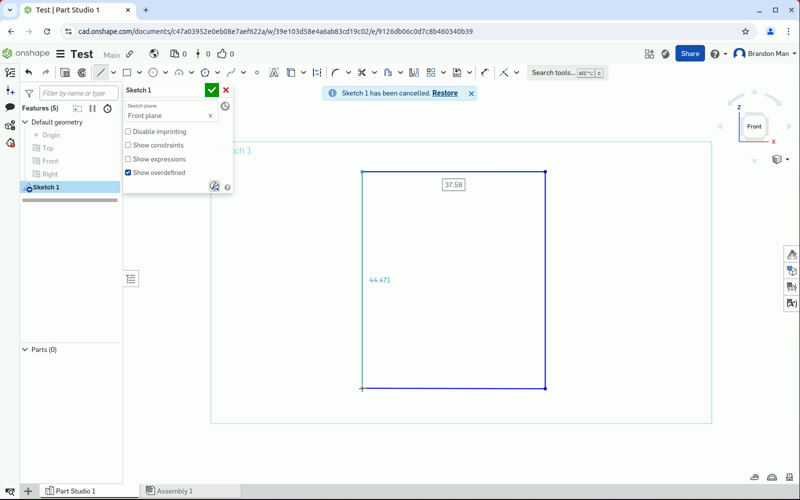
click(362, 388)
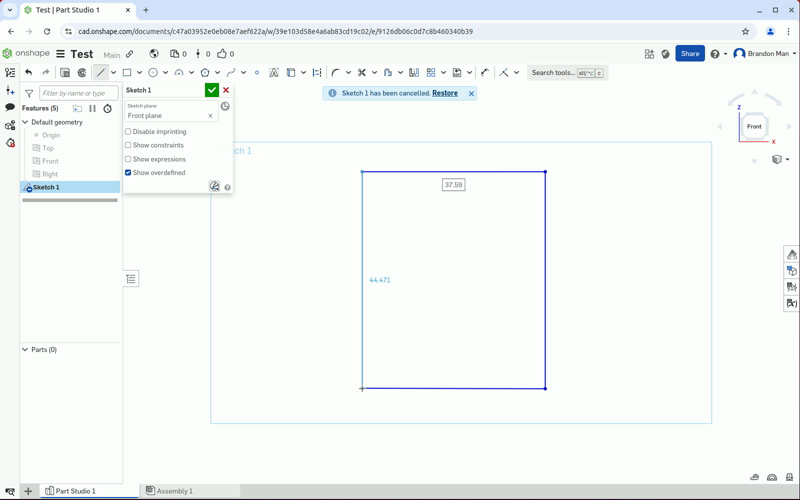
key(esc)
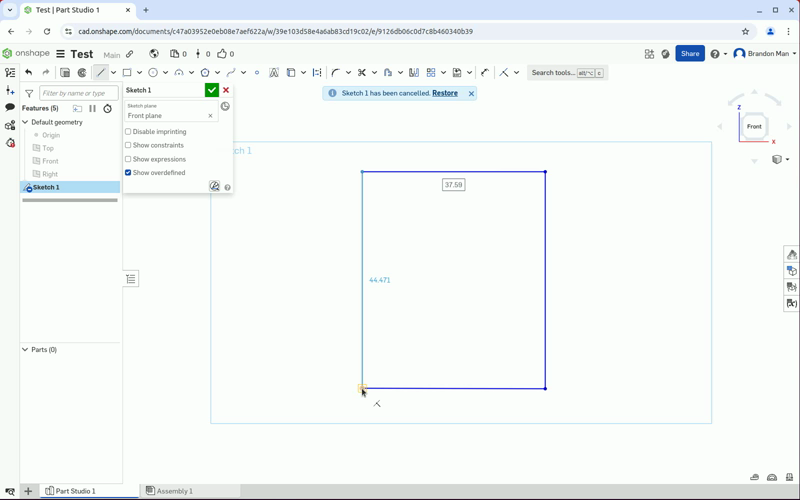
mouse_move(409, 309)
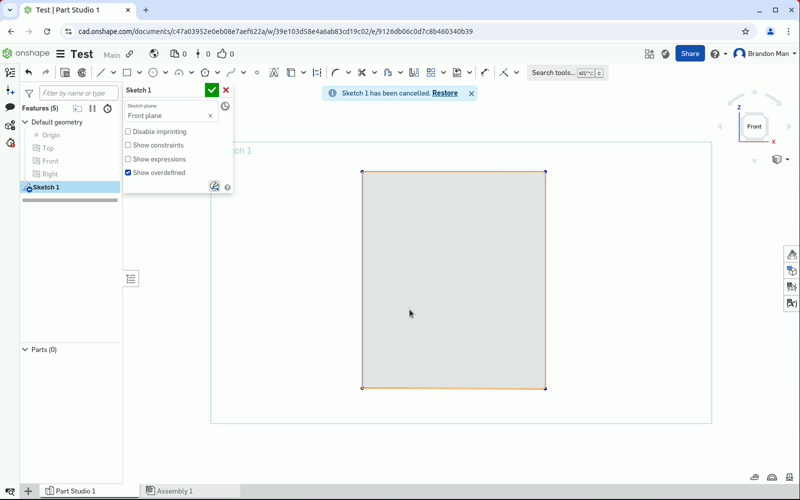
click(409, 309)
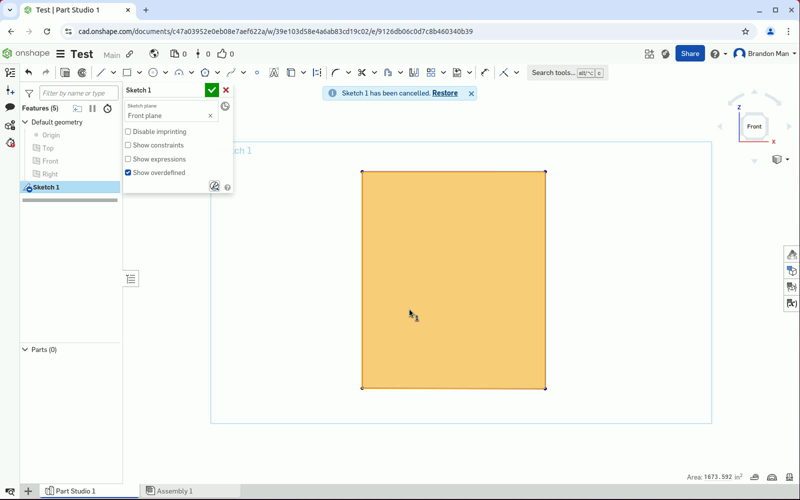
mouse_move(73, 352)
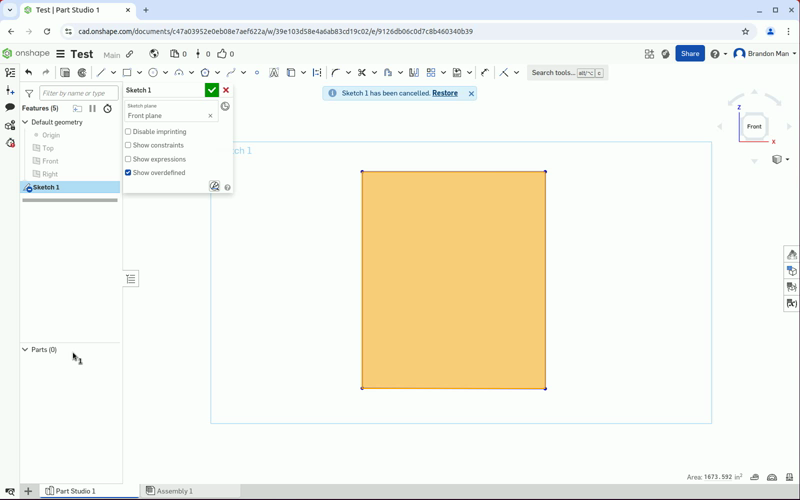
key(shift+y)
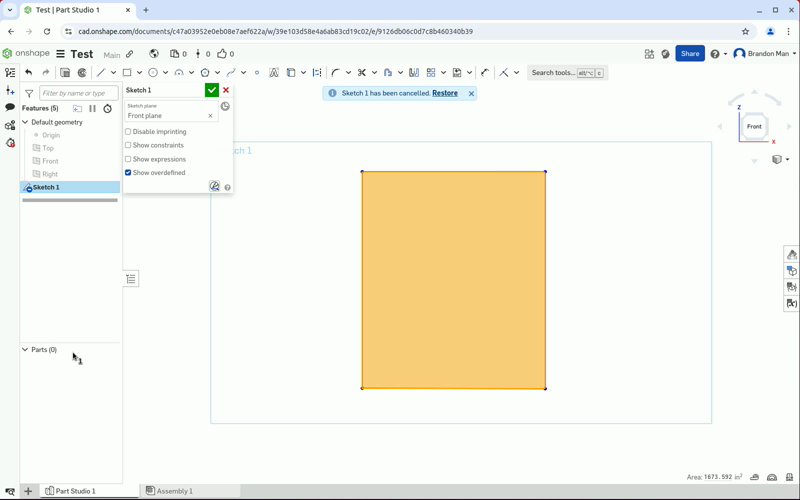
key(shift+e)
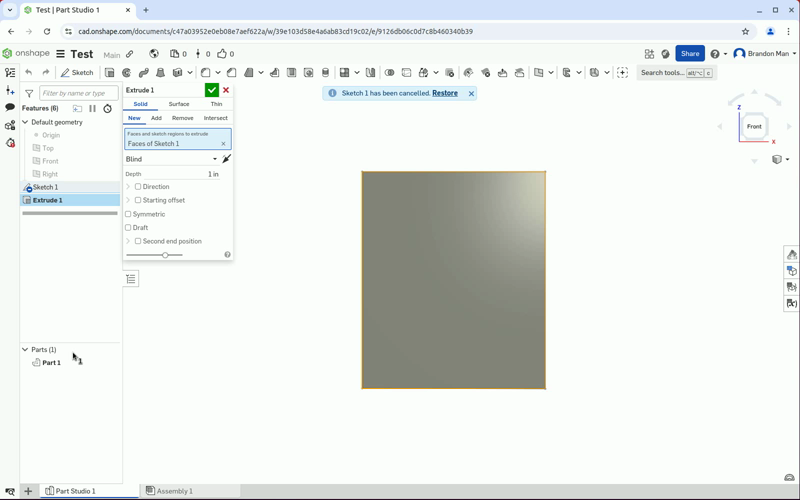
mouse_move(143, 106)
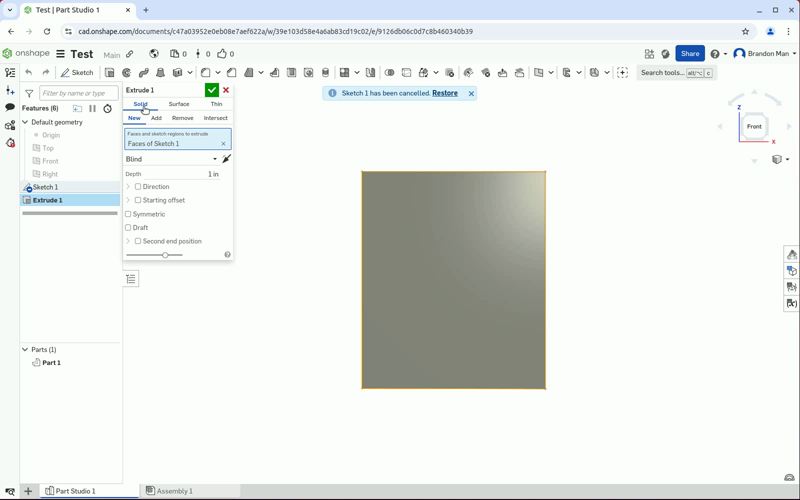
click(143, 106)
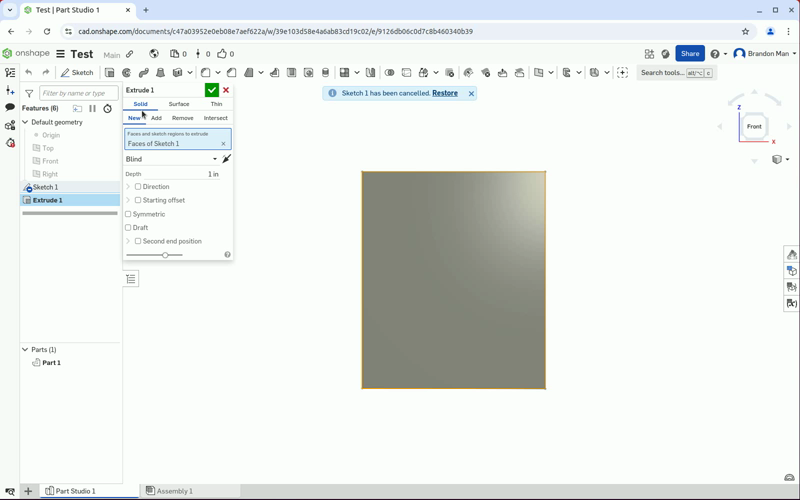
mouse_move(137, 120)
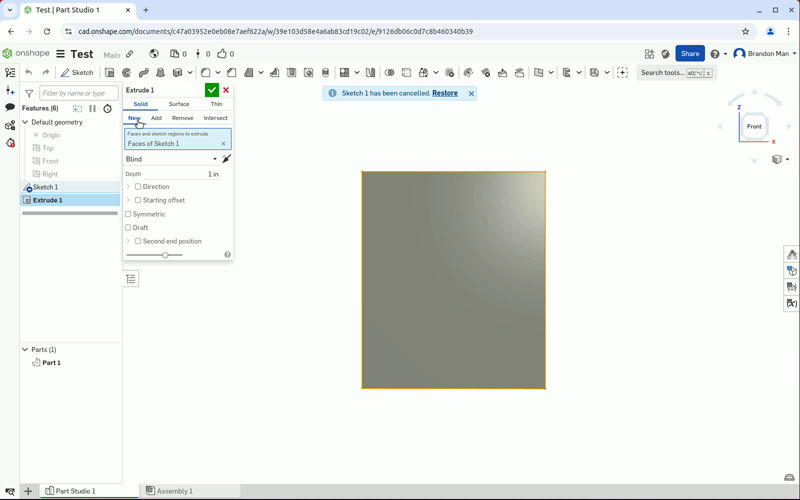
click(137, 120)
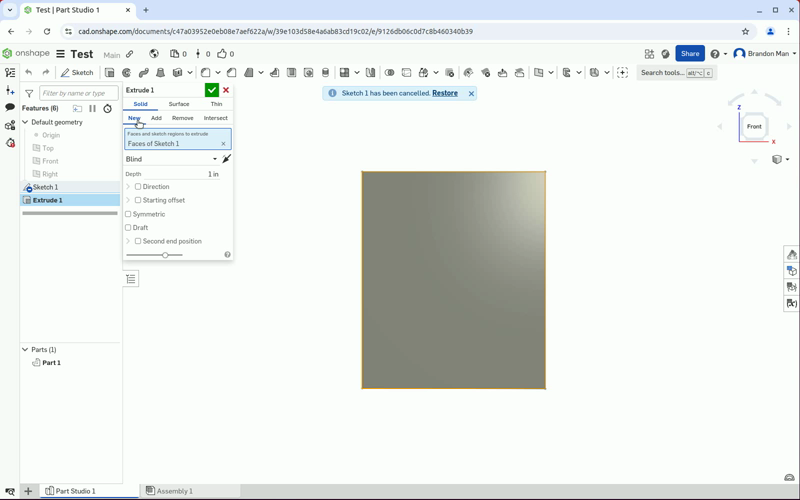
key(tab, 4)
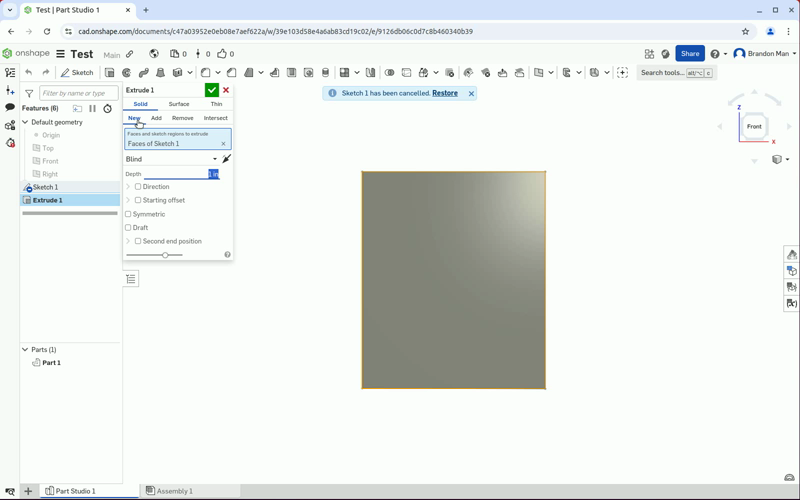
text(2.648)
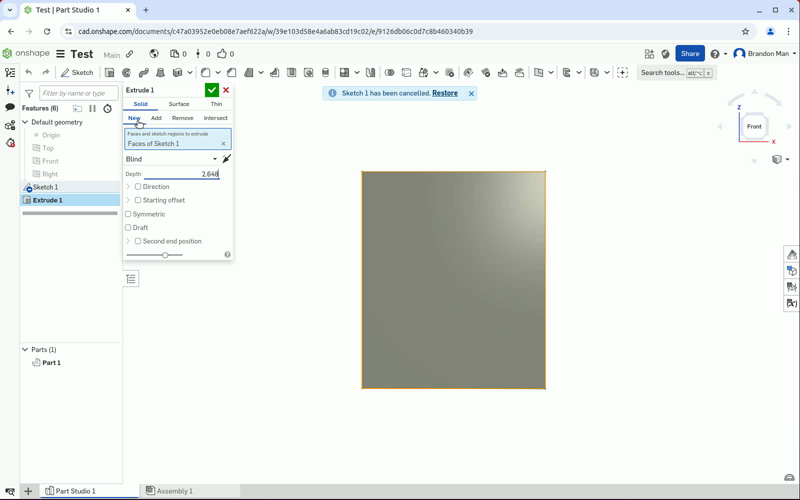
key(enter)
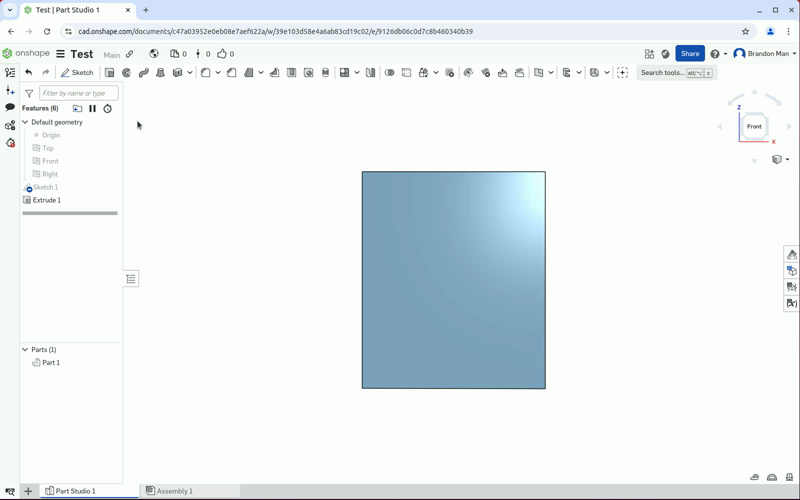
key(shift+h)
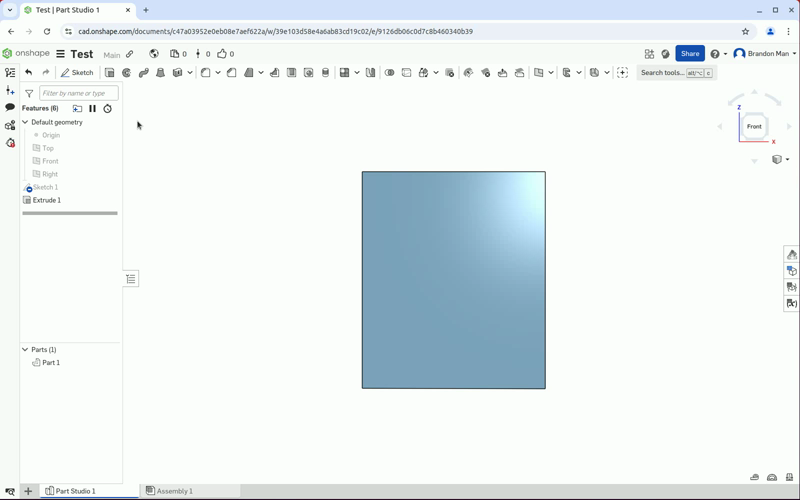
key(shift+h)
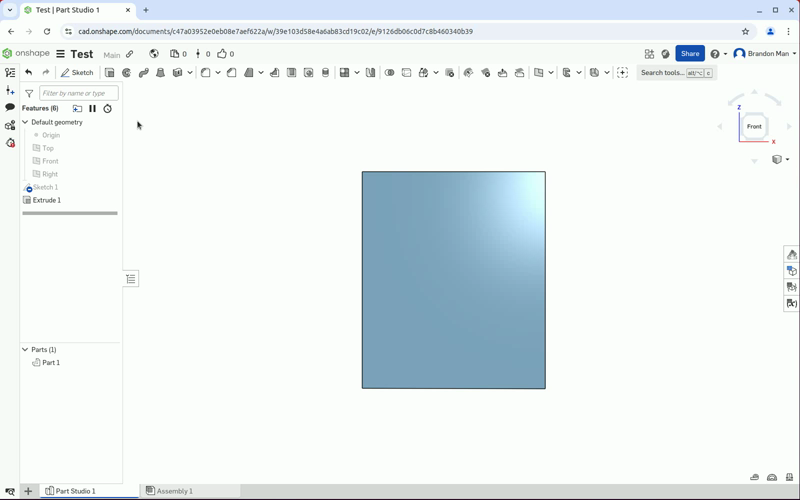
mouse_move(73, 189)
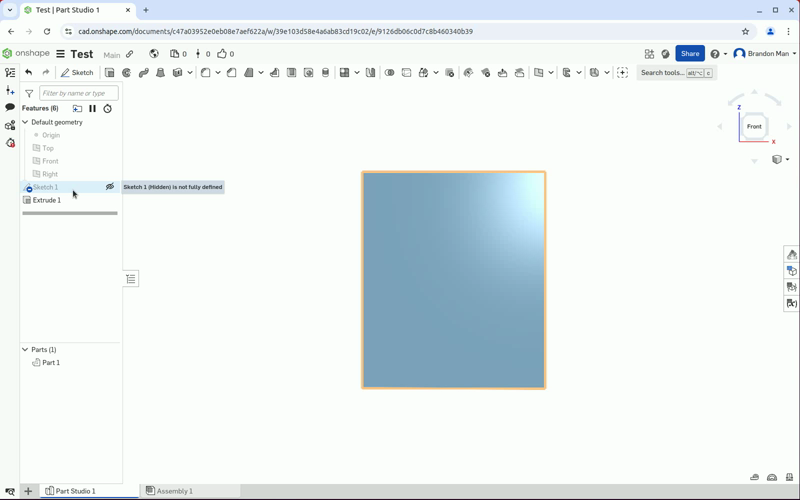
click(73, 189)
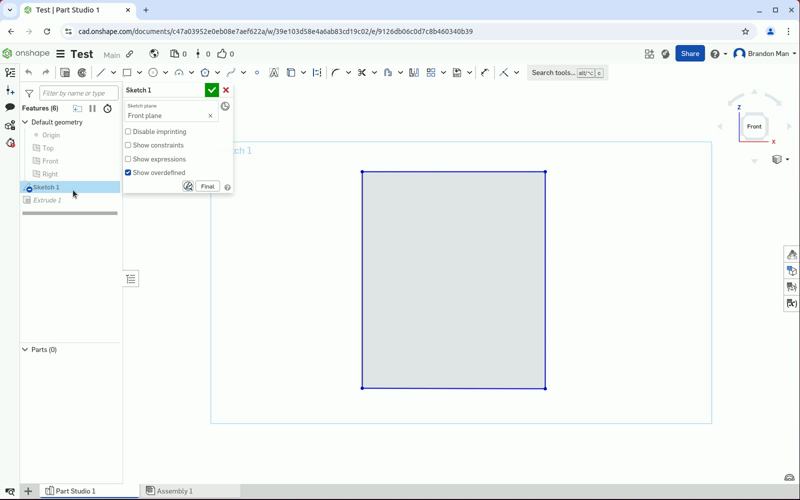
mouse_move(229, 92)
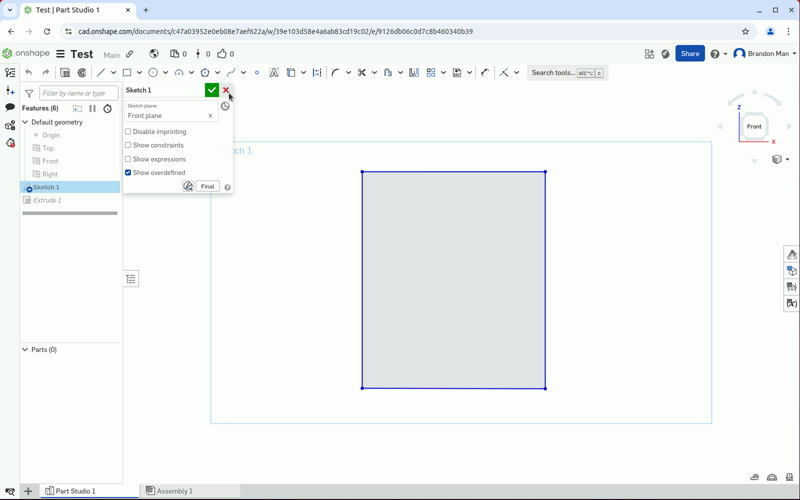
click(229, 92)
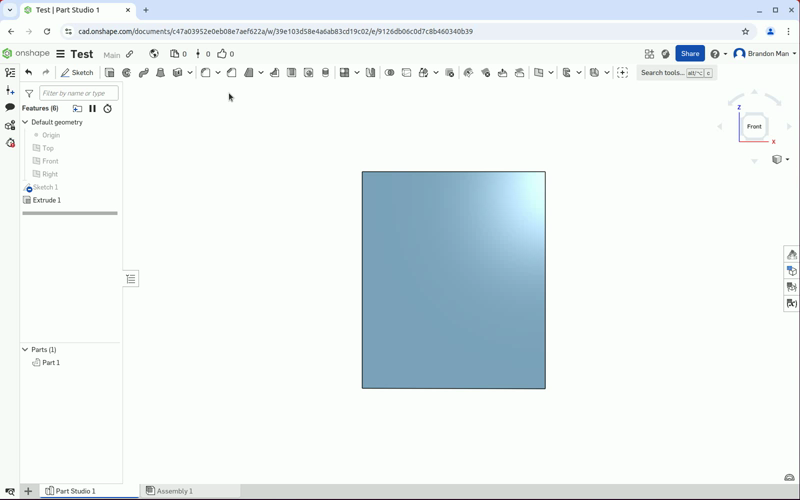
mouse_move(541, 75)
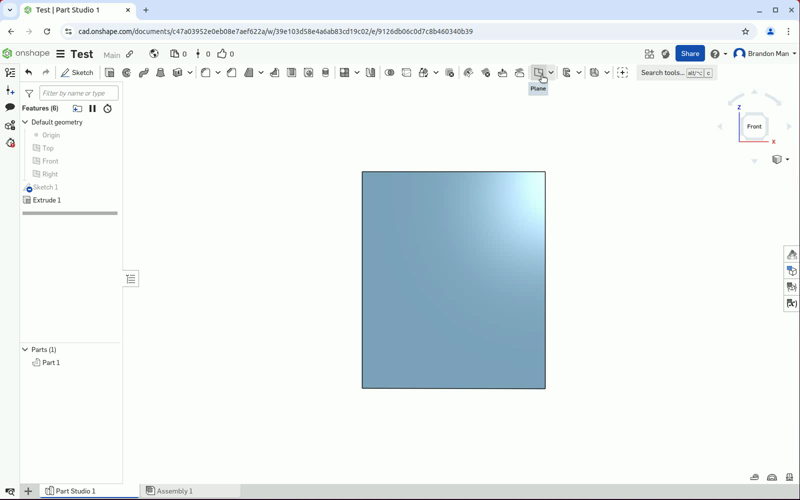
click(541, 75)
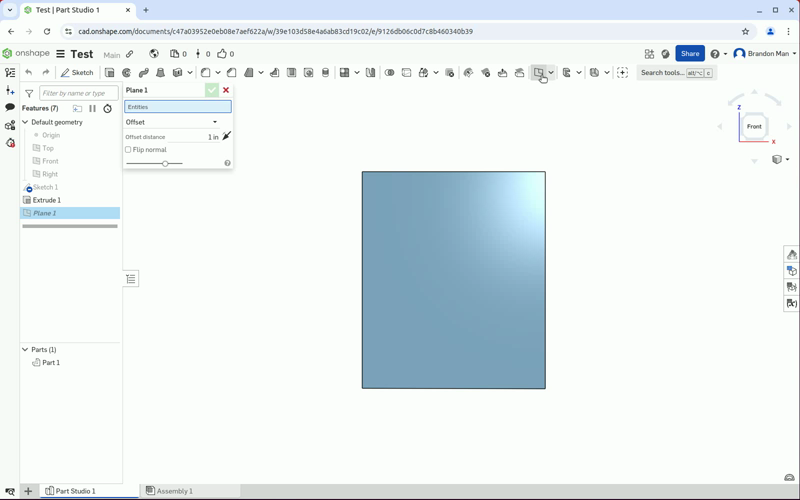
mouse_move(73, 163)
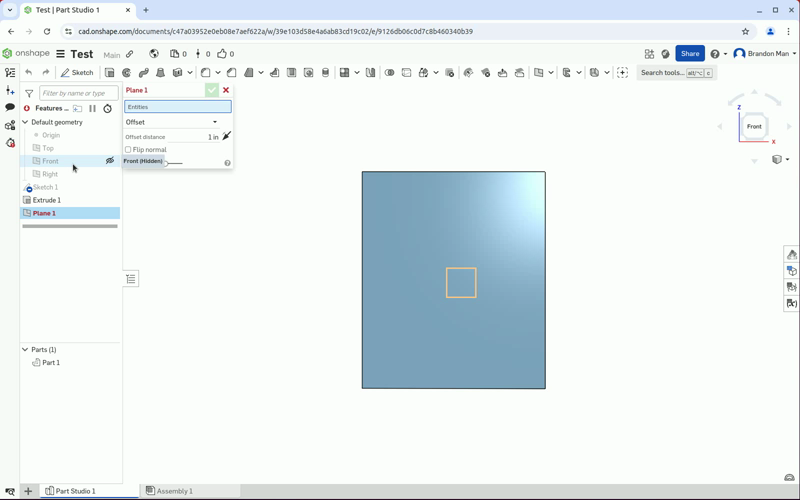
click(73, 163)
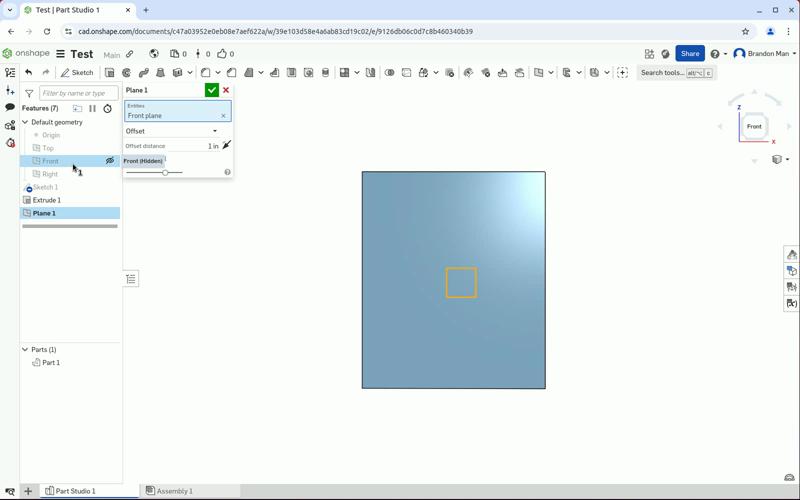
key(tab, 2)
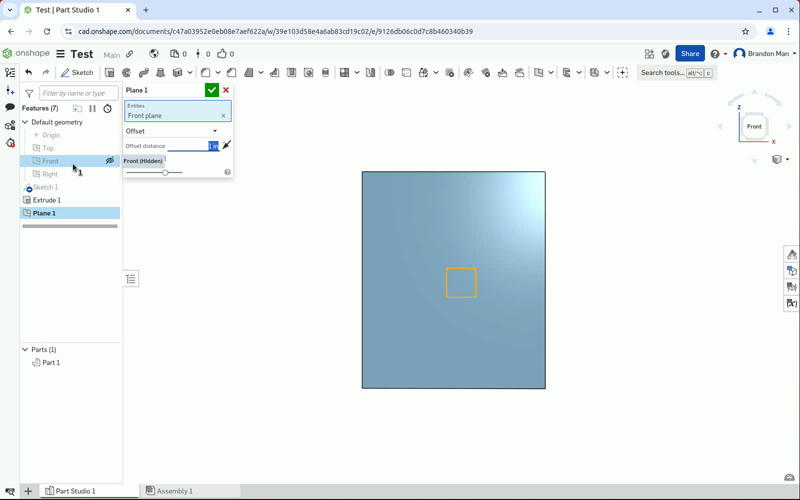
text(2.65)
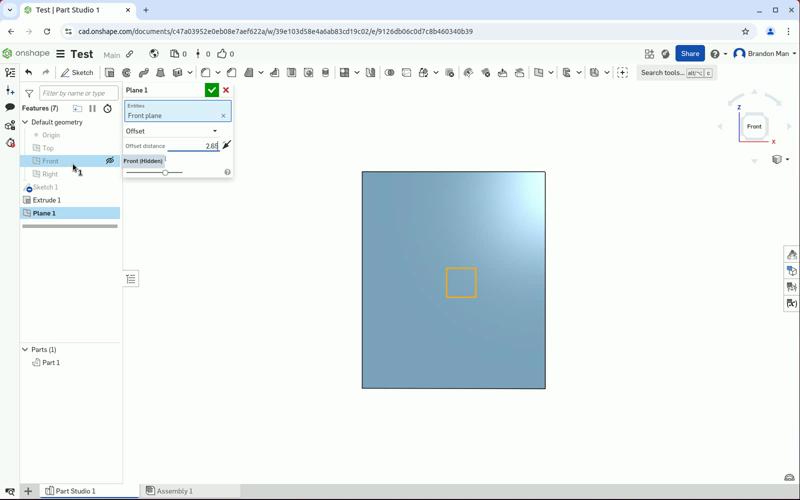
key(enter, 2)
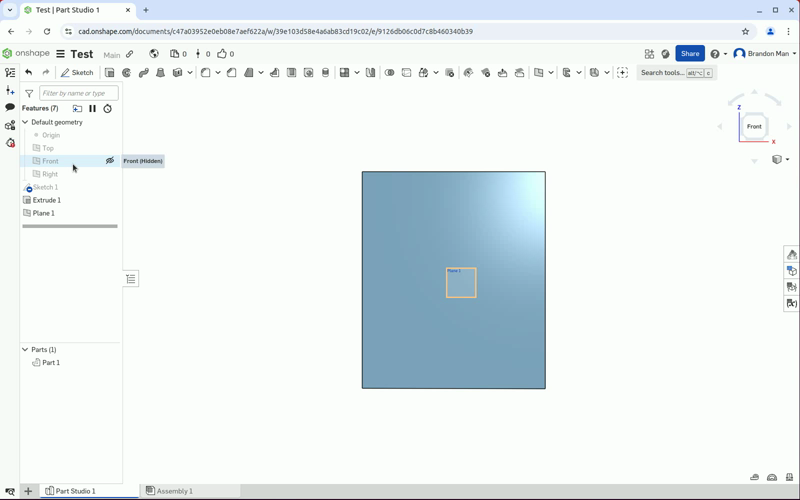
key(shift+s)
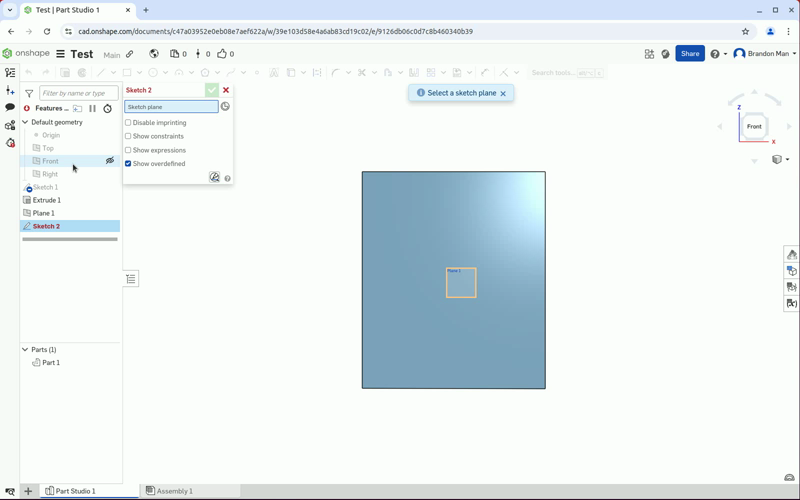
mouse_move(73, 215)
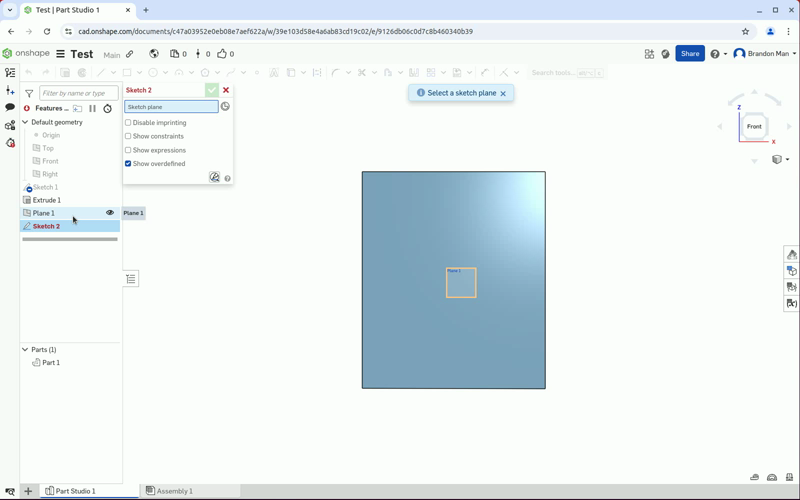
click(73, 215)
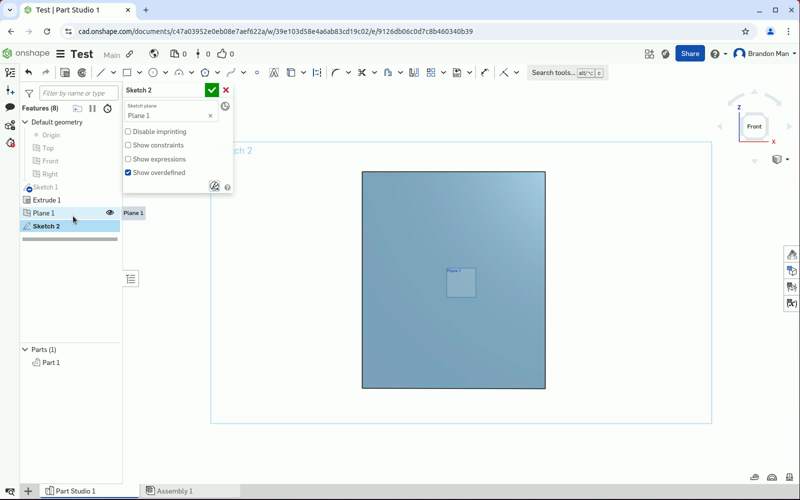
mouse_move(73, 352)
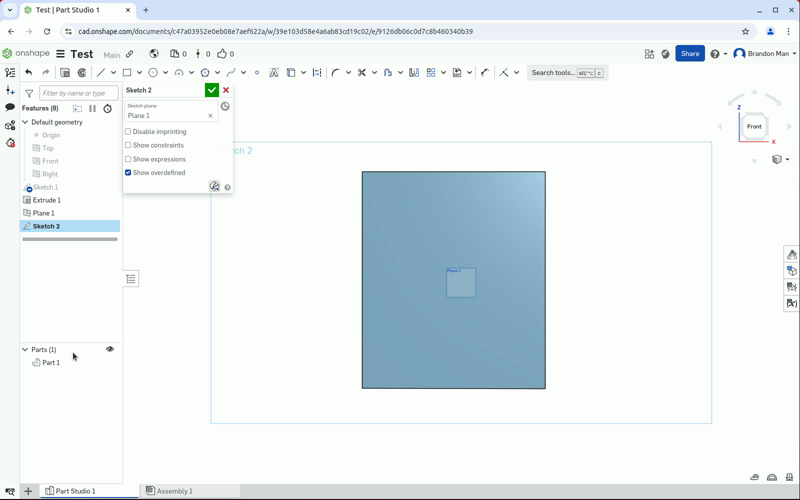
key(y)
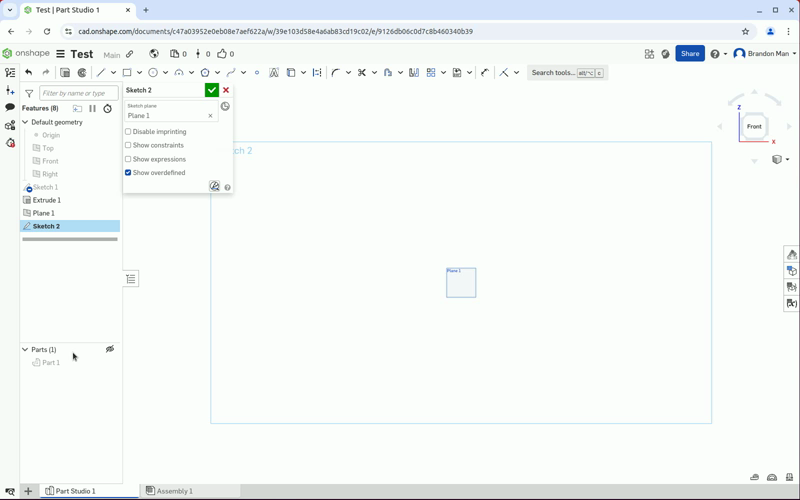
key(l)
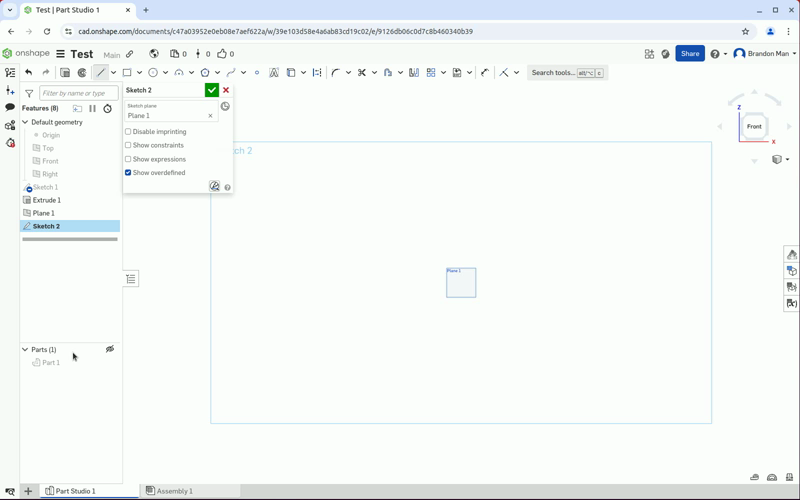
key_down(shift)
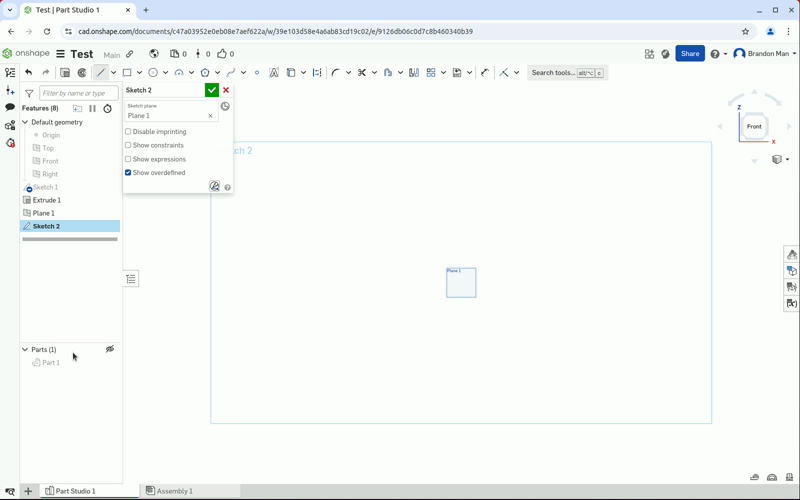
mouse_move(384, 363)
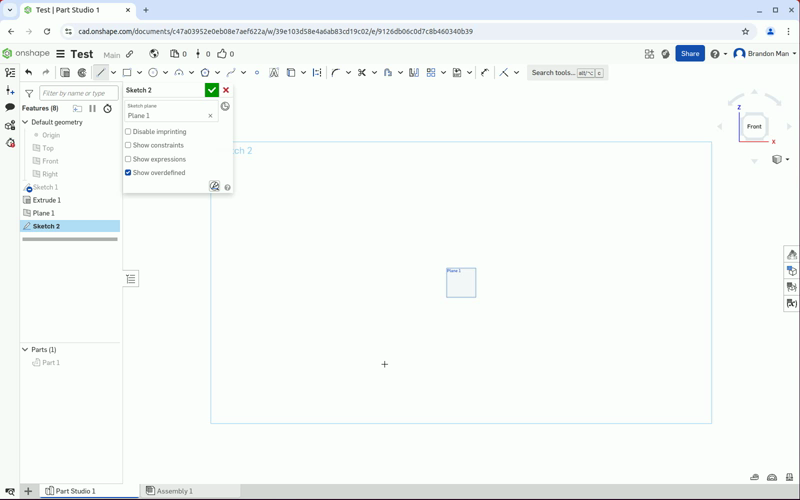
click(384, 363)
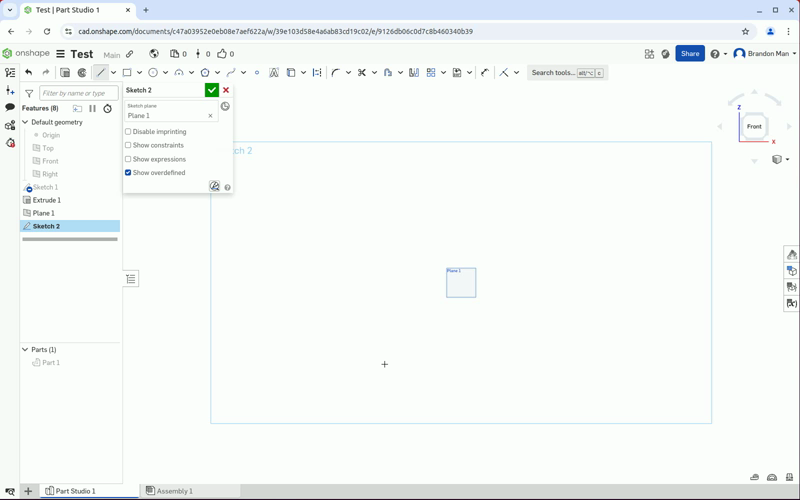
key_up(shift)
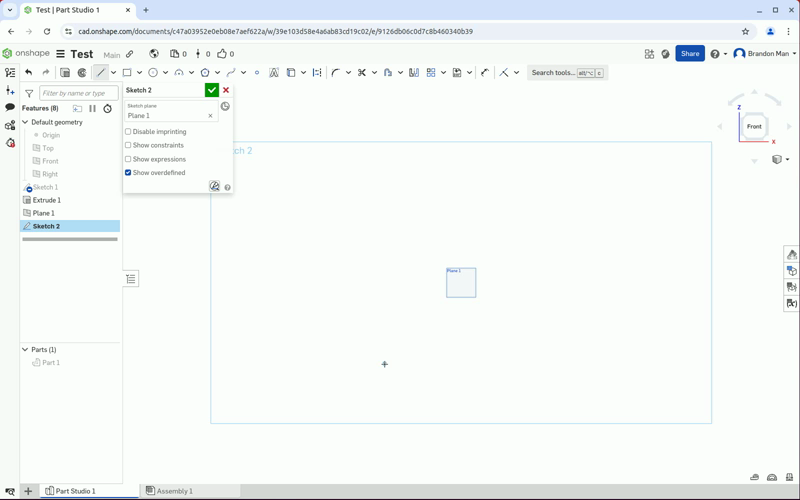
key_down(shift)
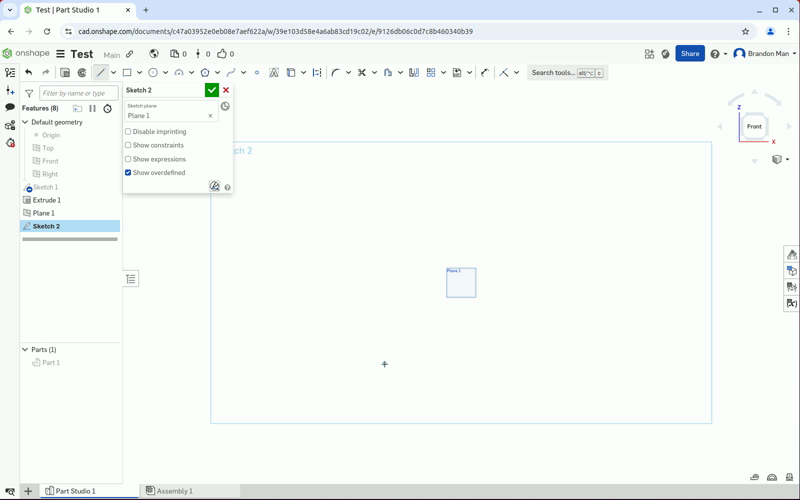
mouse_move(522, 363)
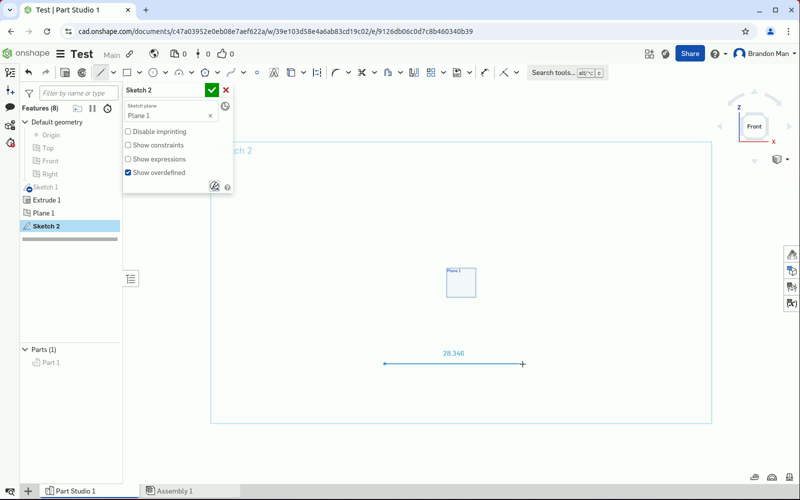
click(522, 363)
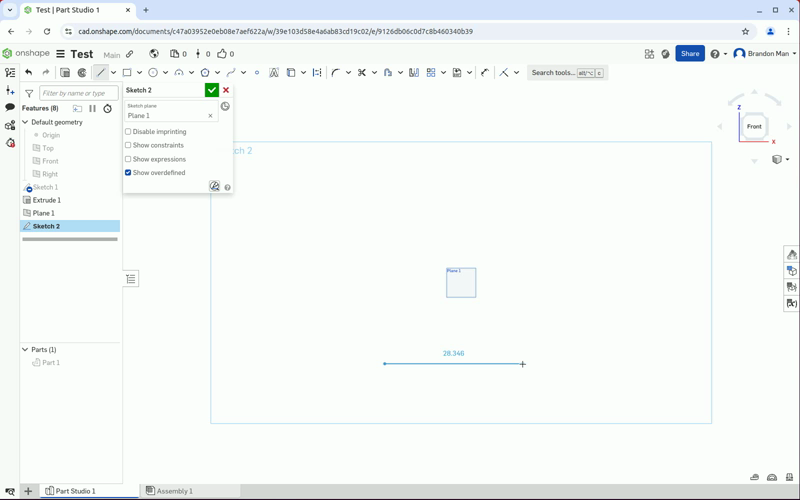
key_up(shift)
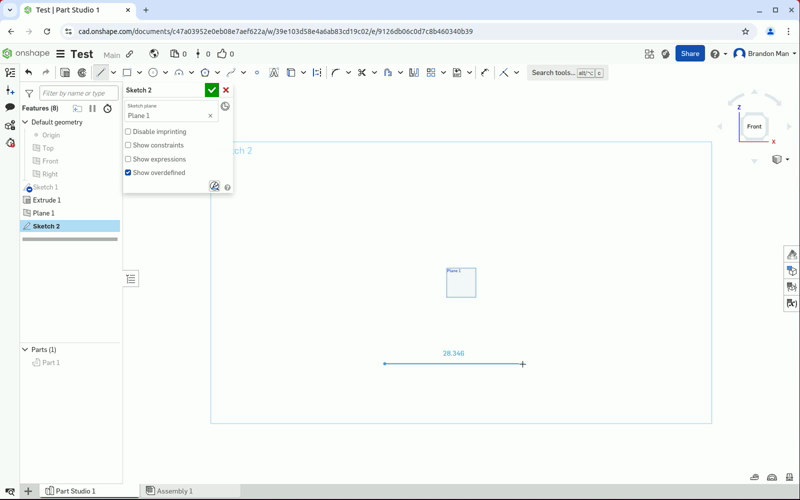
key_down(shift)
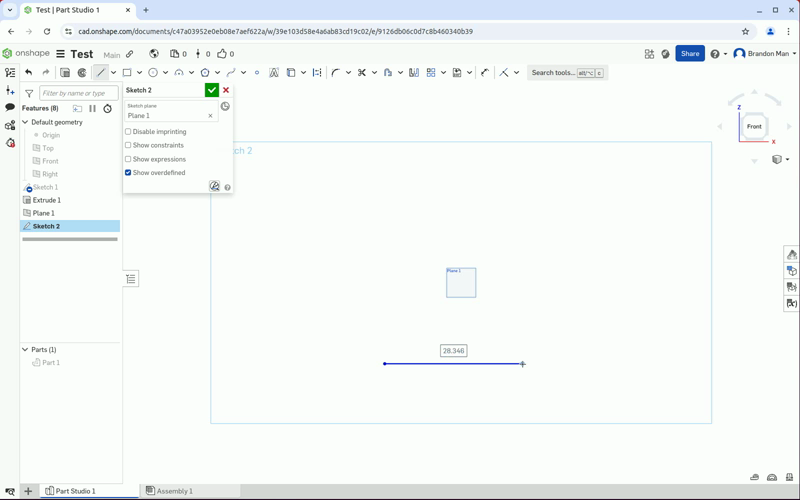
mouse_move(522, 195)
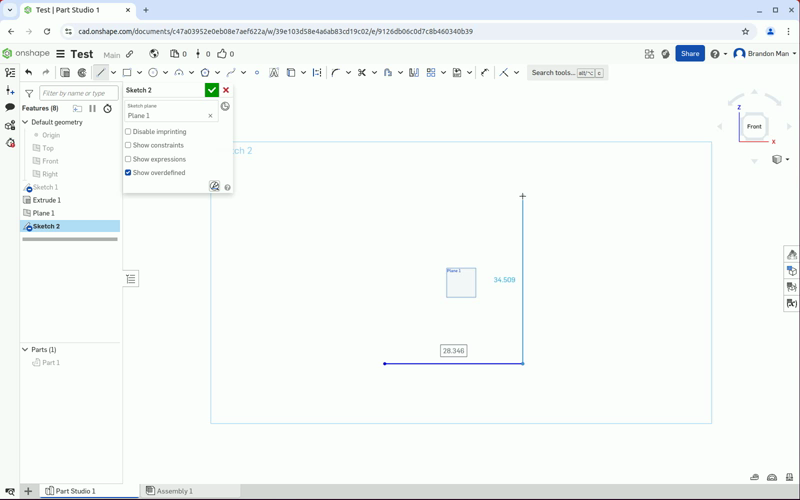
click(522, 195)
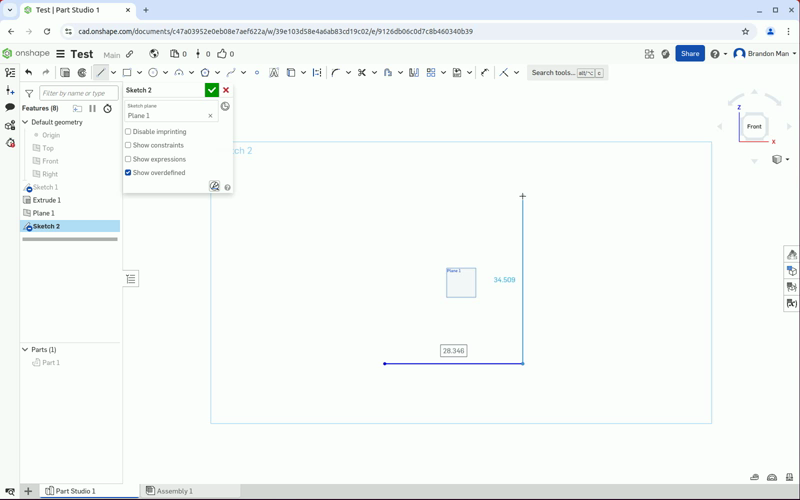
key_up(shift)
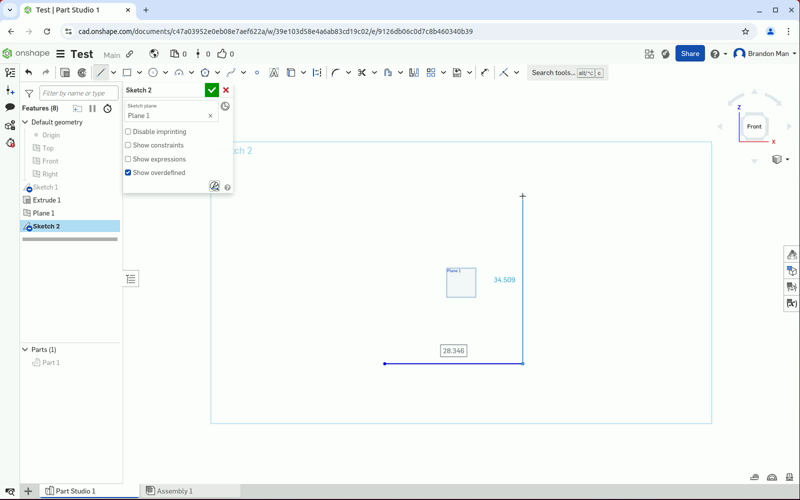
key_down(shift)
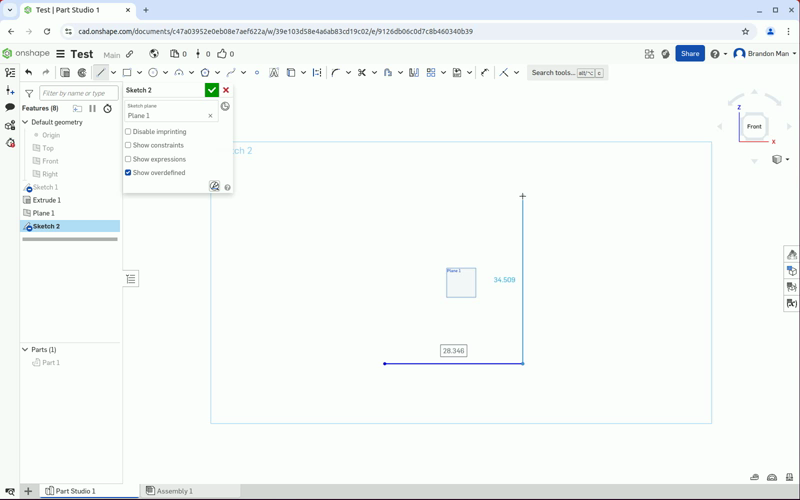
mouse_move(384, 195)
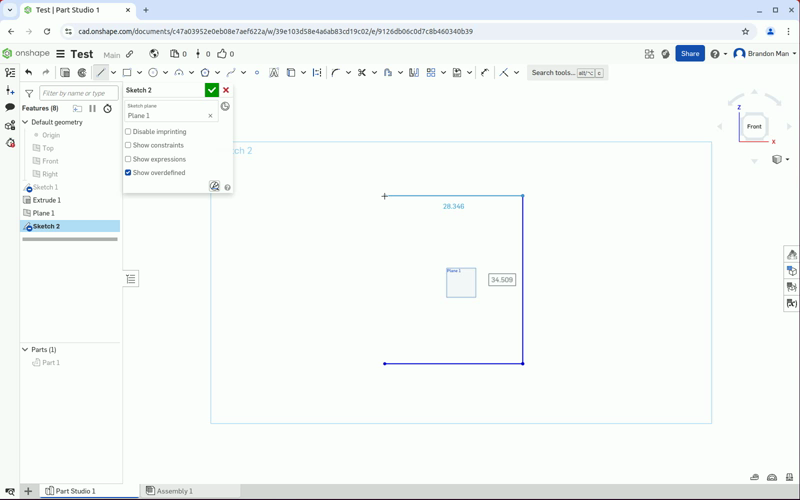
click(384, 195)
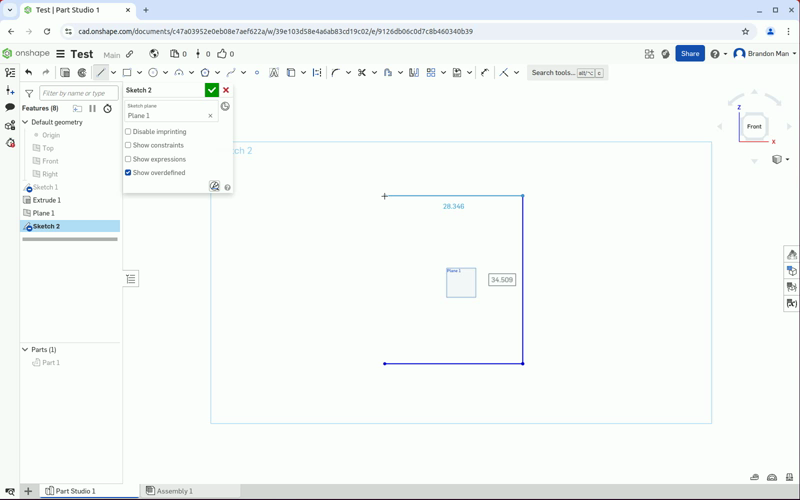
key_up(shift)
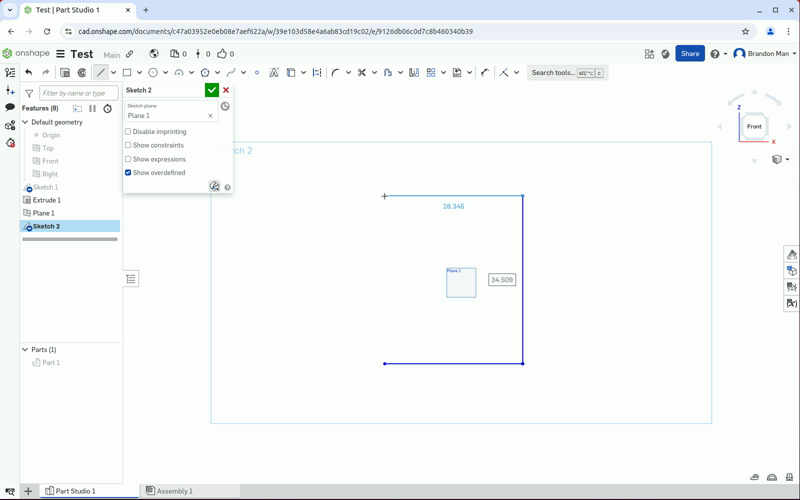
key_down(shift)
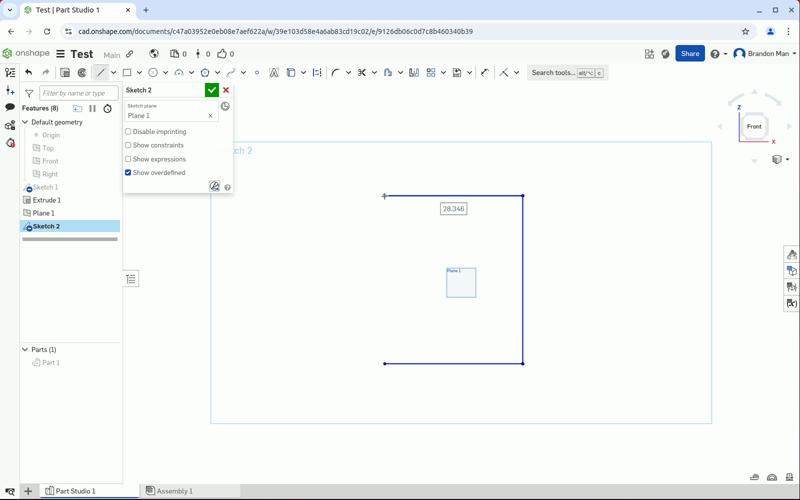
mouse_move(384, 363)
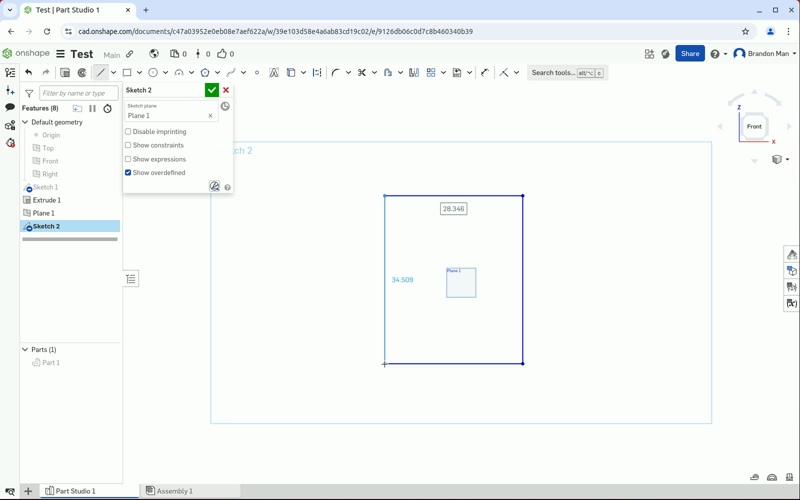
key_up(shift)
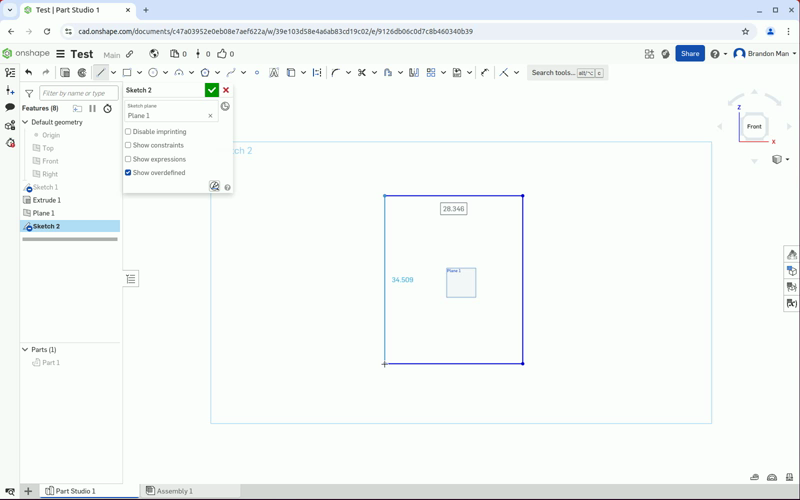
click(384, 363)
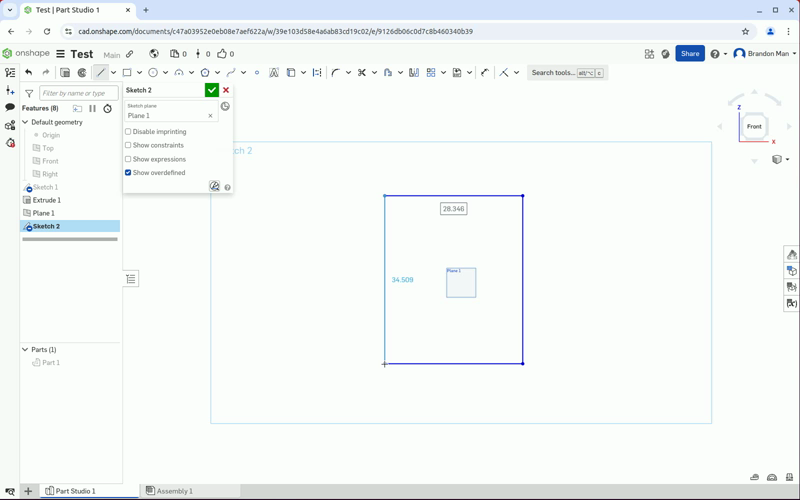
key(esc)
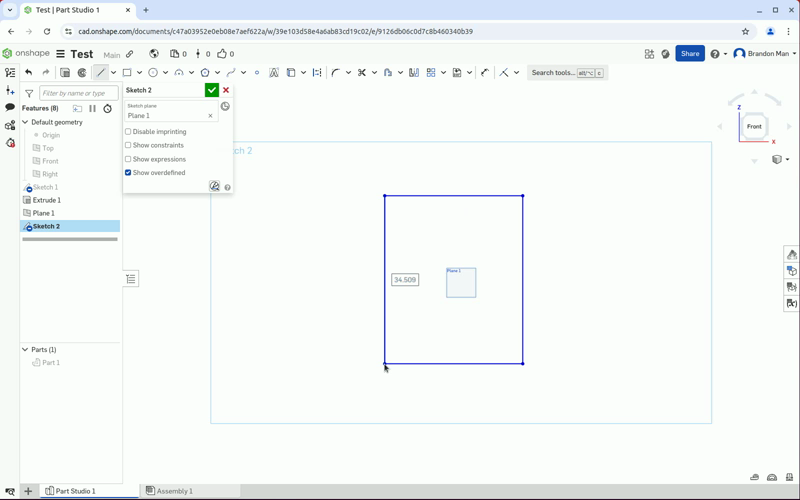
mouse_move(457, 270)
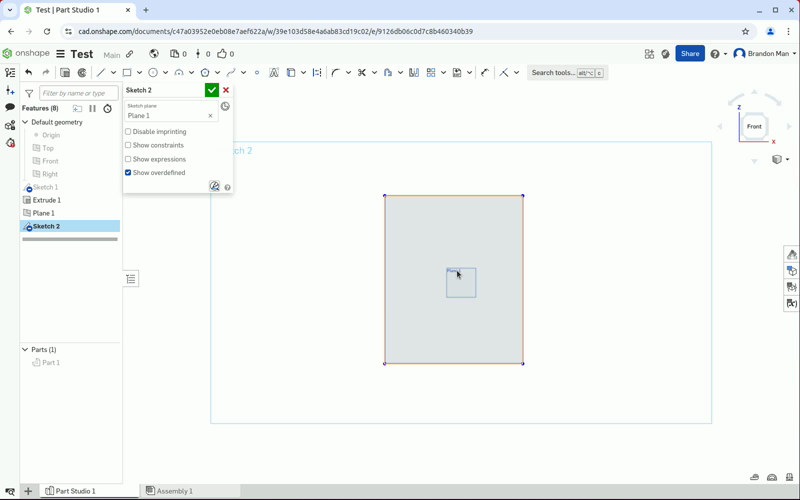
click(457, 270)
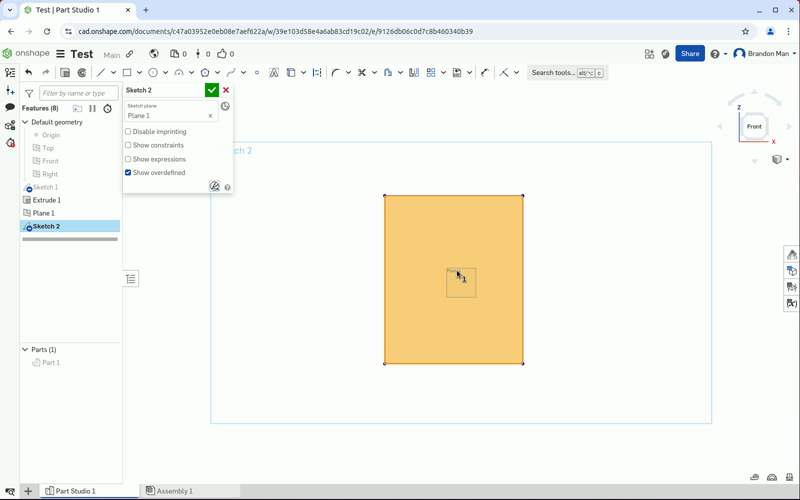
mouse_move(73, 352)
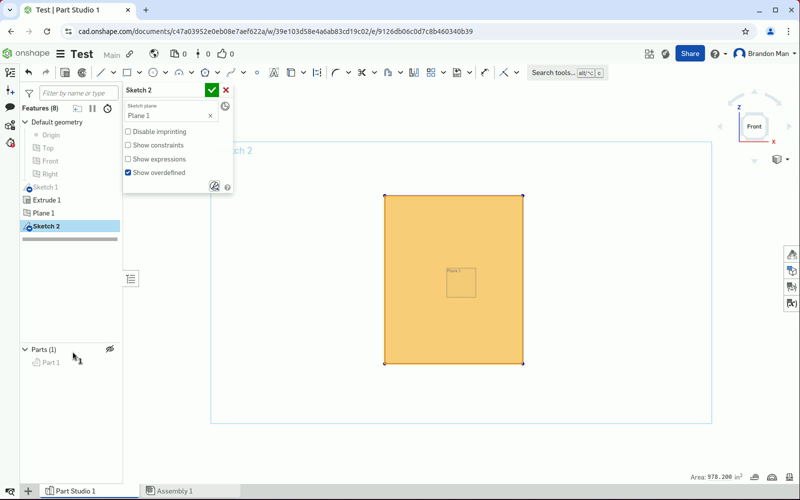
key(shift+y)
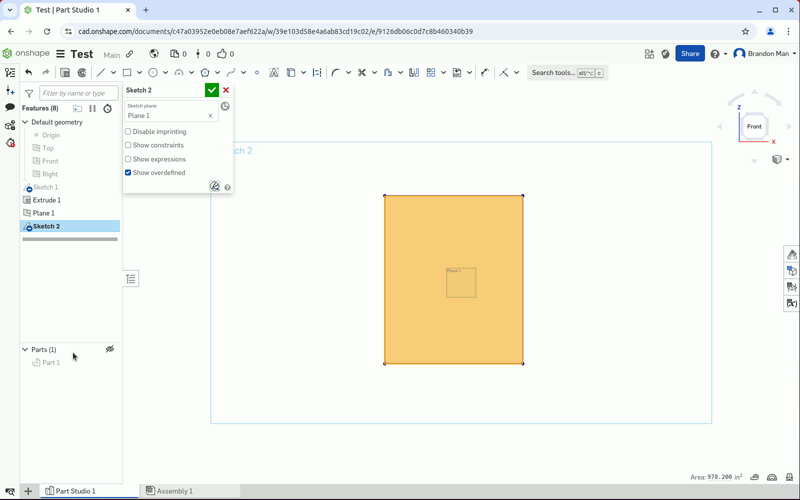
key(shift+e)
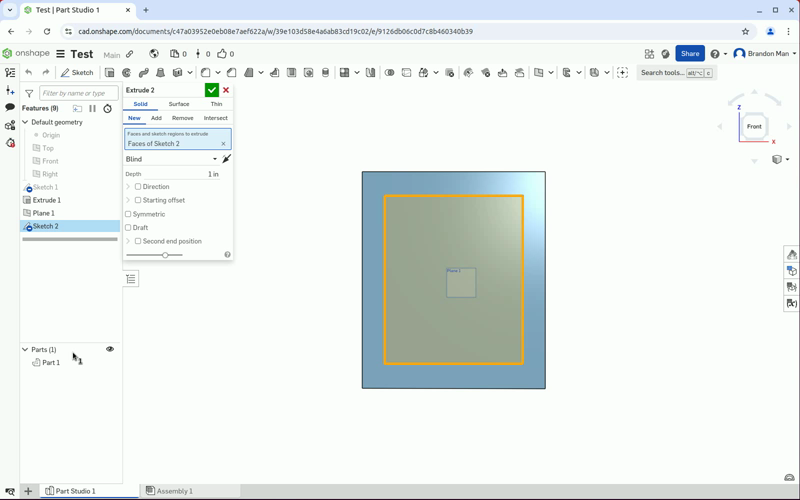
mouse_move(143, 106)
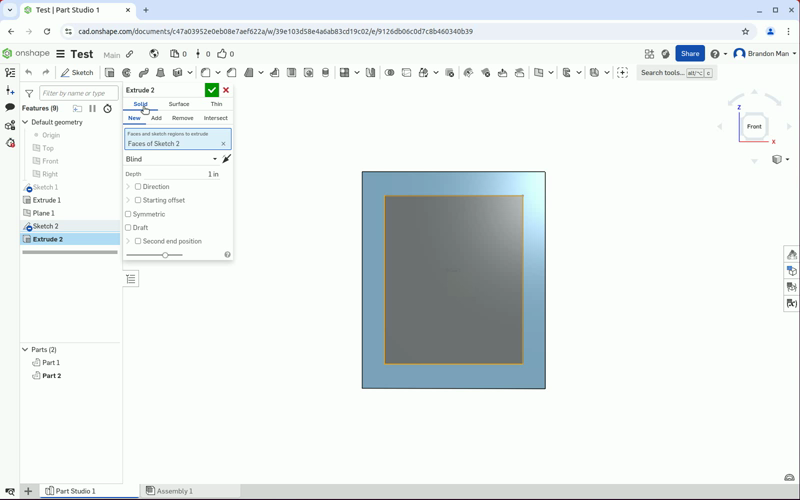
click(143, 106)
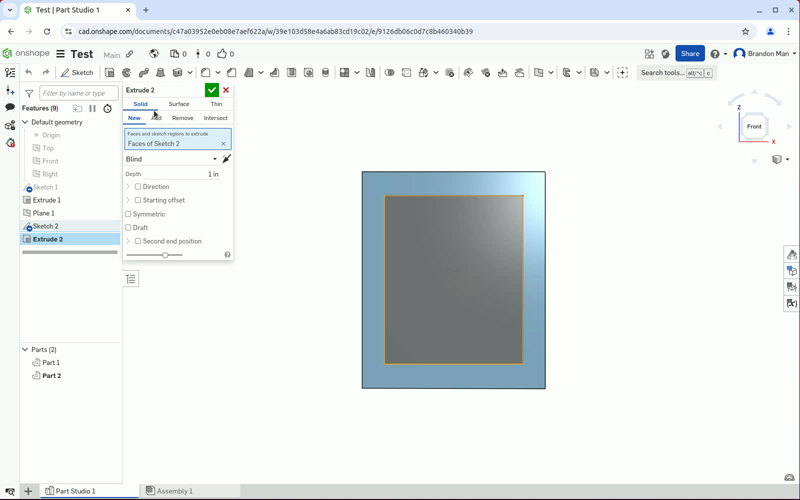
mouse_move(186, 120)
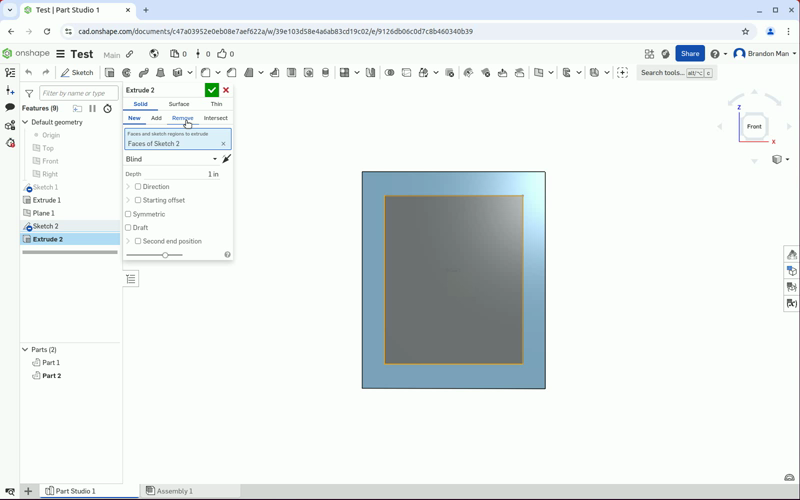
click(186, 120)
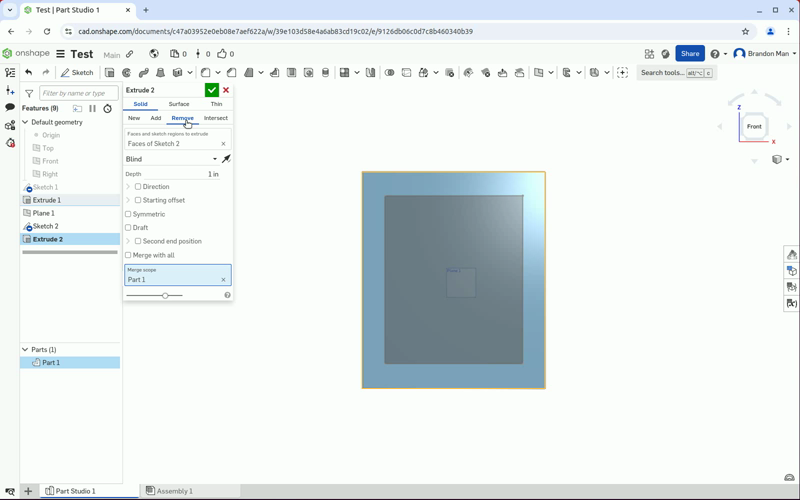
key(tab, 4)
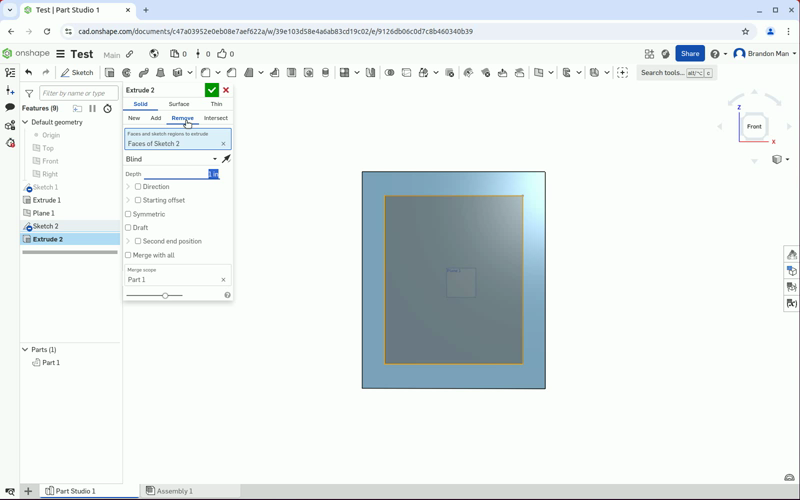
text(0.963)
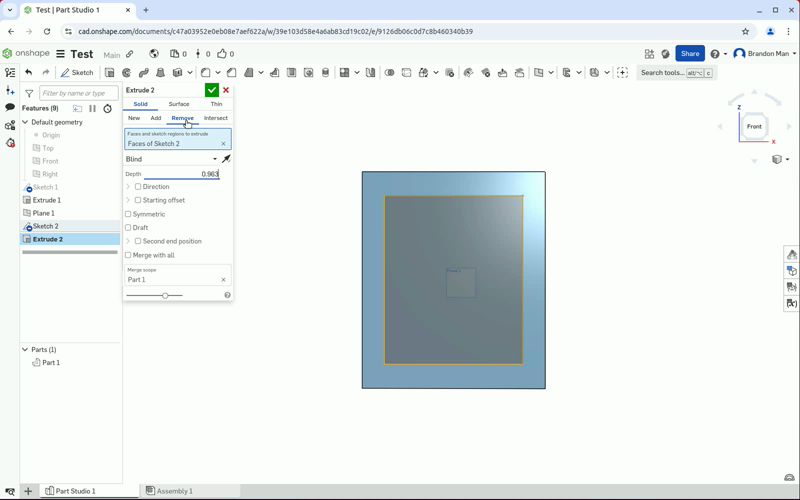
key(tab, 6)
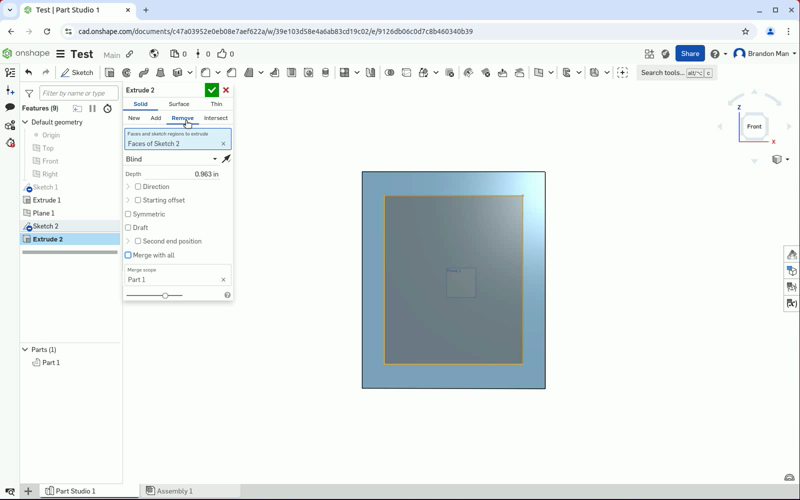
key(space)
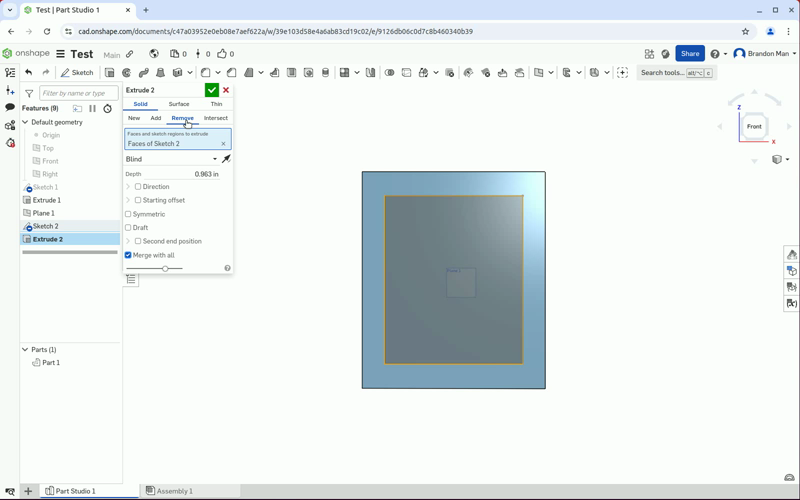
key(enter)
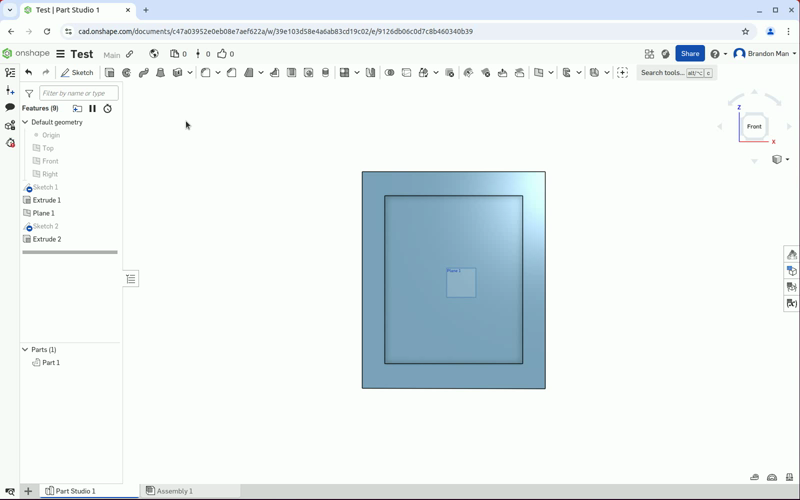
key(shift+h)
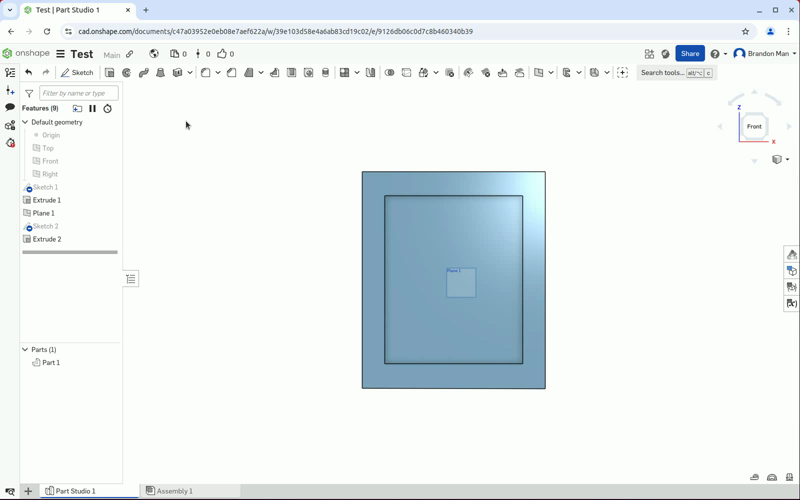
key(shift+h)
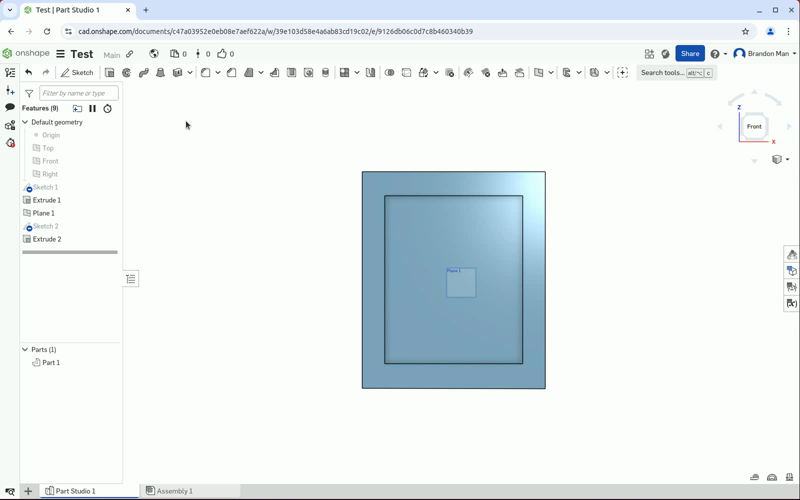
mouse_move(73, 189)
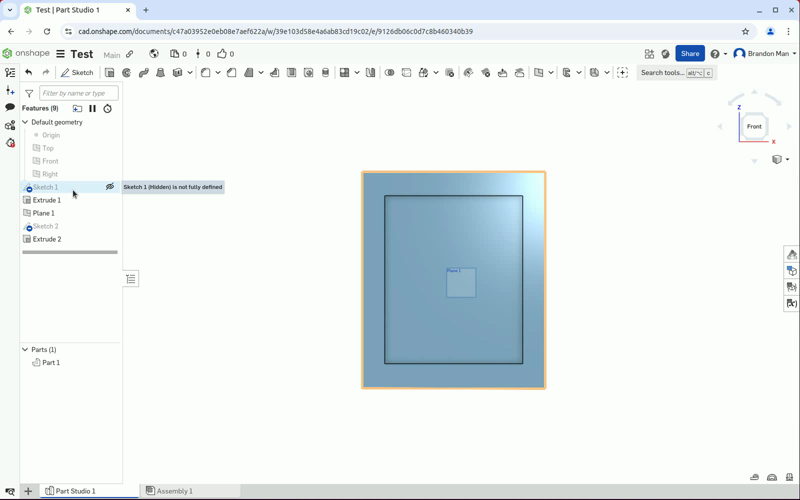
click(73, 189)
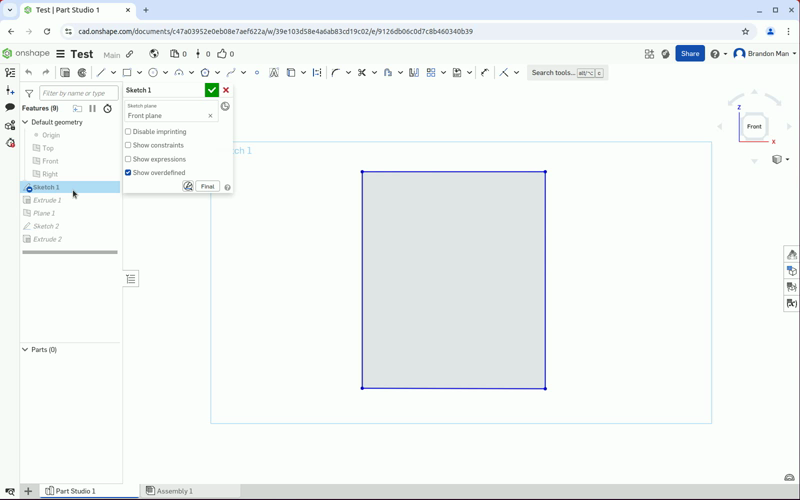
mouse_move(229, 92)
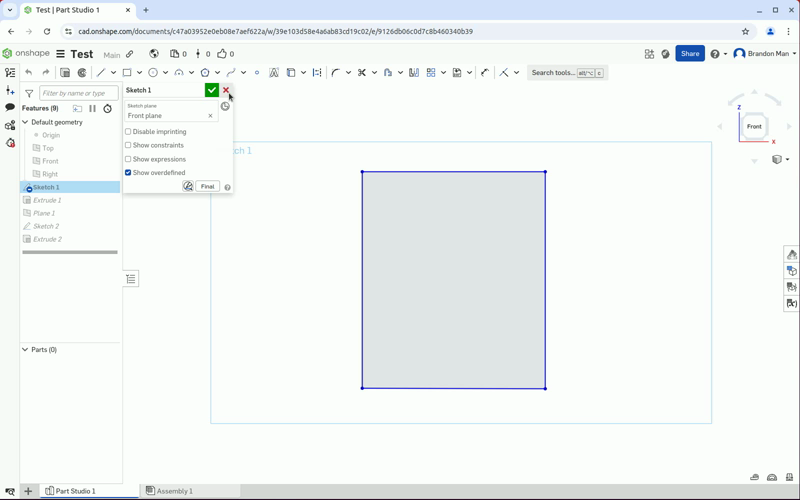
click(229, 92)
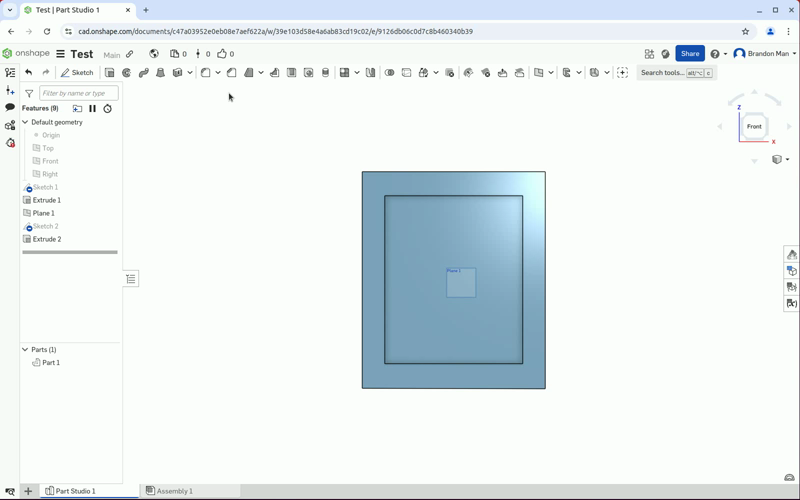
mouse_move(541, 75)
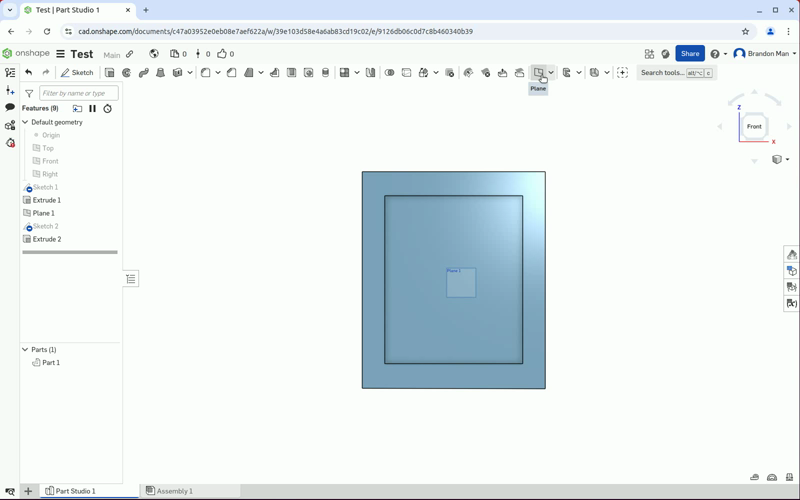
click(541, 75)
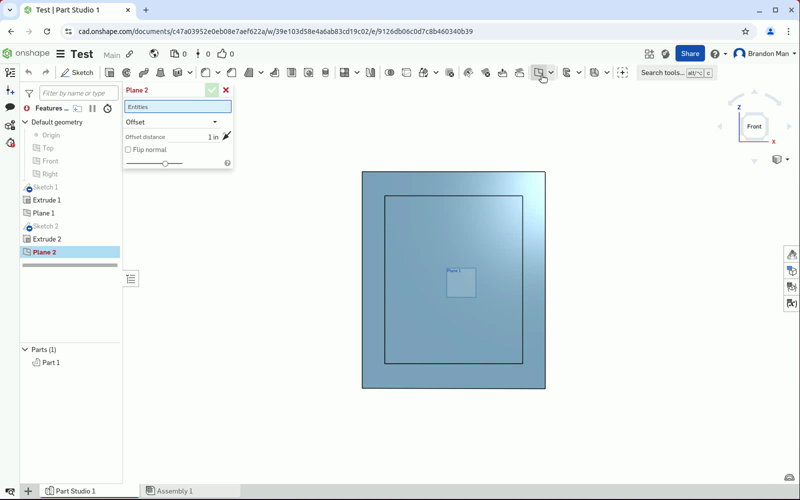
mouse_move(73, 163)
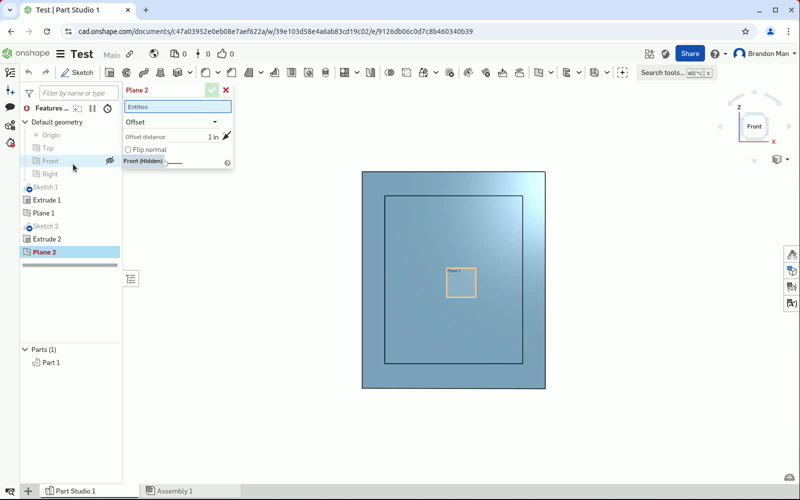
click(73, 163)
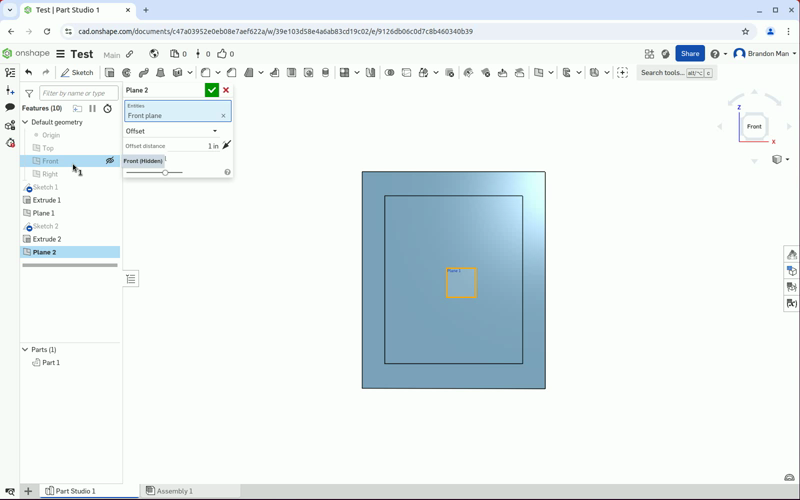
key(tab, 2)
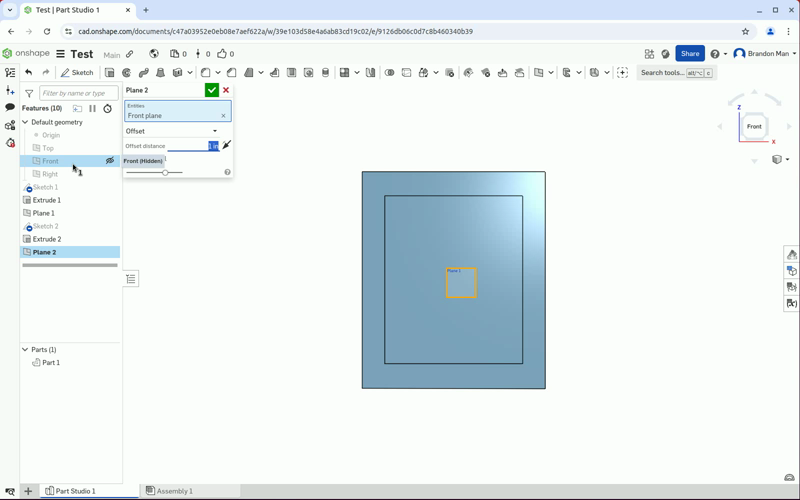
text(1.695)
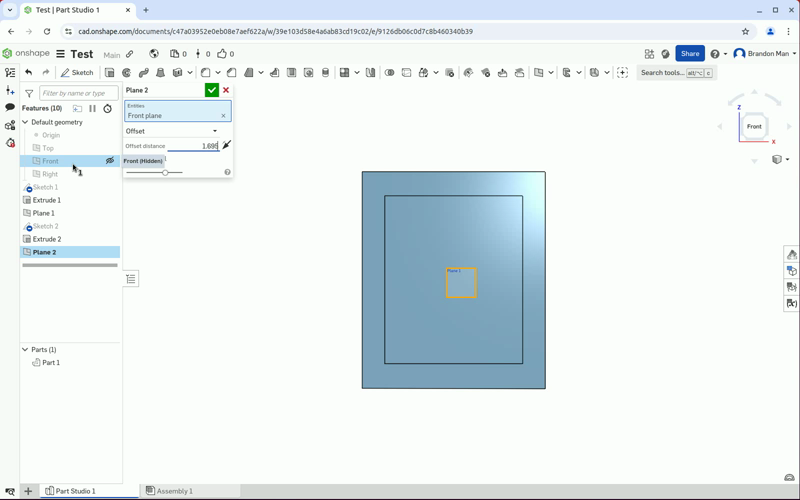
key(enter, 2)
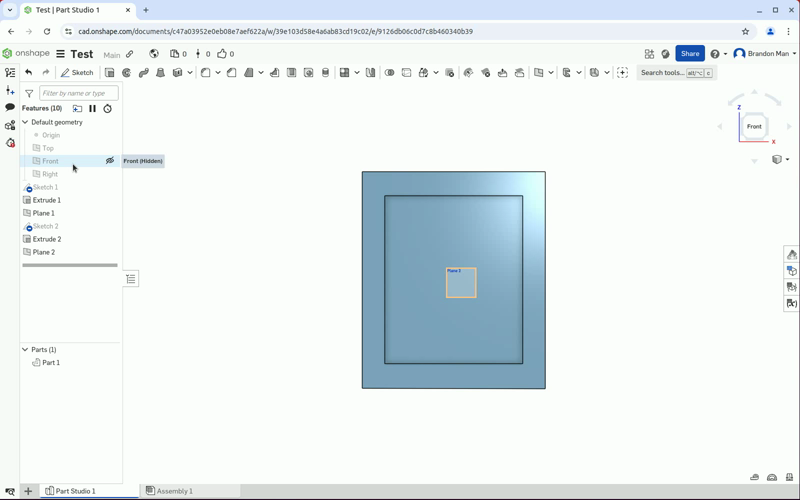
key(shift+s)
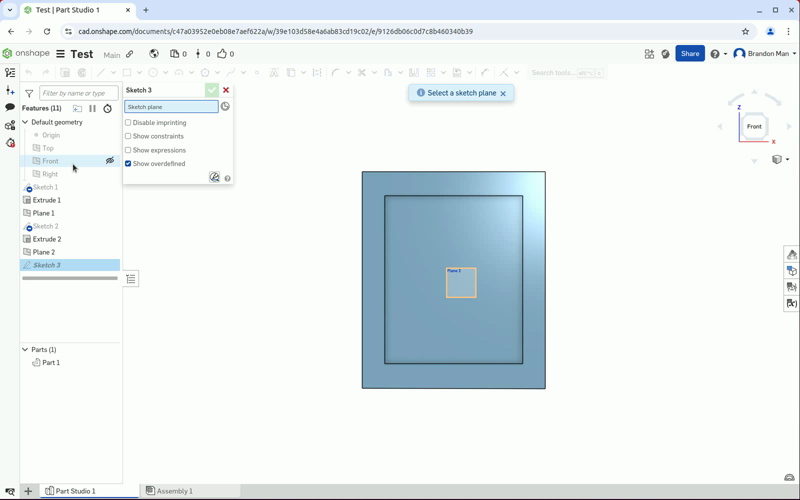
mouse_move(73, 254)
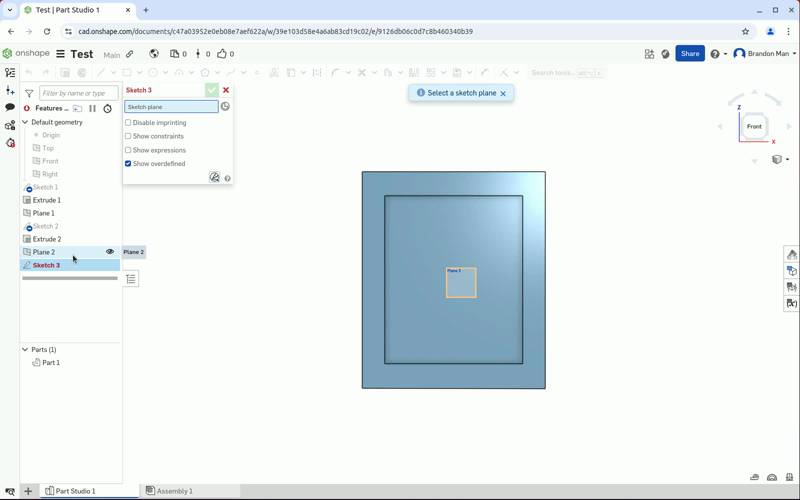
click(73, 254)
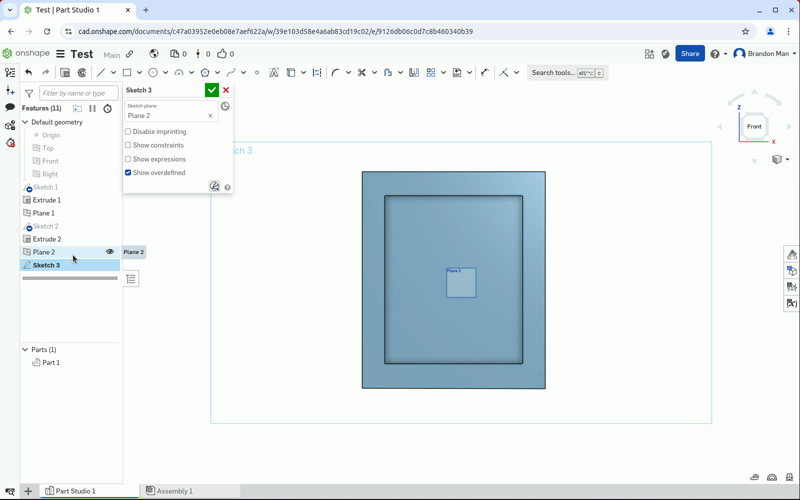
mouse_move(73, 352)
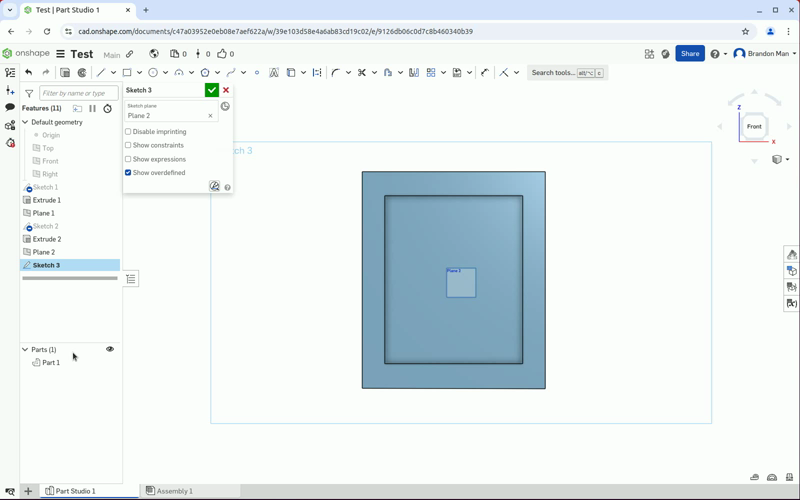
key(y)
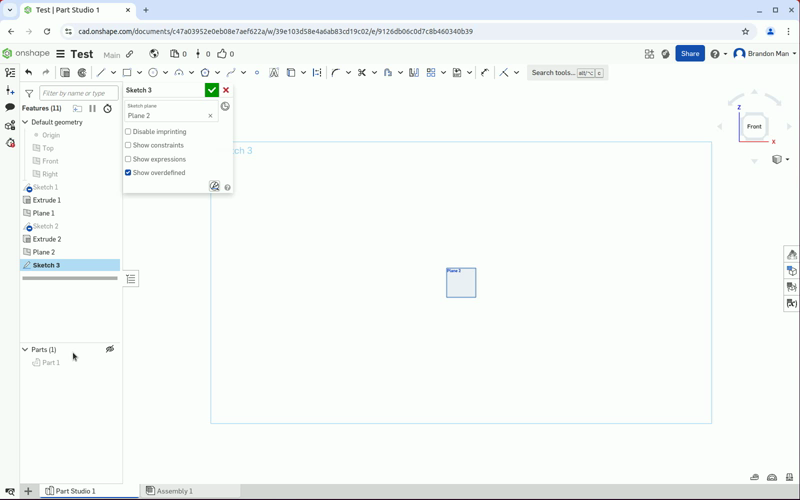
key(l)
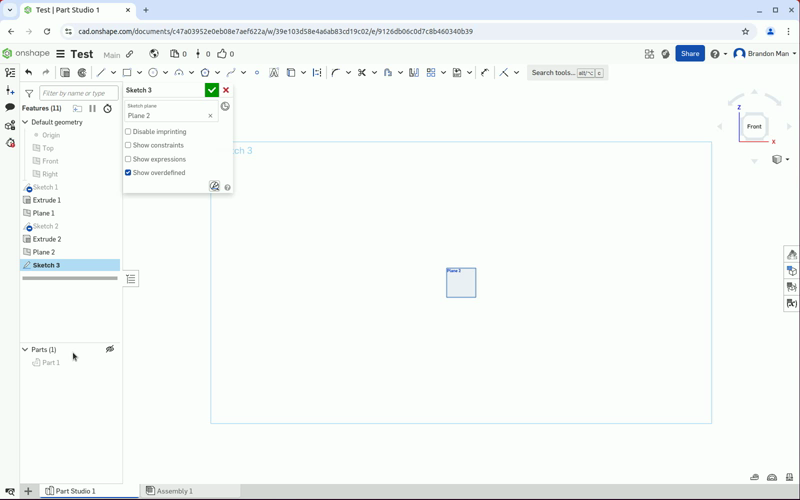
key_down(shift)
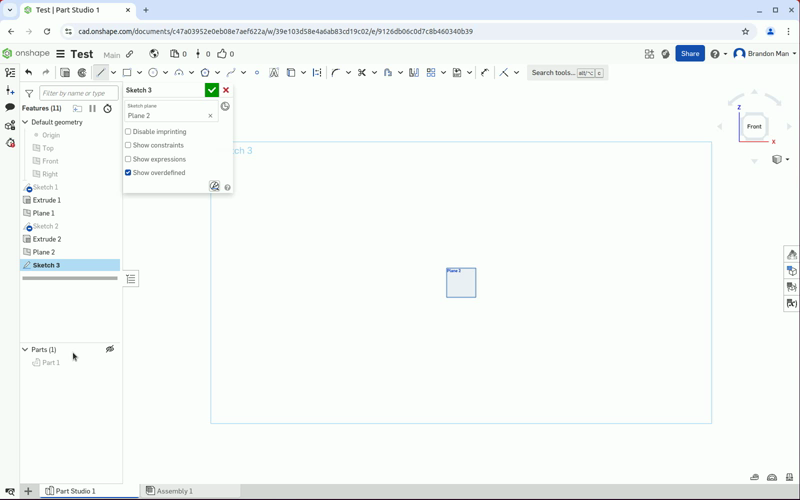
mouse_move(390, 357)
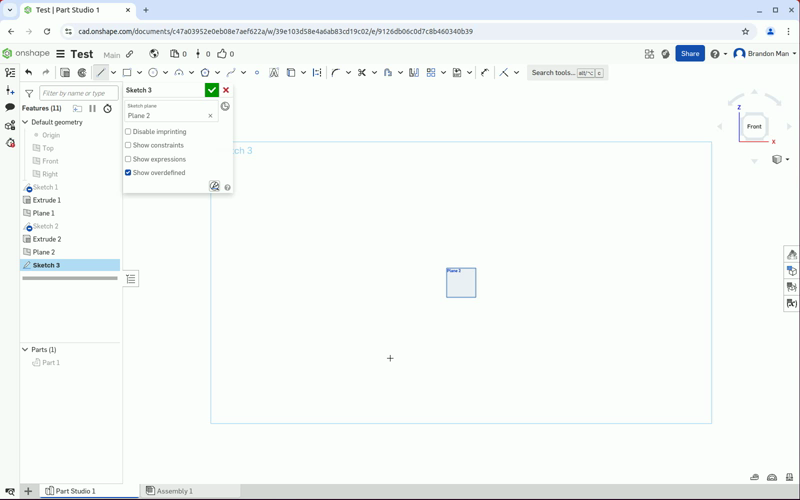
click(390, 357)
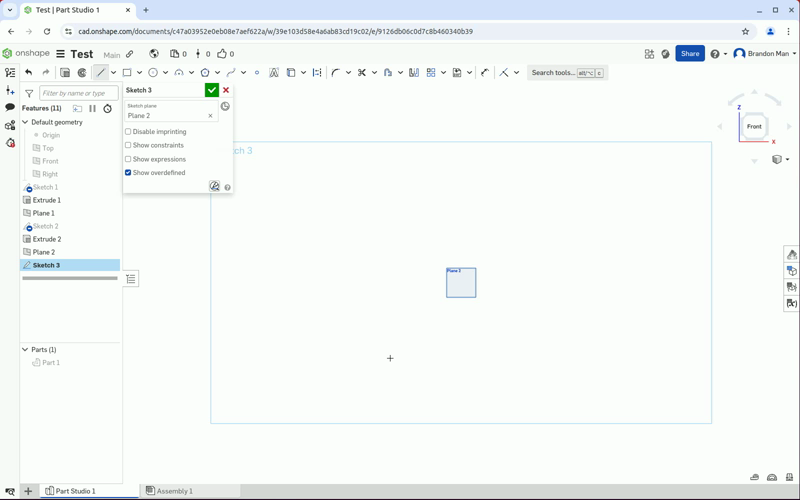
key_up(shift)
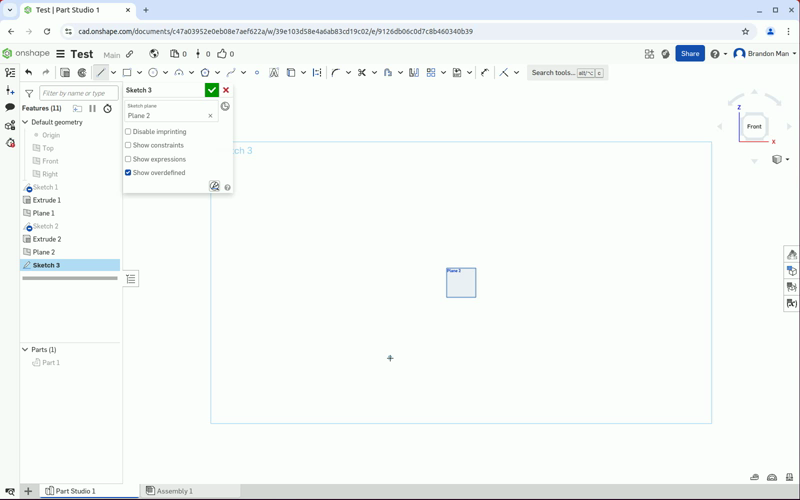
key_down(shift)
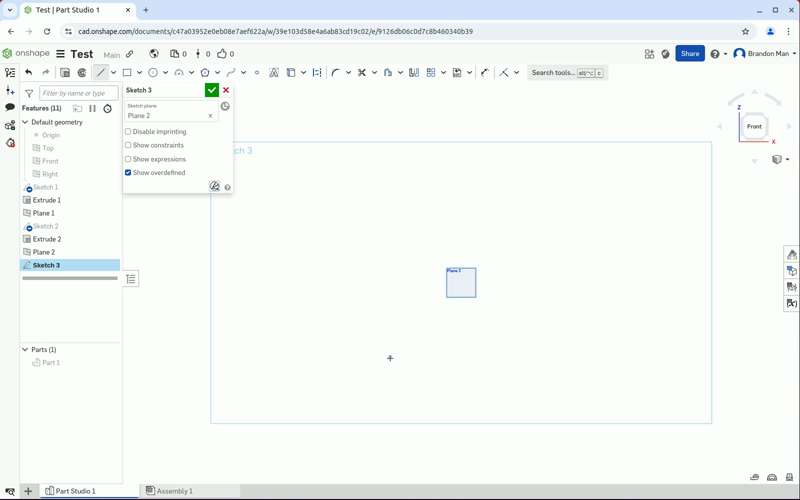
mouse_move(420, 357)
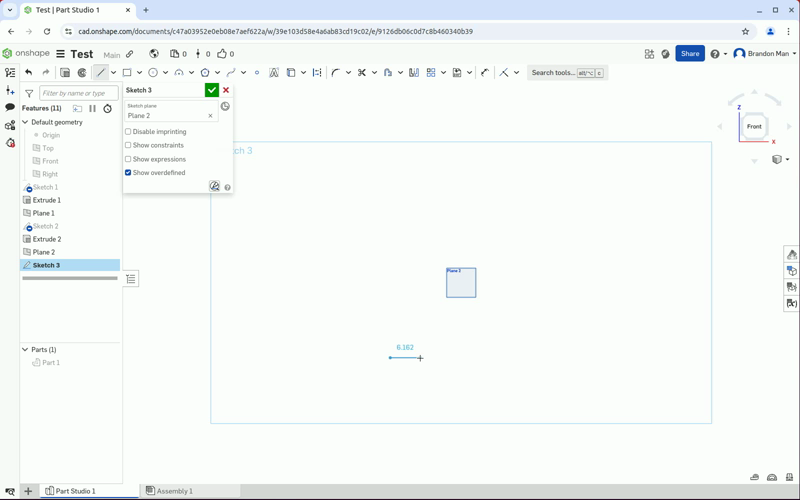
mouse_move(447, 357)
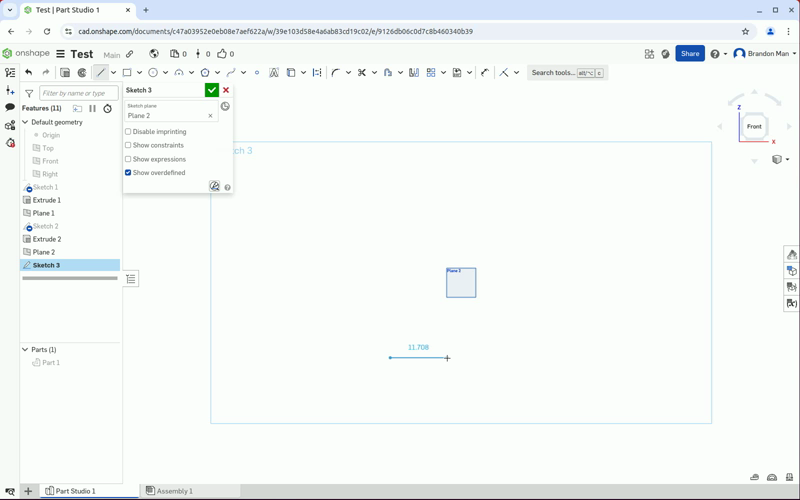
click(447, 357)
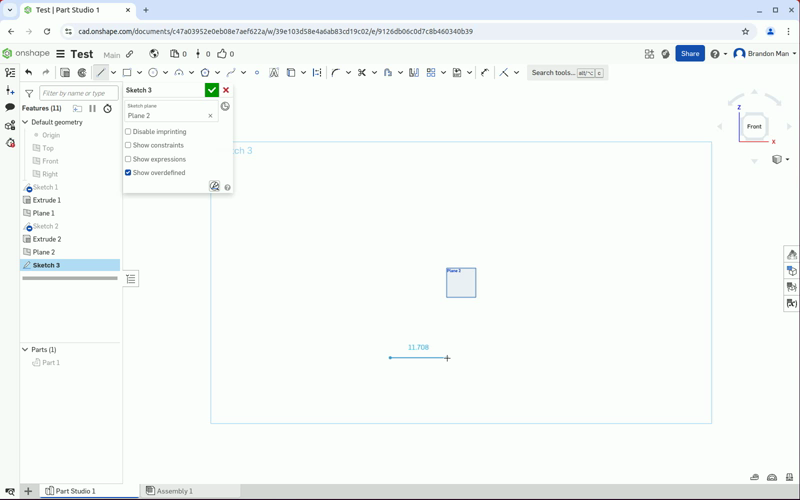
key_up(shift)
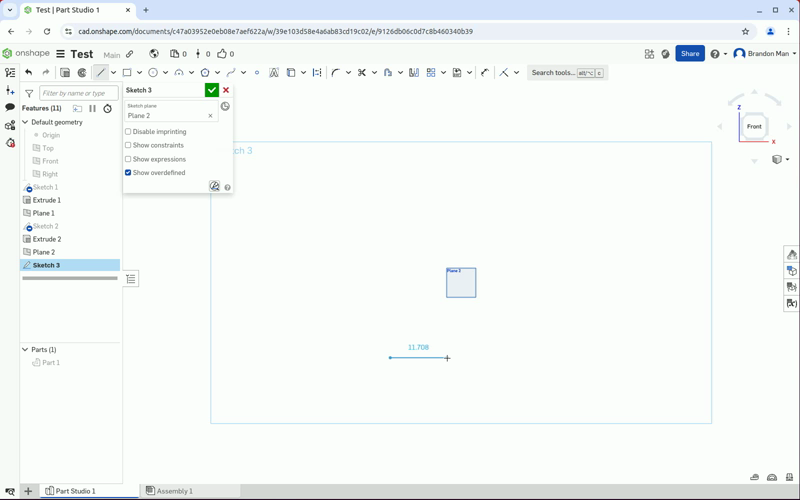
key_down(shift)
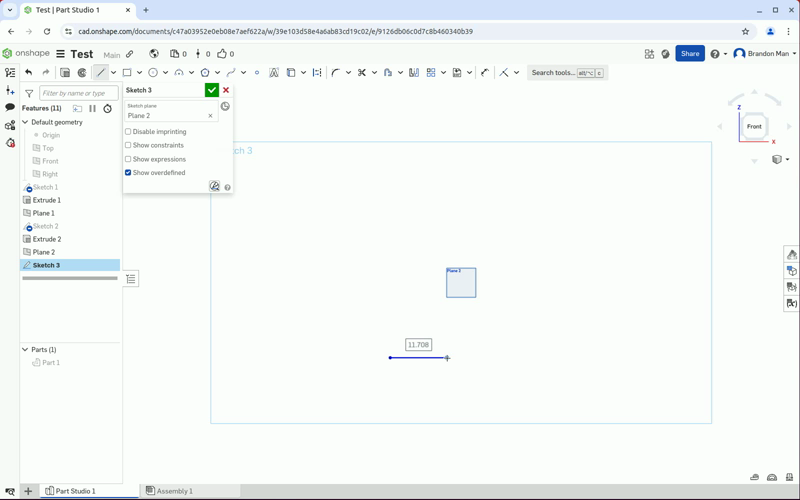
mouse_move(477, 357)
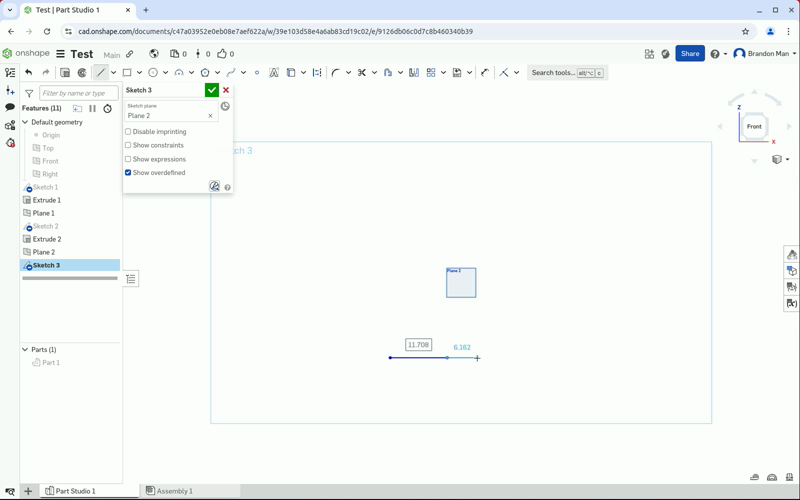
mouse_move(460, 357)
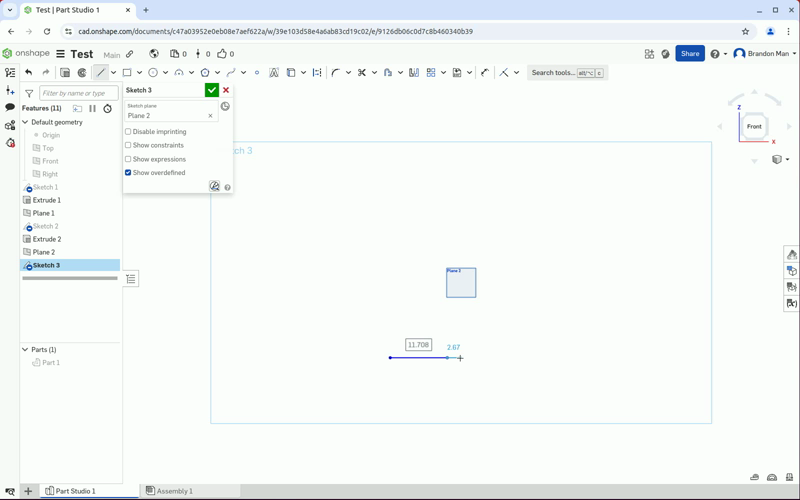
click(460, 357)
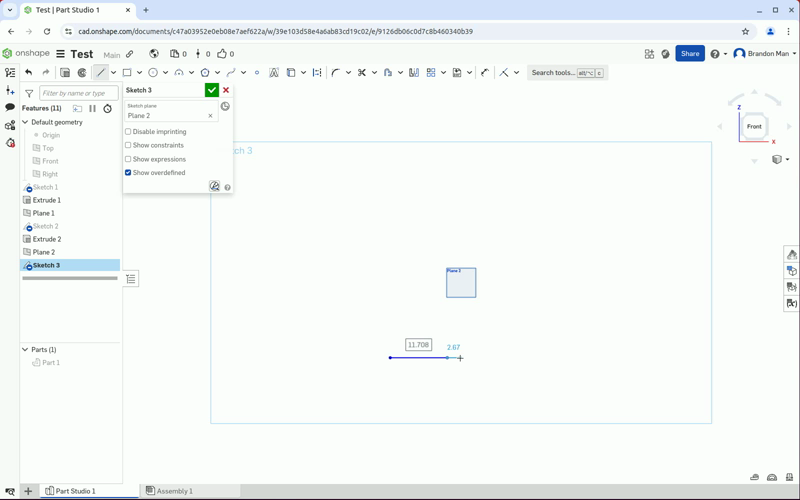
key_up(shift)
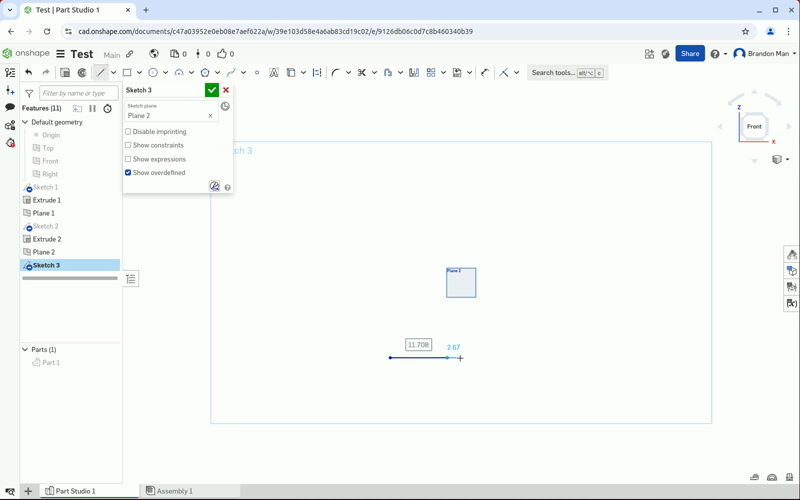
key_down(shift)
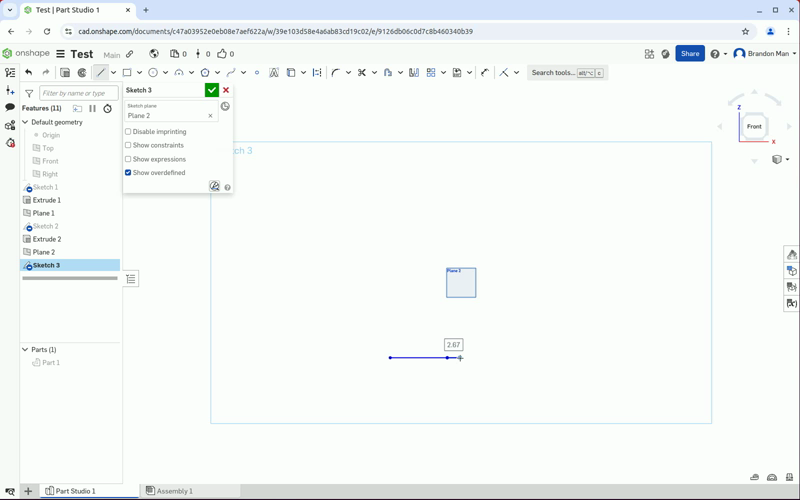
mouse_move(490, 357)
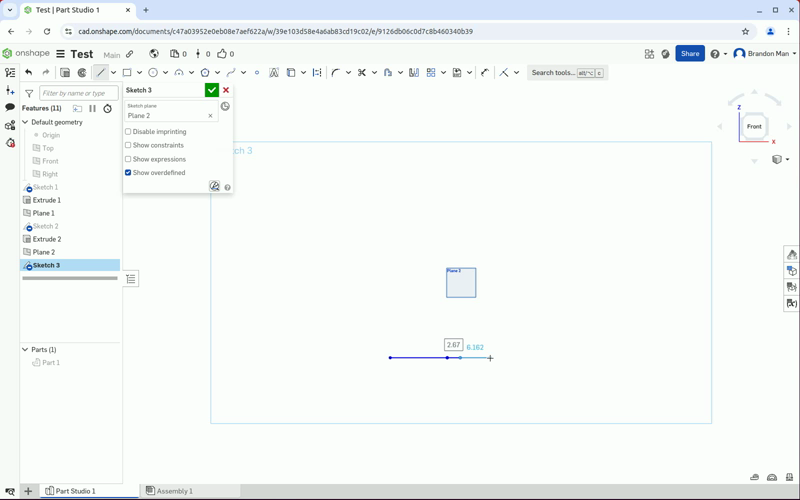
mouse_move(518, 357)
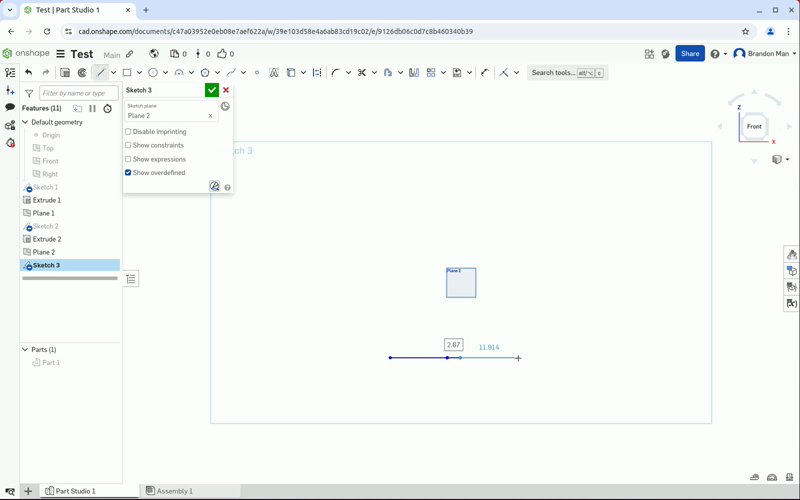
click(518, 357)
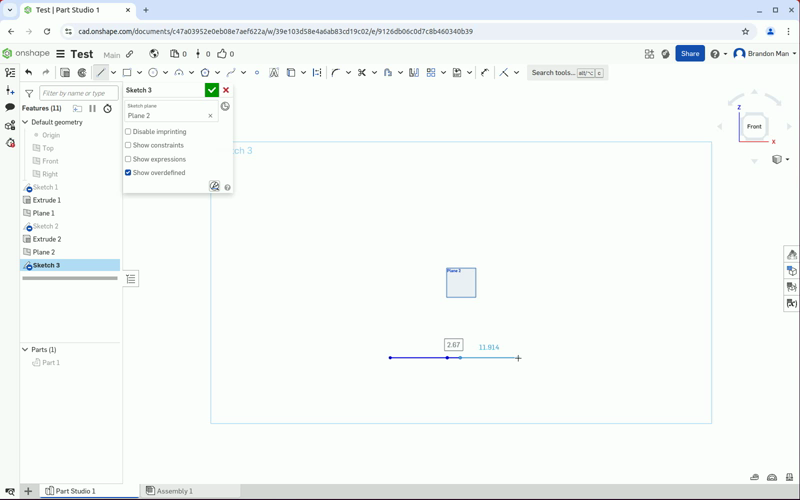
key_up(shift)
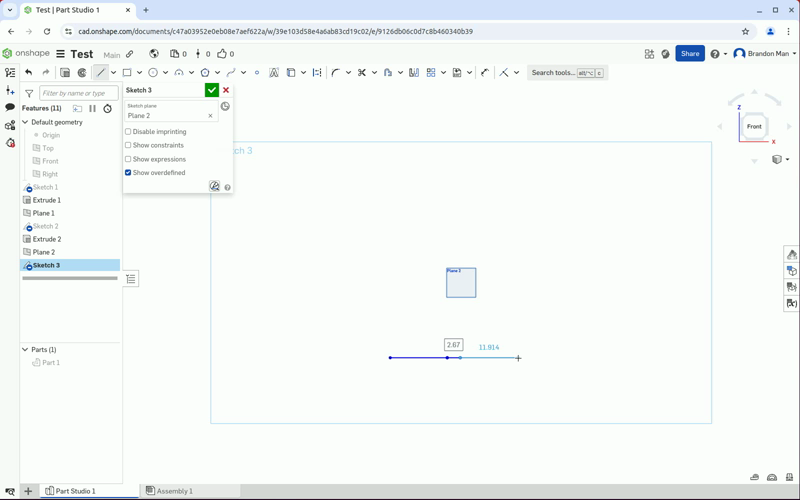
key_down(shift)
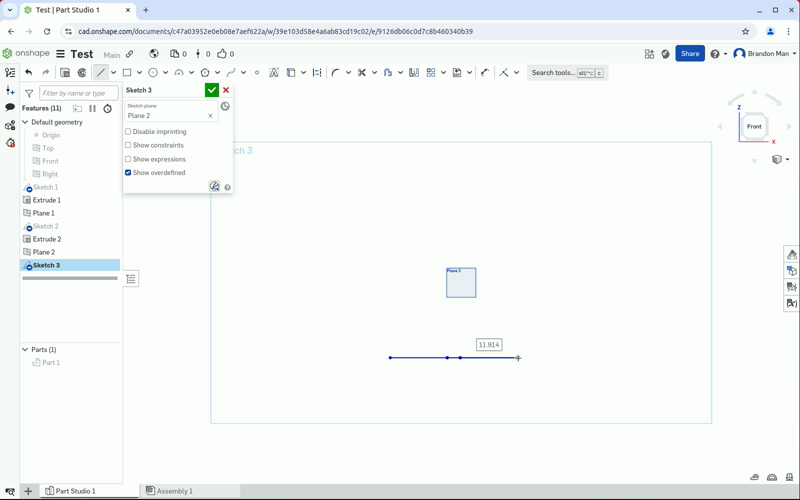
mouse_move(518, 200)
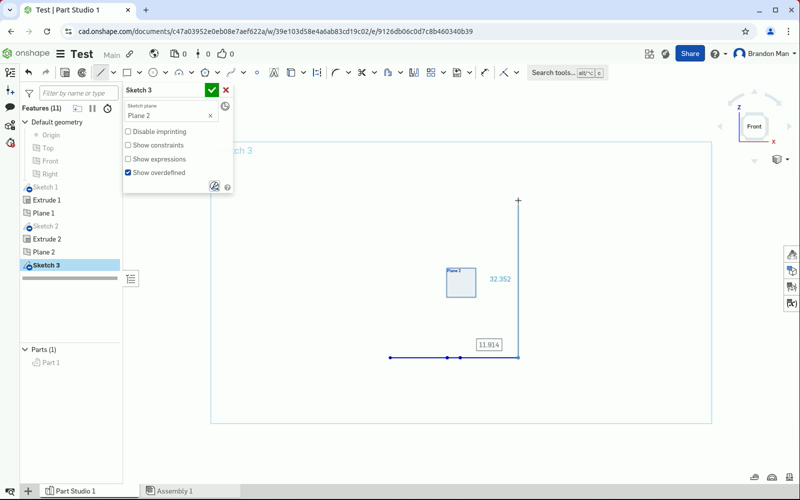
click(518, 200)
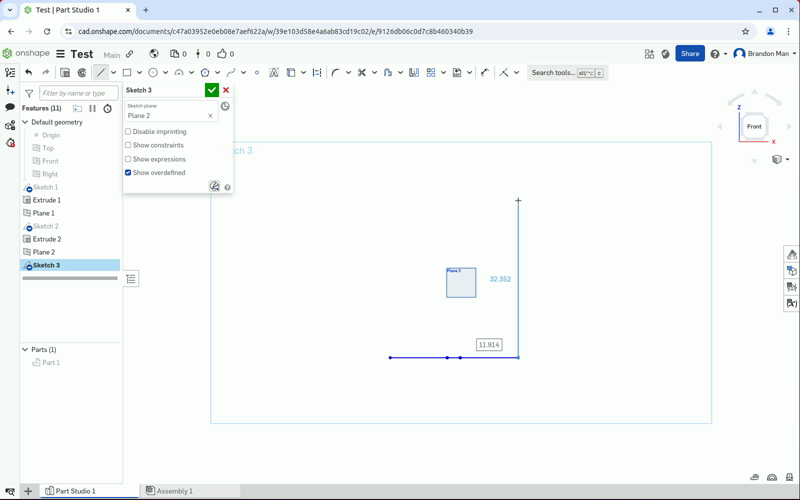
key_up(shift)
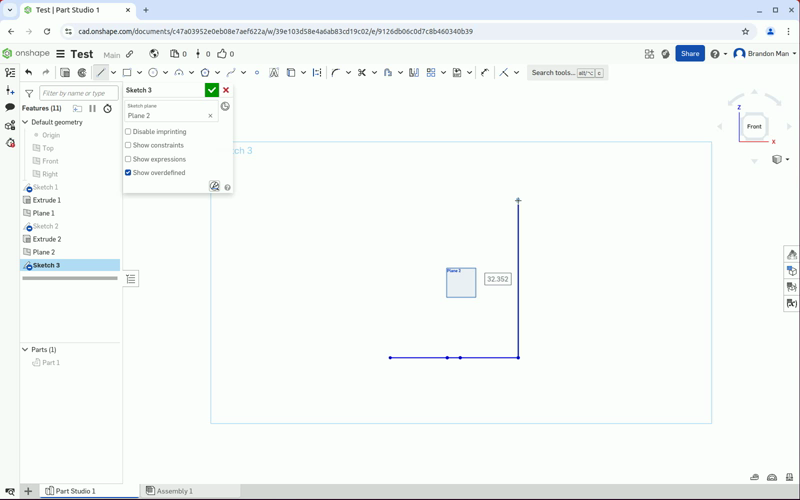
key_down(shift)
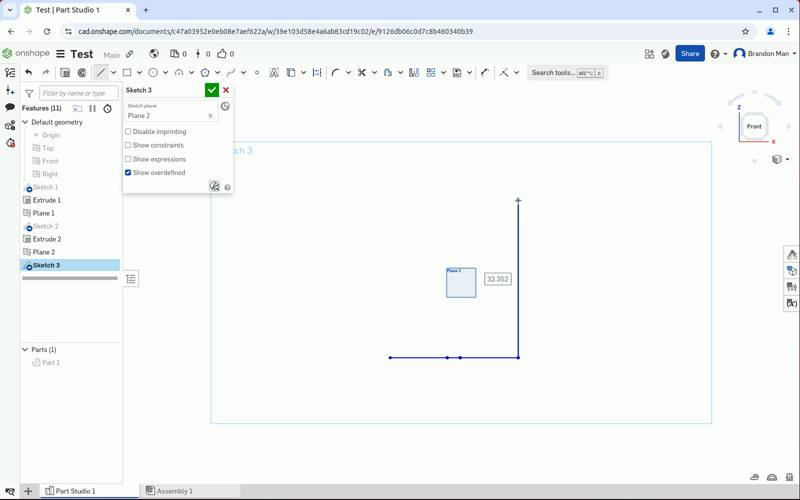
mouse_move(390, 200)
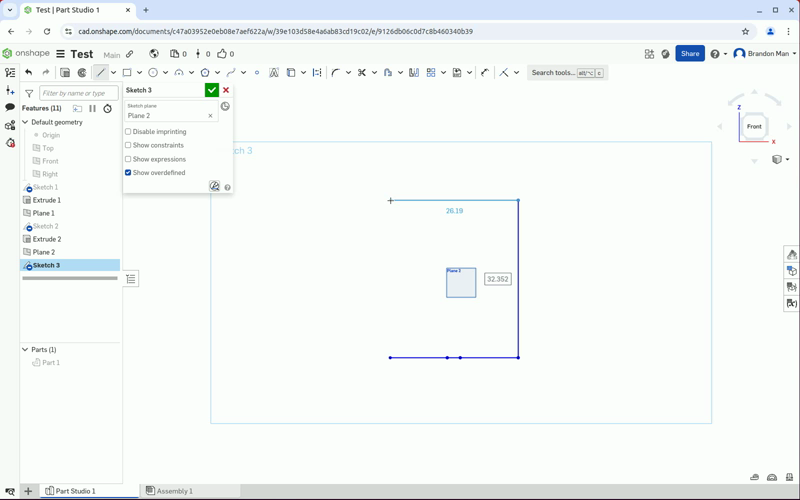
click(390, 200)
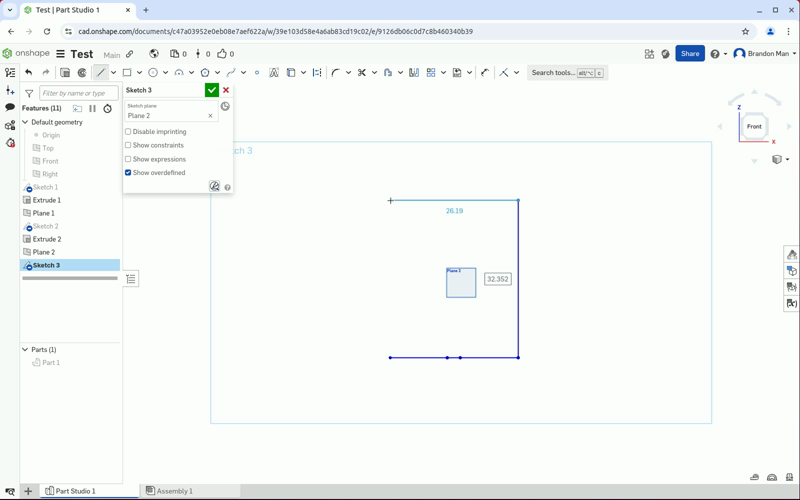
key_up(shift)
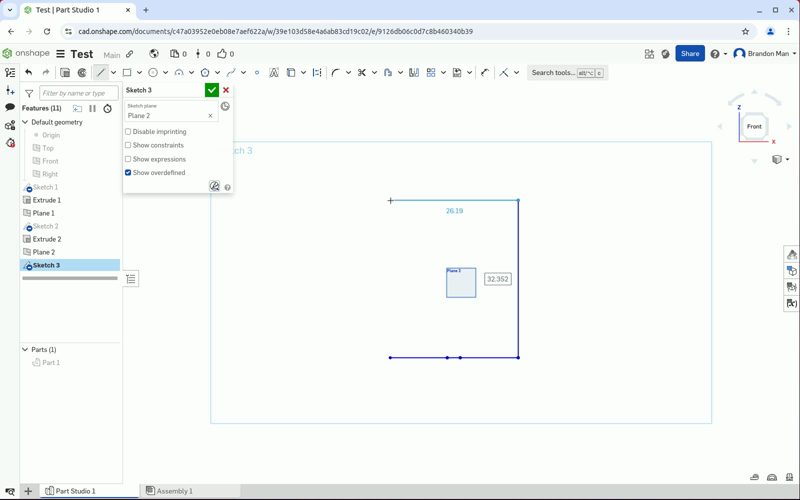
key_down(shift)
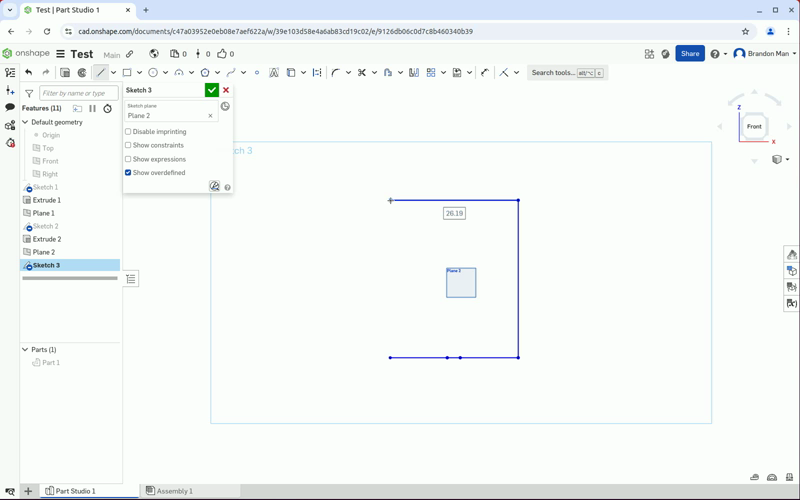
mouse_move(390, 357)
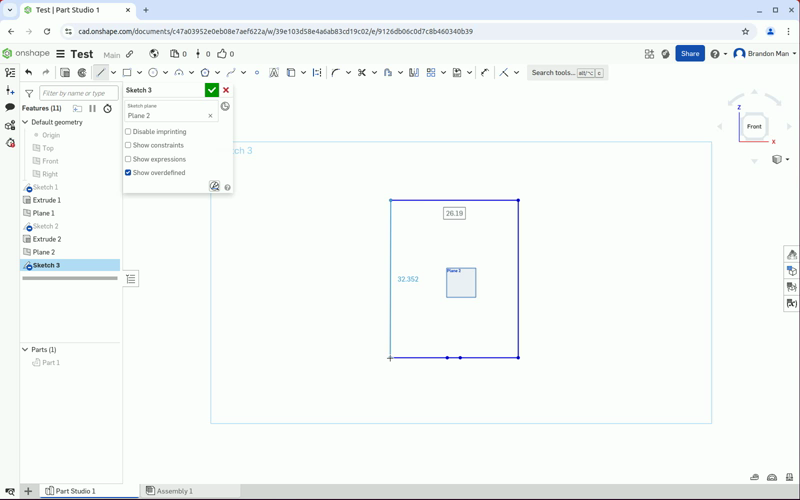
key_up(shift)
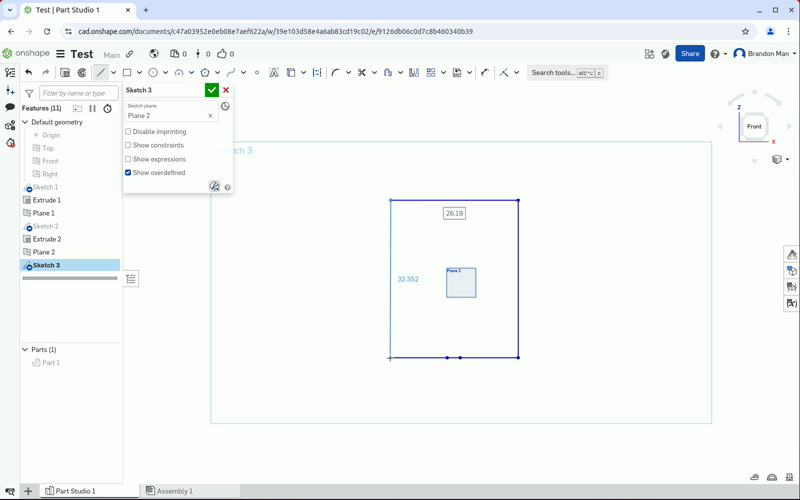
click(390, 357)
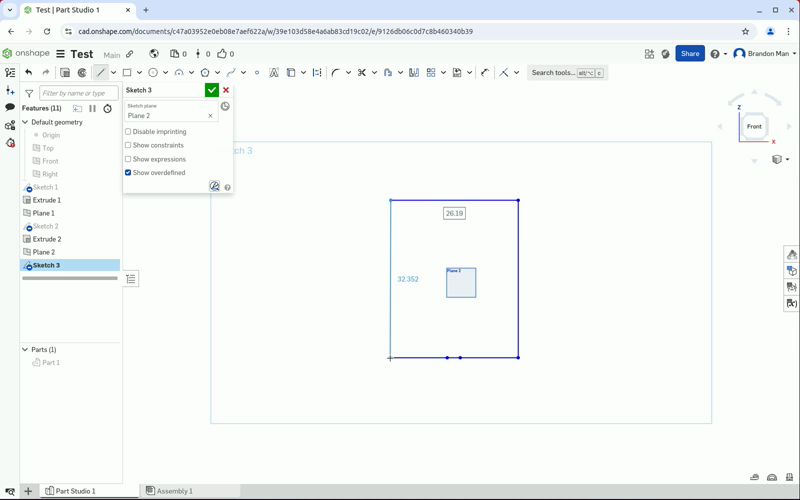
key(esc)
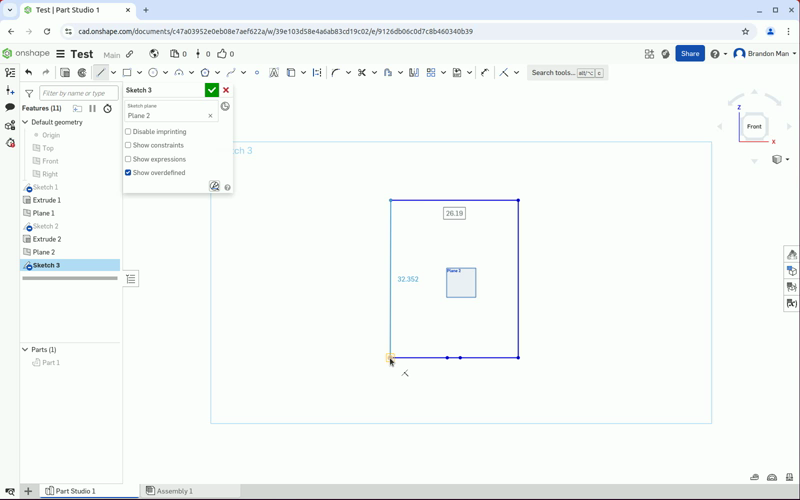
mouse_move(479, 250)
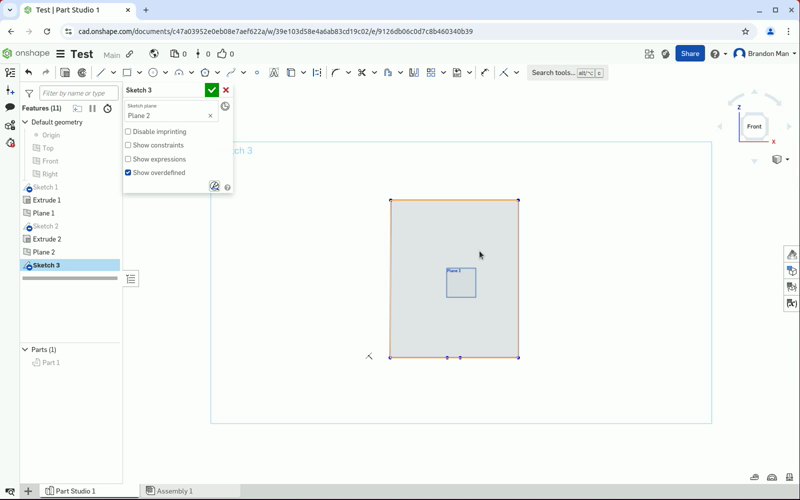
click(479, 250)
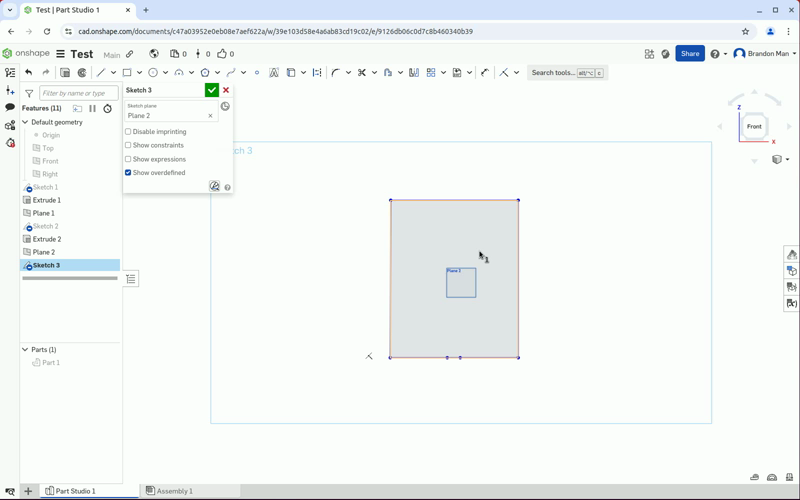
mouse_move(73, 352)
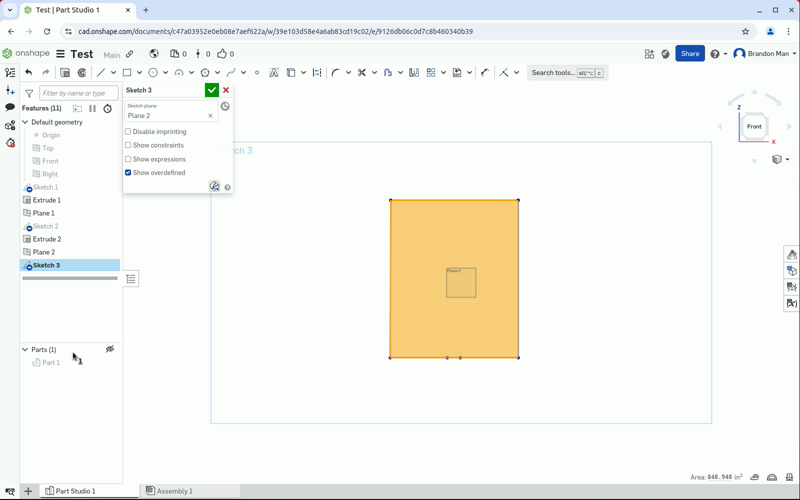
key(shift+y)
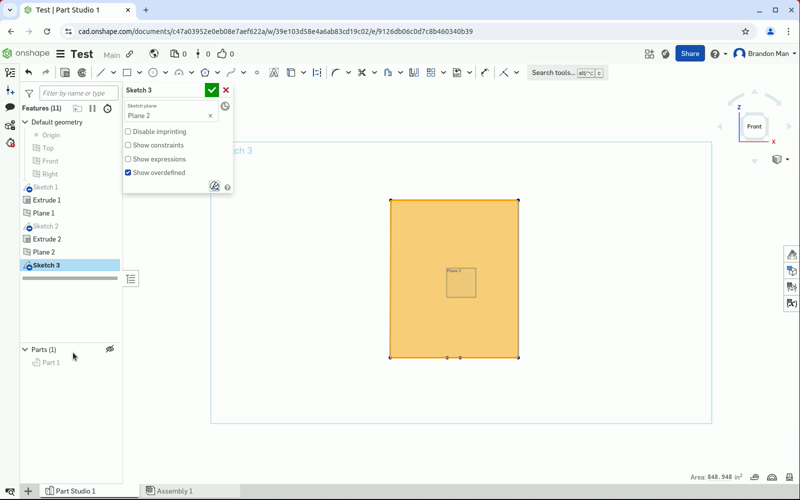
key(shift+e)
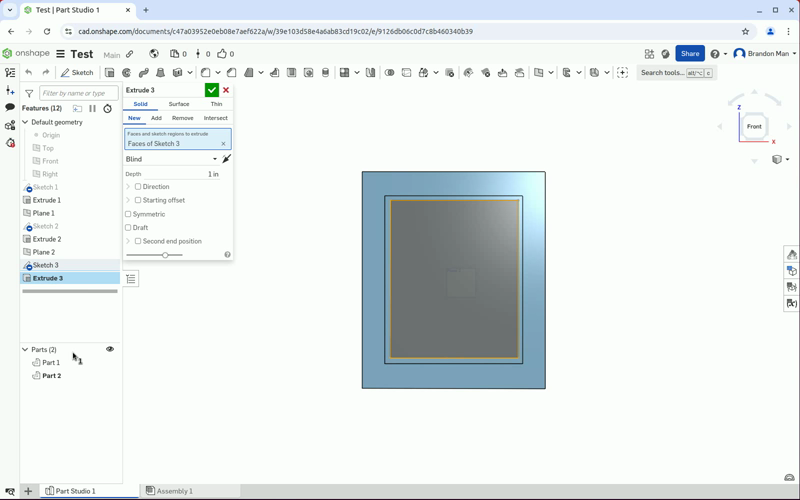
mouse_move(143, 106)
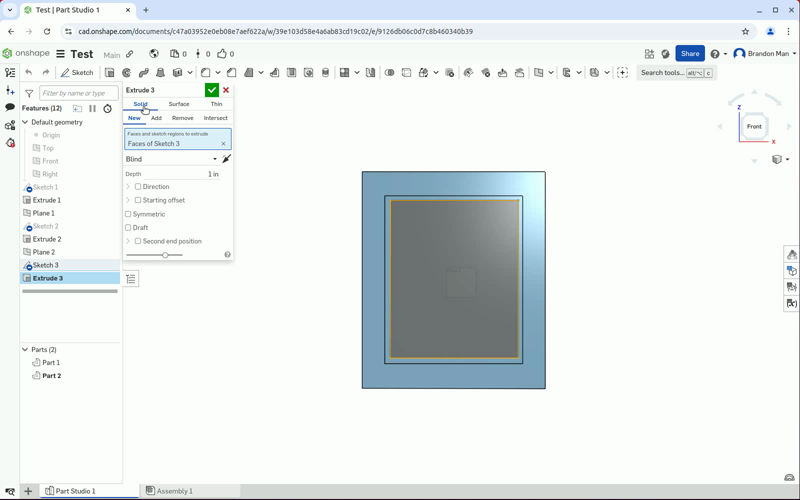
click(143, 106)
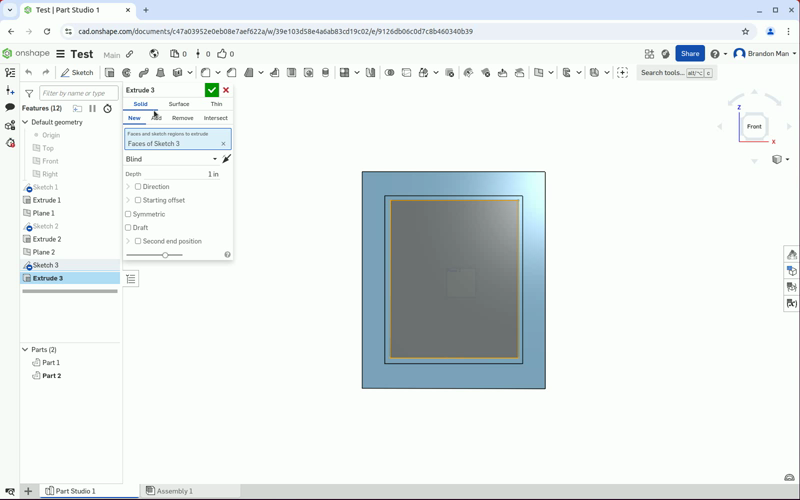
mouse_move(186, 120)
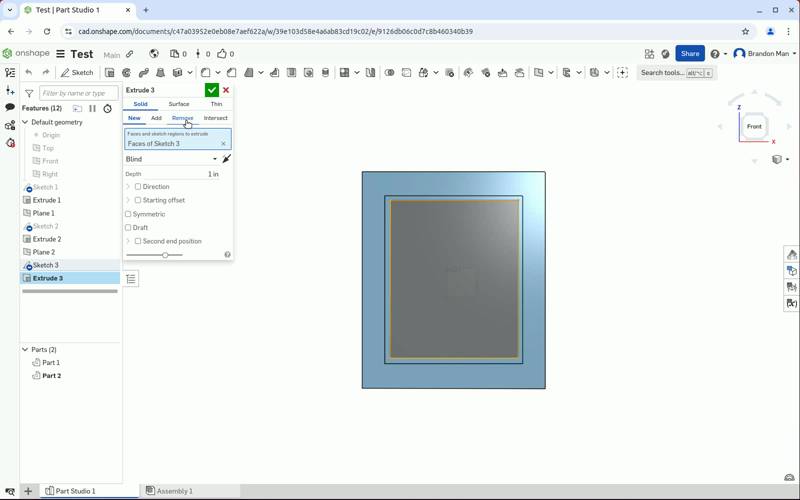
click(186, 120)
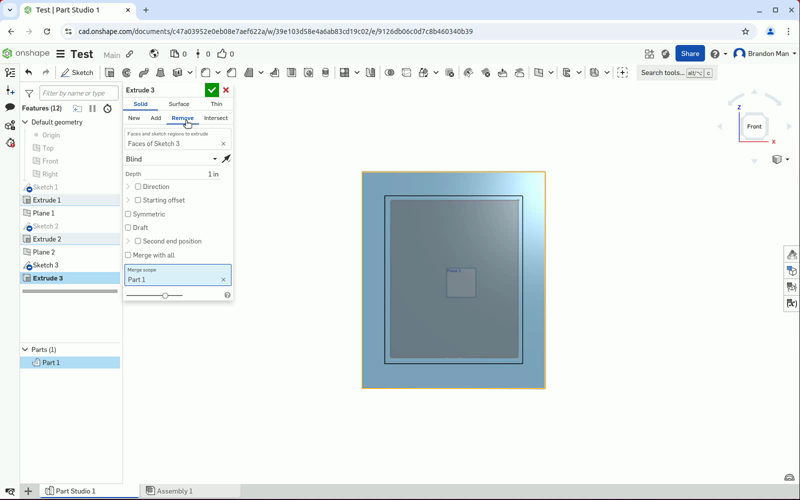
key(tab, 4)
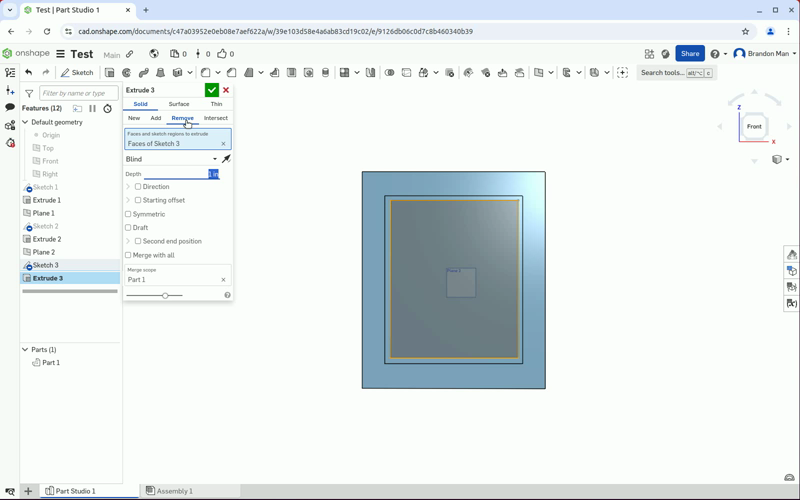
text(1.204)
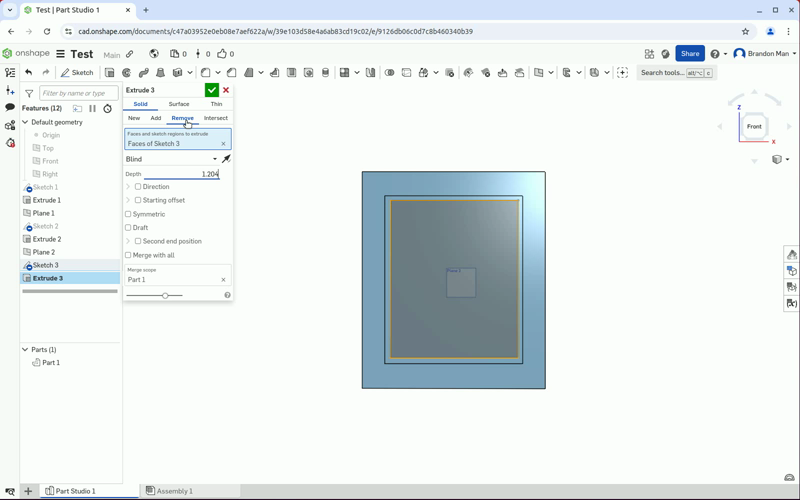
key(tab, 6)
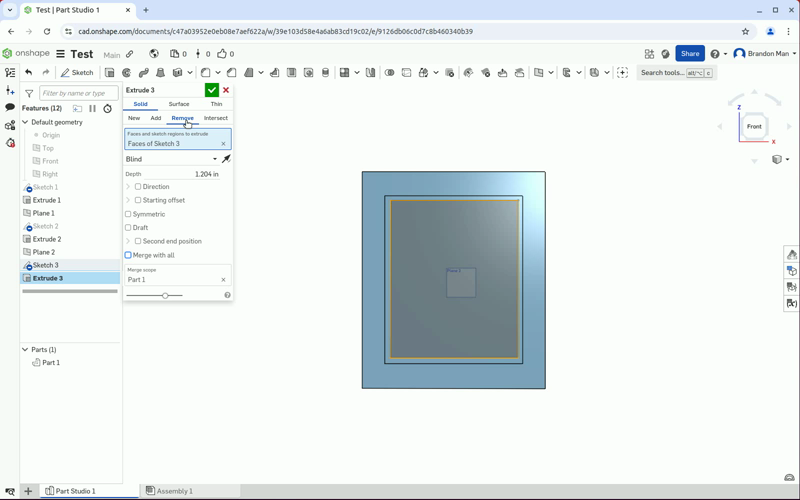
key(space)
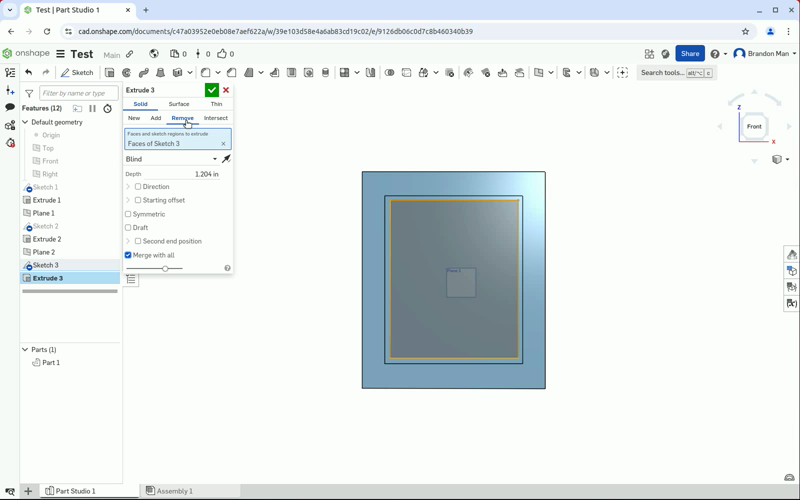
key(enter)
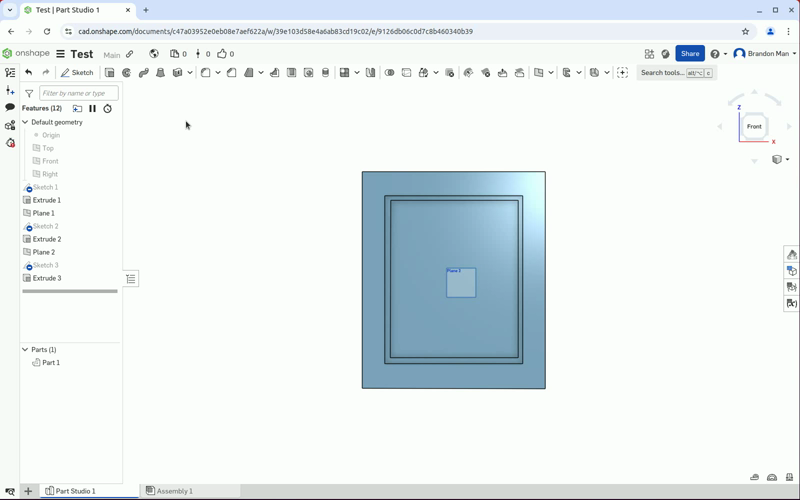
key(shift+h)
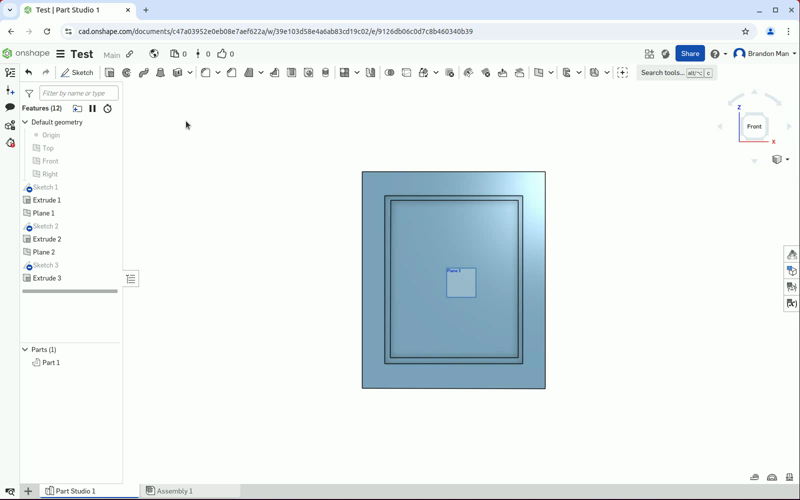
key(shift+h)
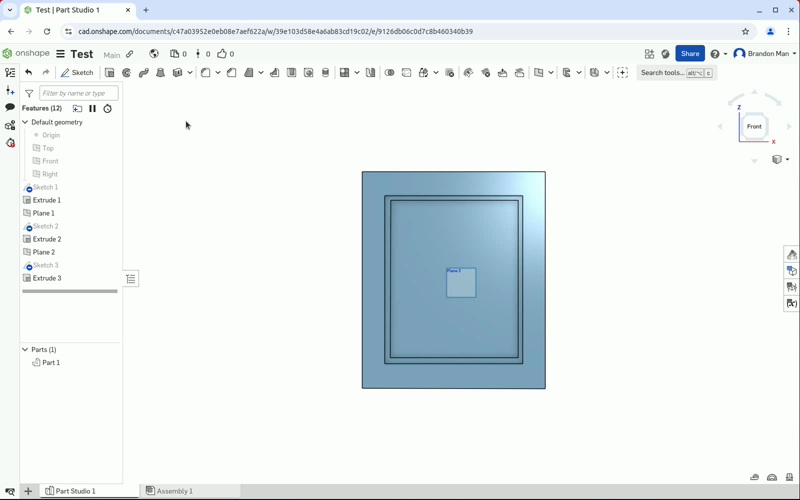
mouse_move(73, 189)
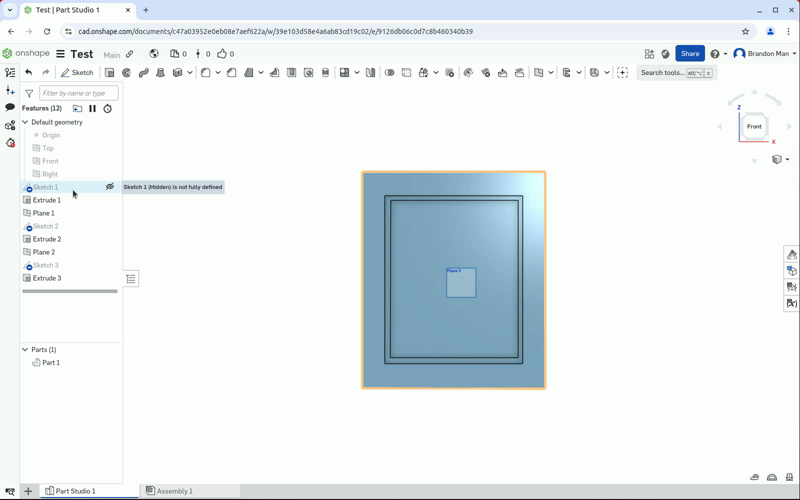
click(73, 189)
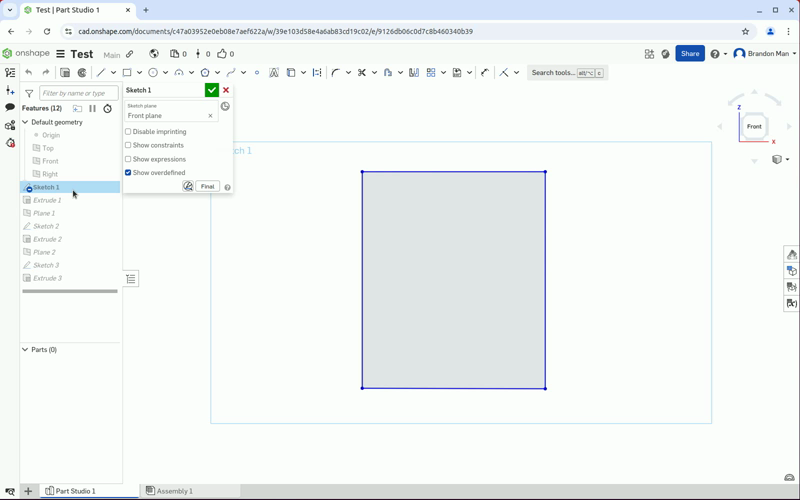
mouse_move(229, 92)
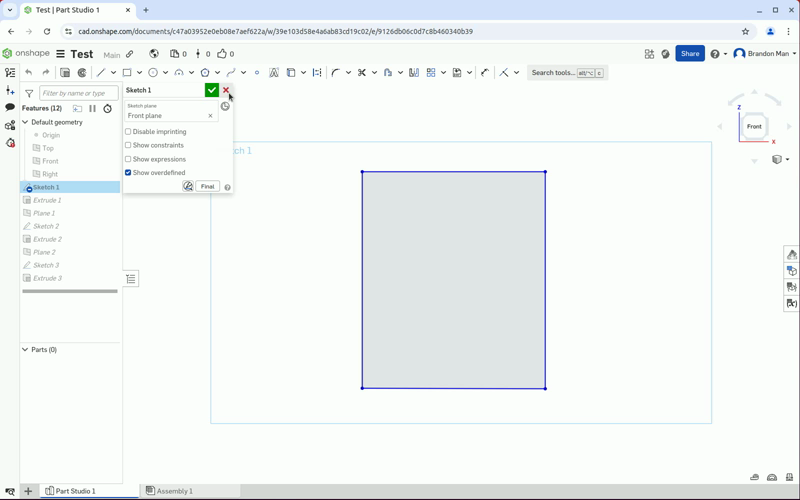
click(229, 92)
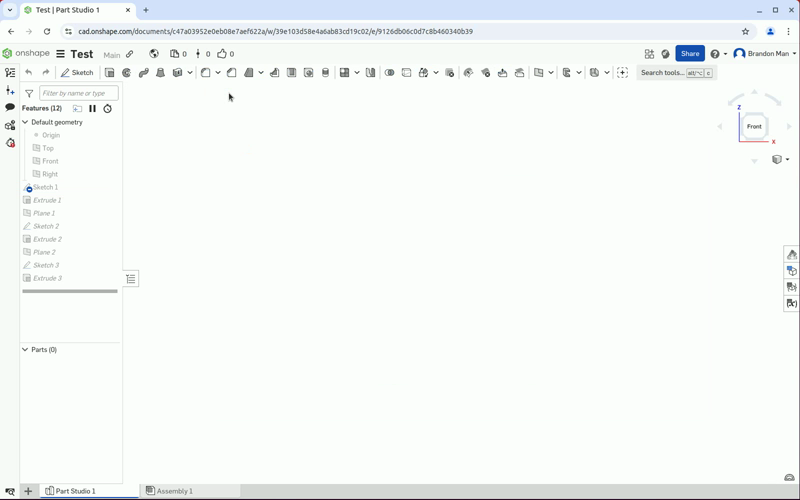
key(shift+s)
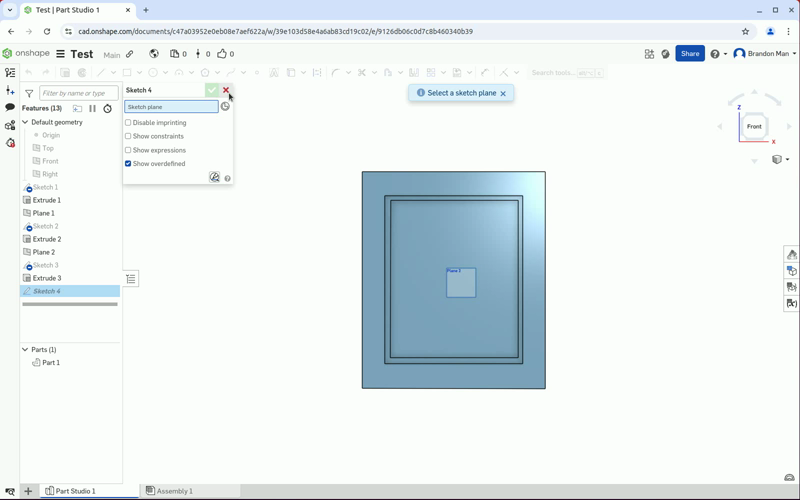
mouse_move(73, 254)
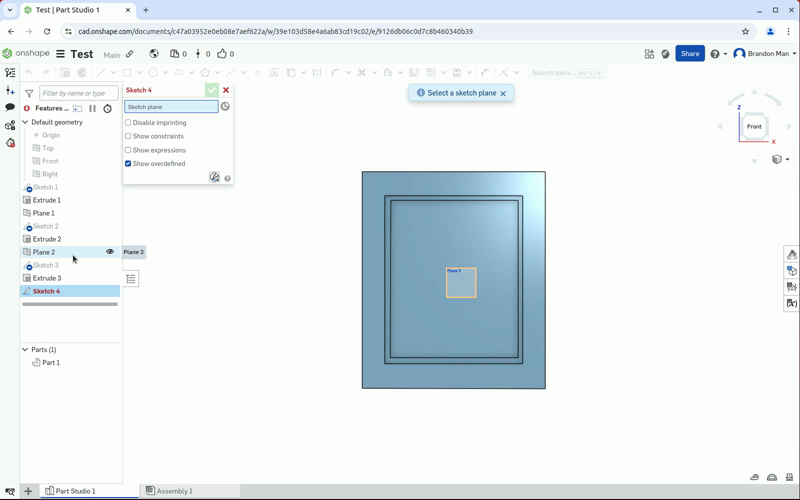
click(73, 254)
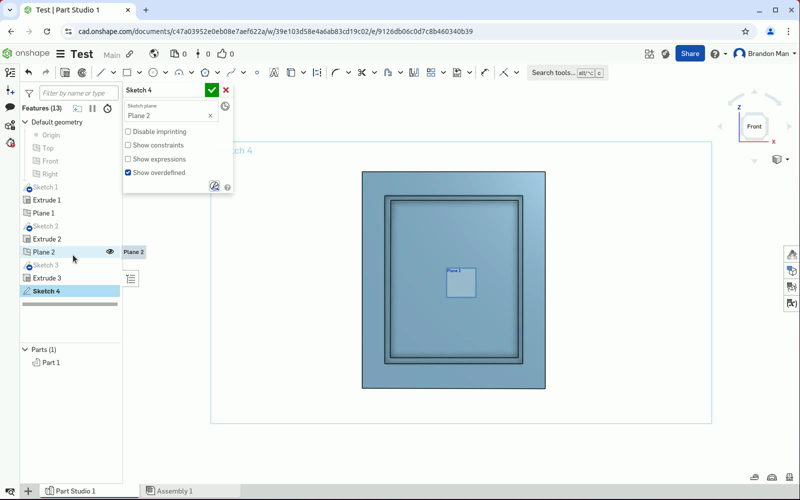
mouse_move(73, 352)
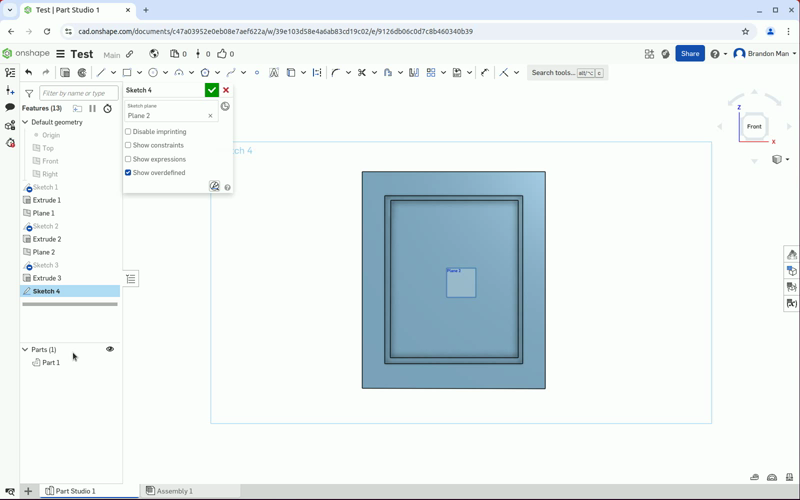
key(y)
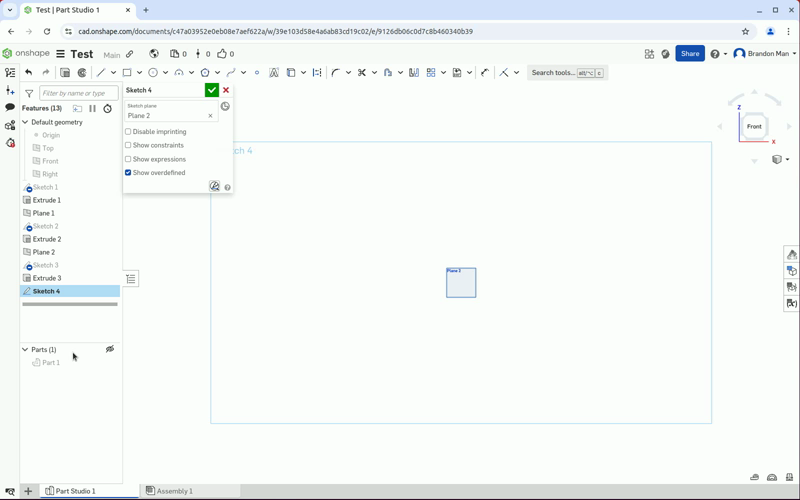
key(l)
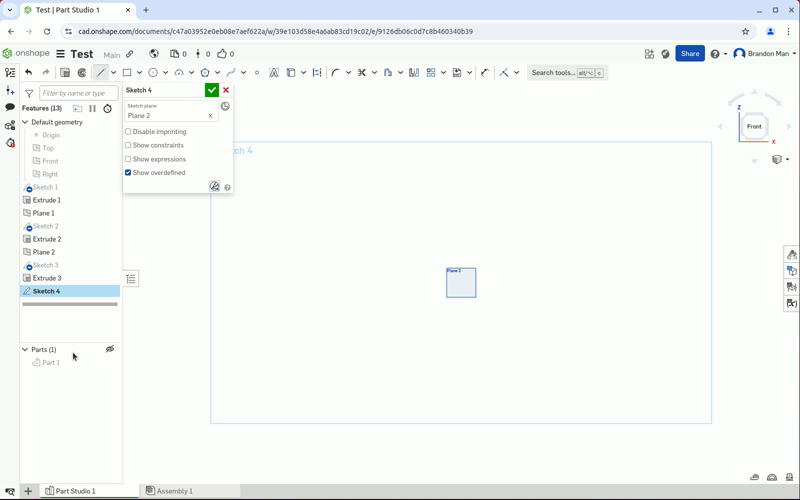
key_down(shift)
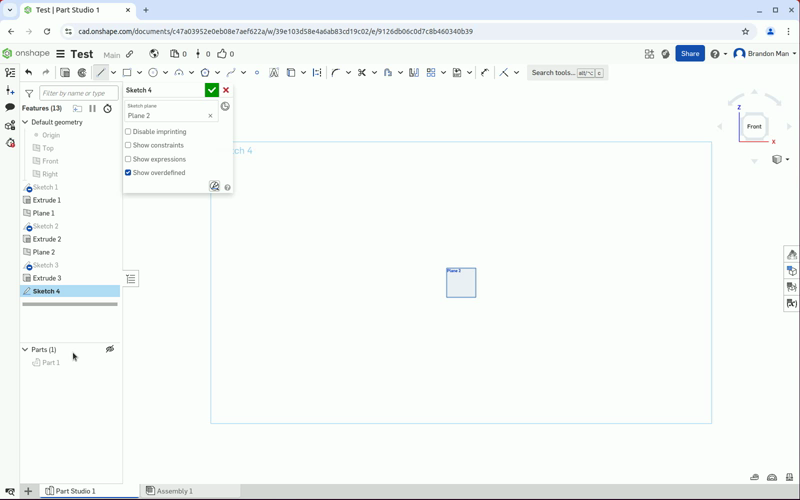
mouse_move(446, 363)
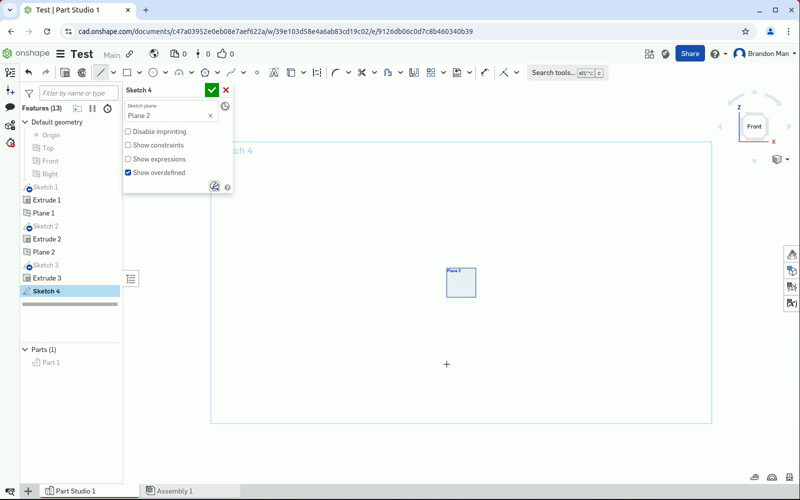
click(446, 363)
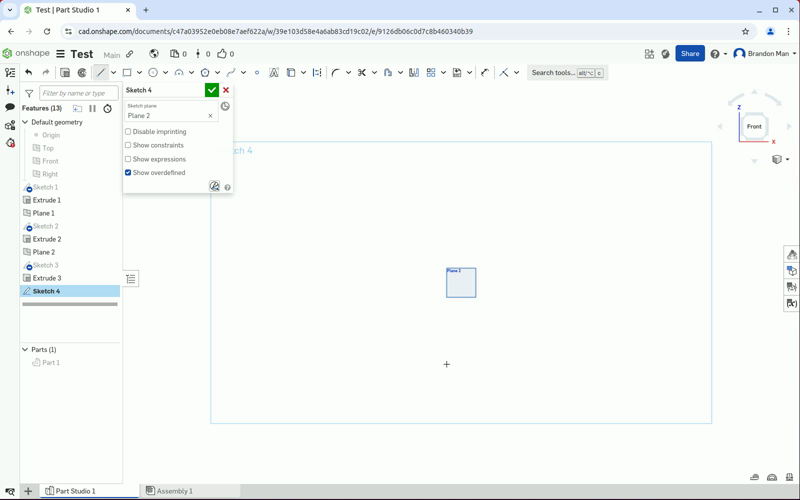
key_up(shift)
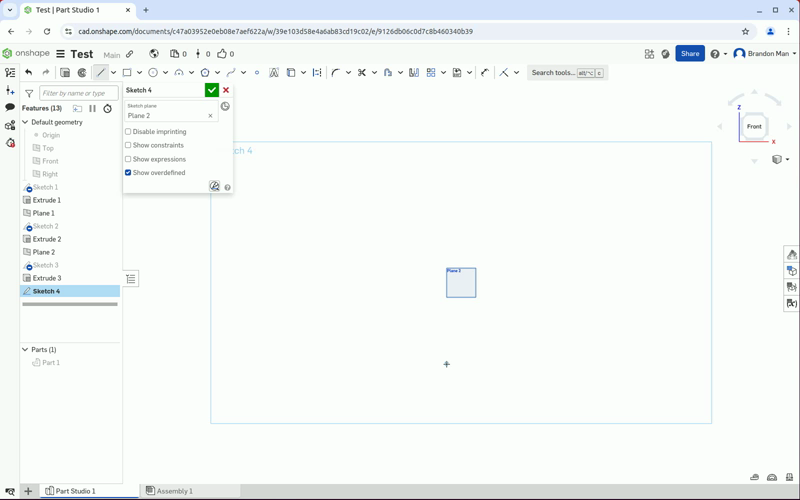
key_down(shift)
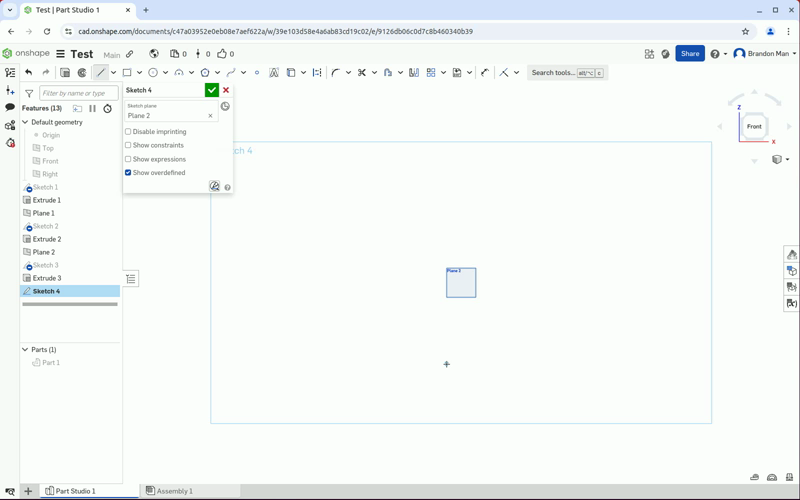
mouse_move(476, 363)
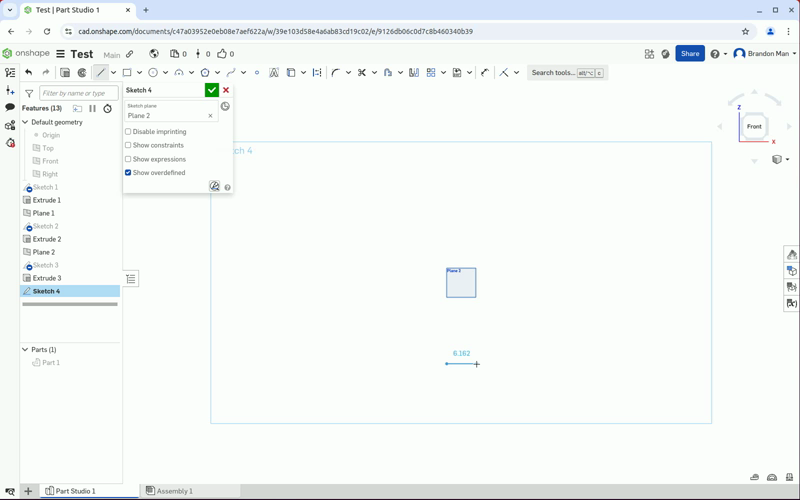
mouse_move(460, 363)
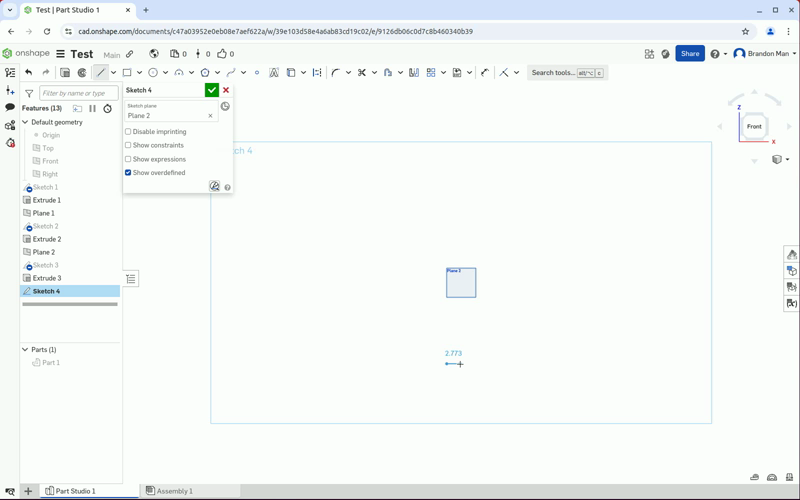
click(460, 363)
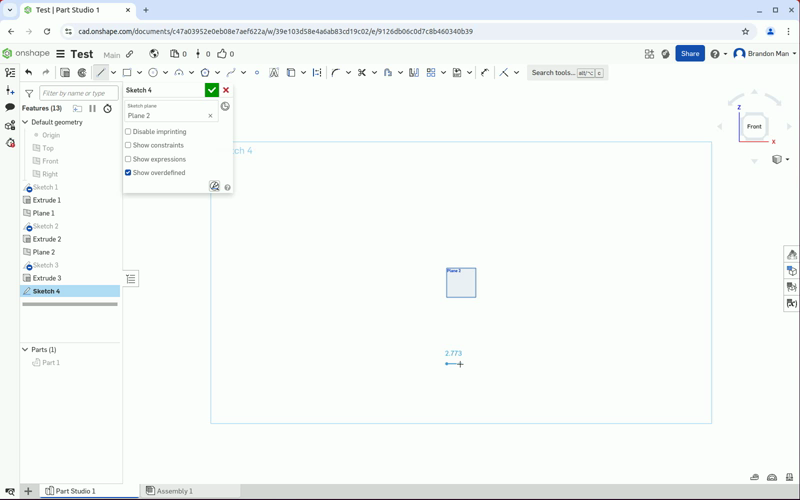
key_up(shift)
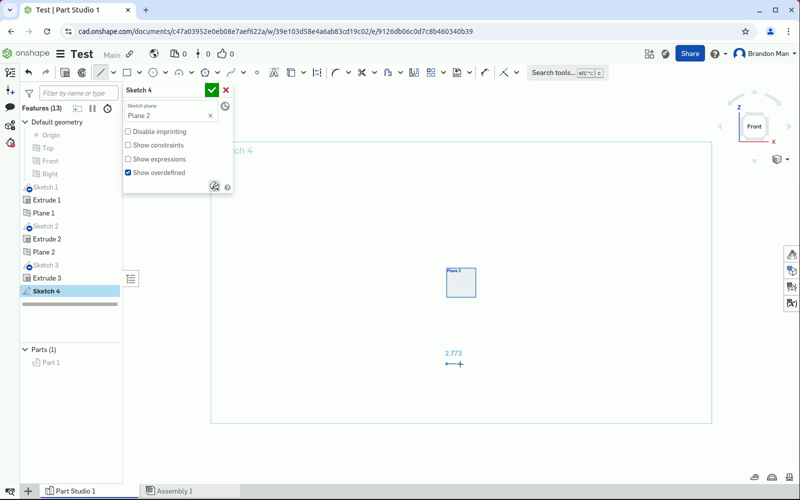
key_down(shift)
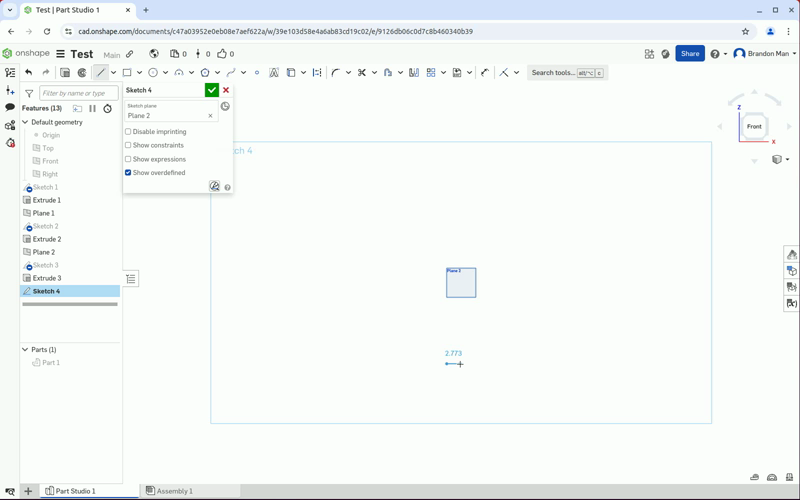
mouse_move(490, 363)
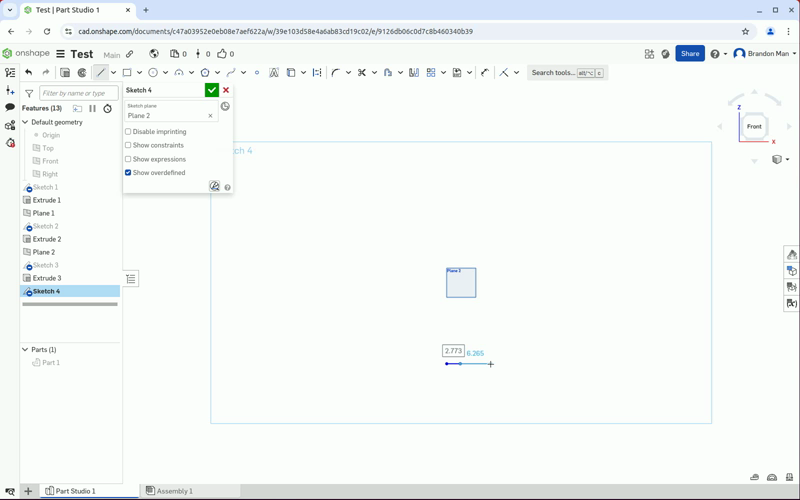
mouse_move(460, 358)
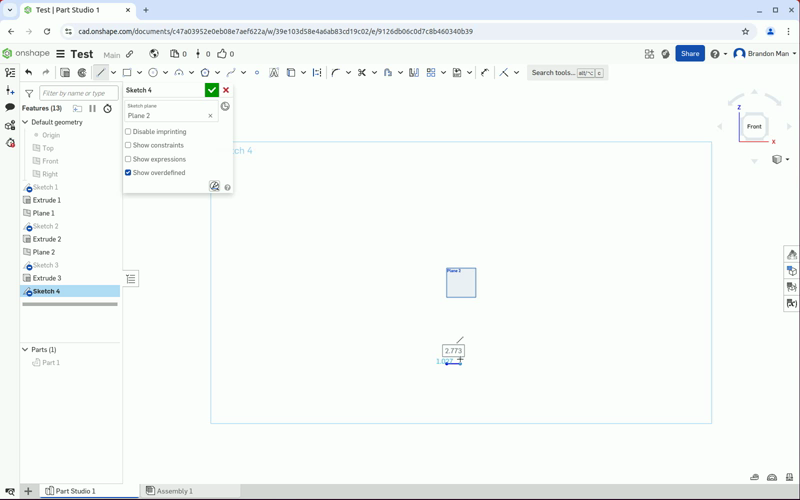
scroll(6)
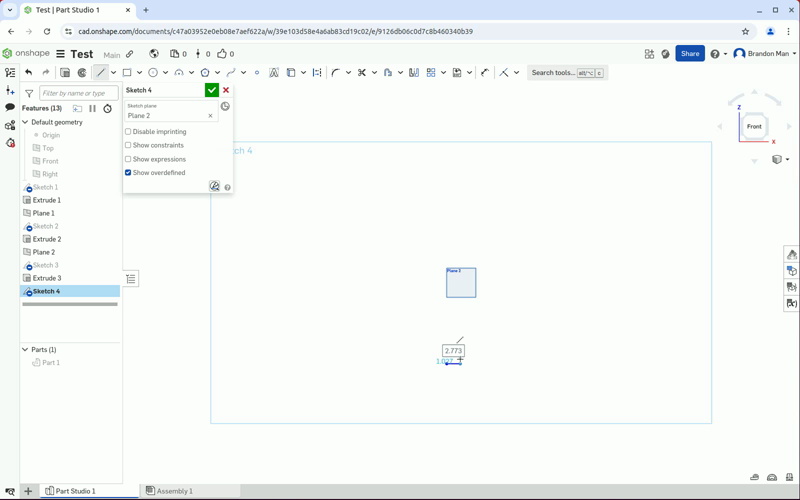
scroll(6)
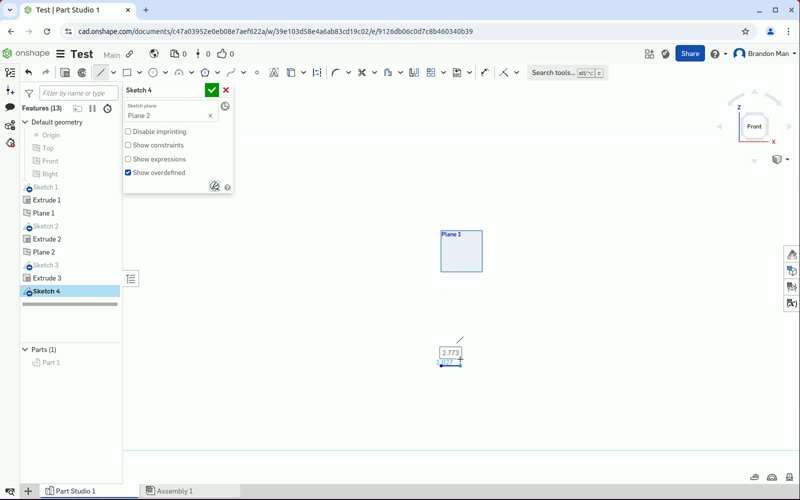
scroll(6)
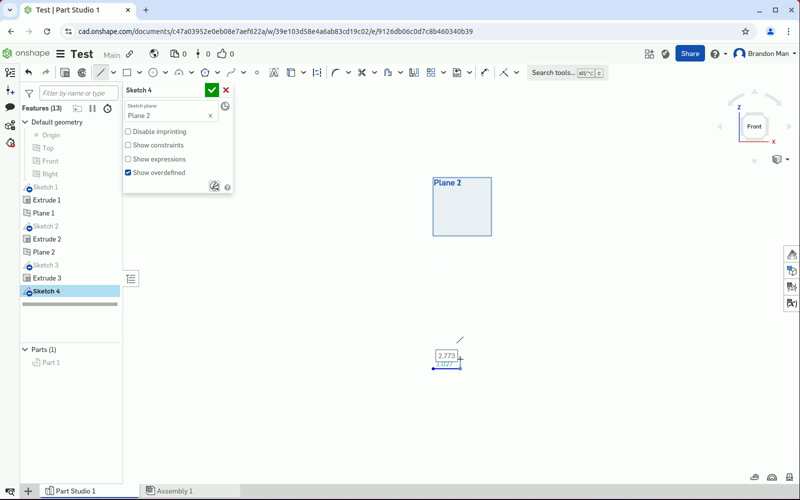
scroll(6)
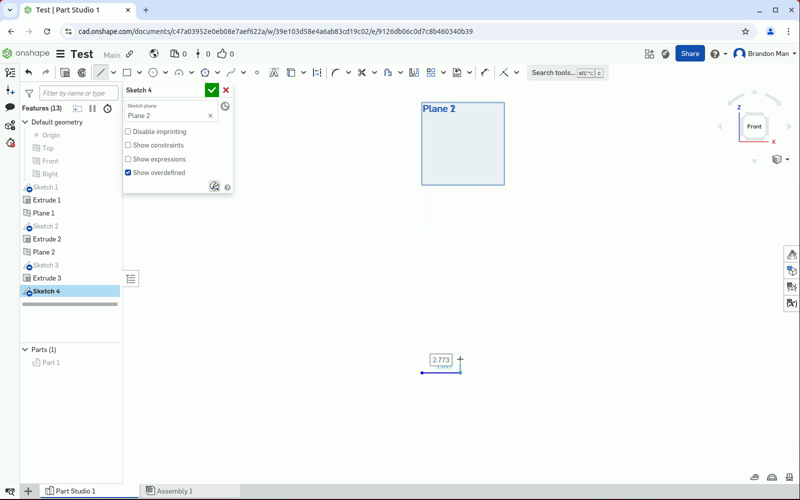
scroll(6)
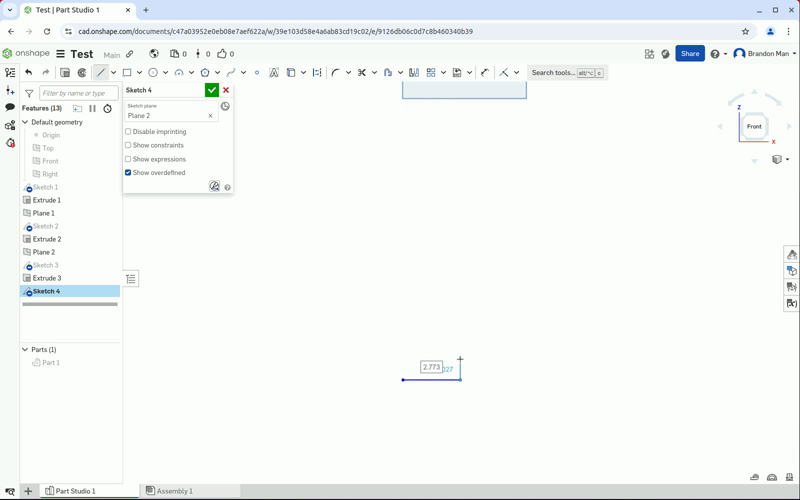
scroll(6)
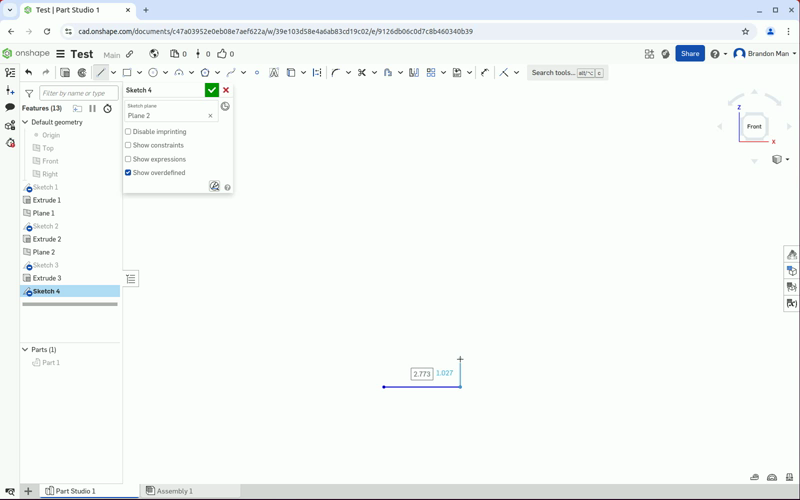
scroll(6)
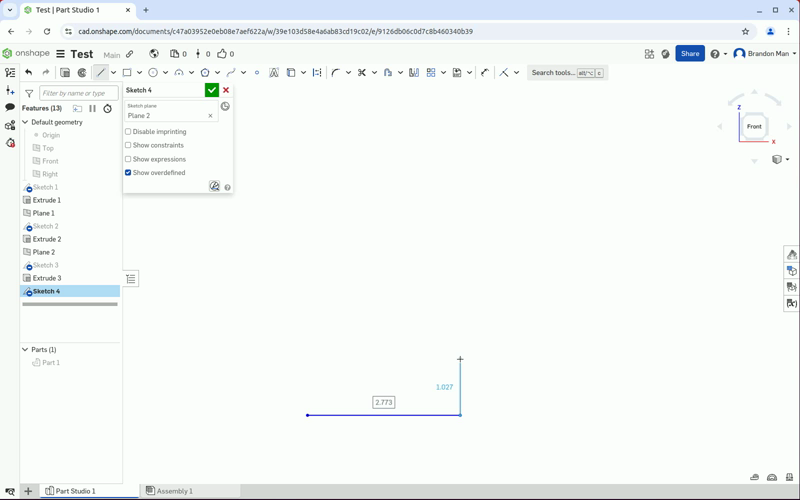
click(460, 358)
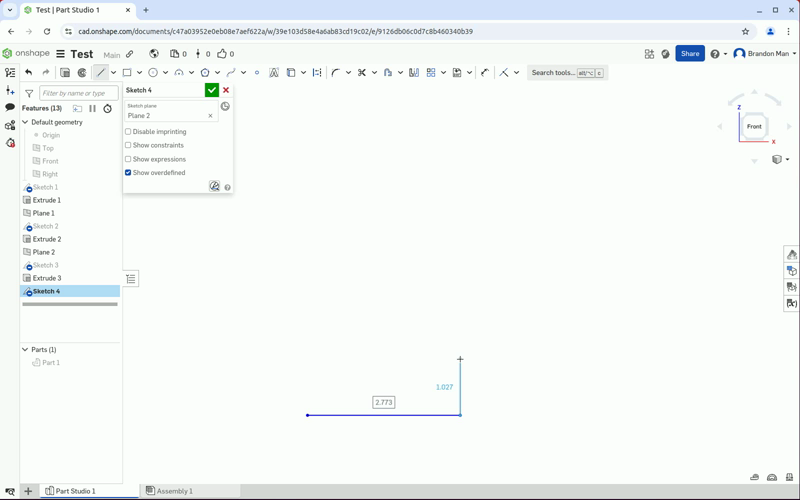
scroll(-6)
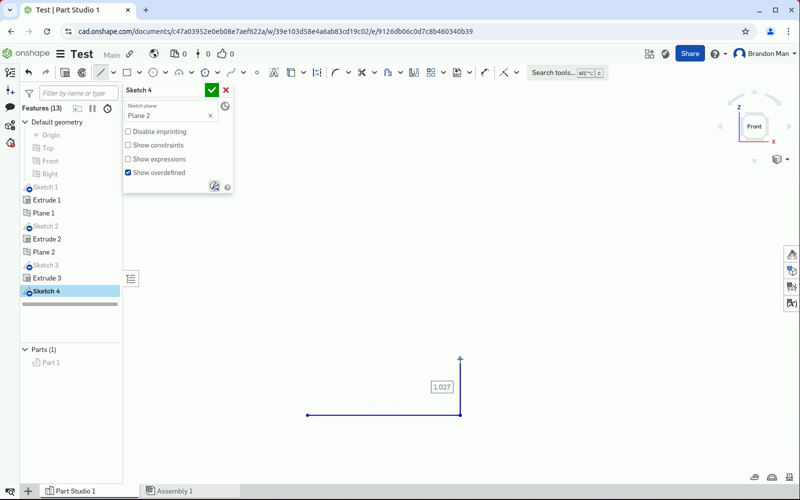
scroll(-6)
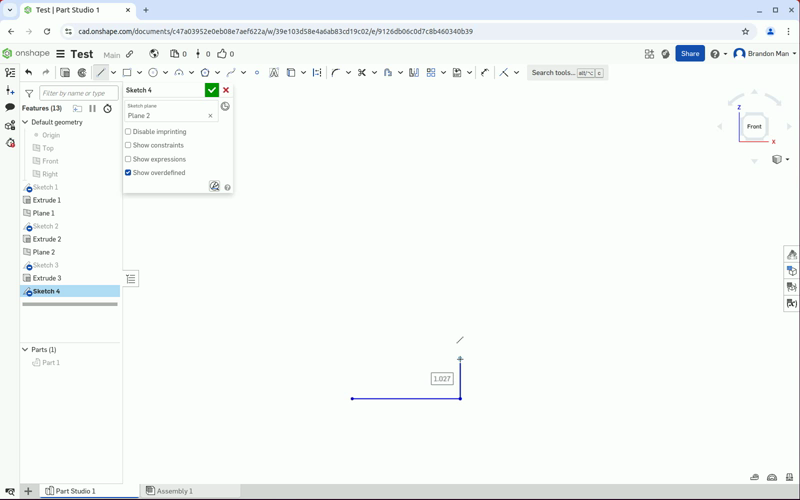
scroll(-6)
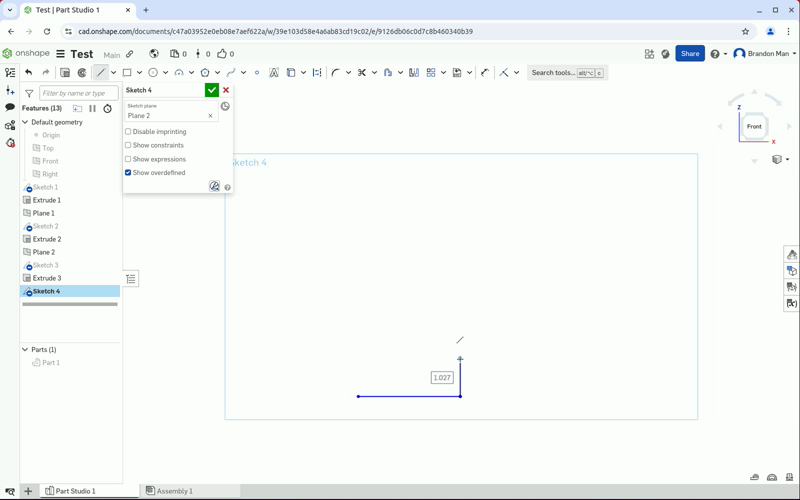
scroll(-6)
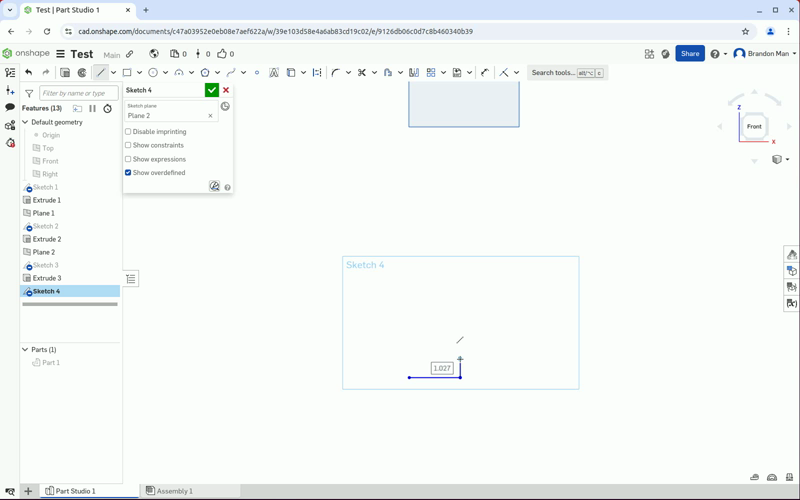
scroll(-6)
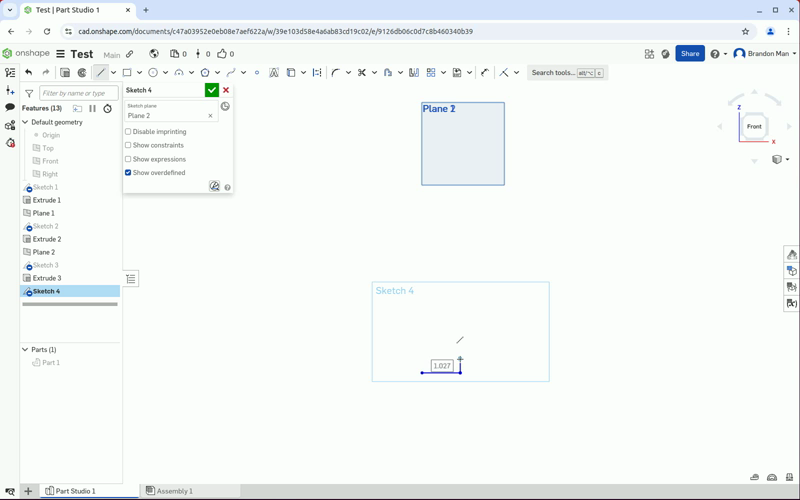
scroll(-6)
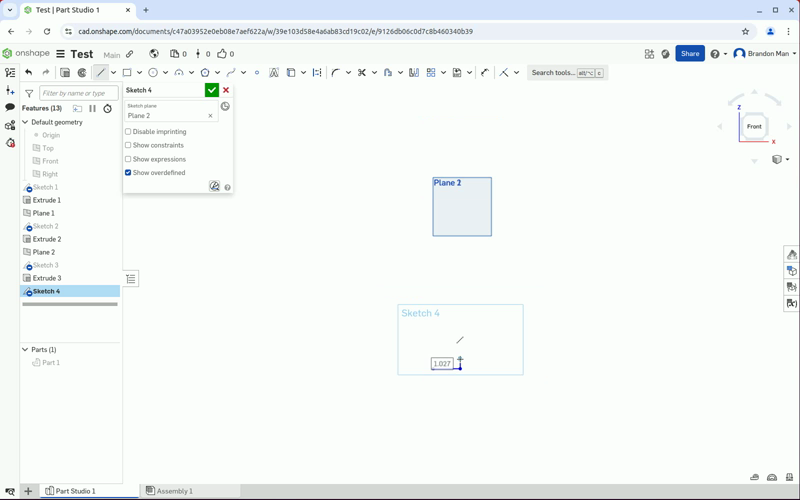
scroll(-6)
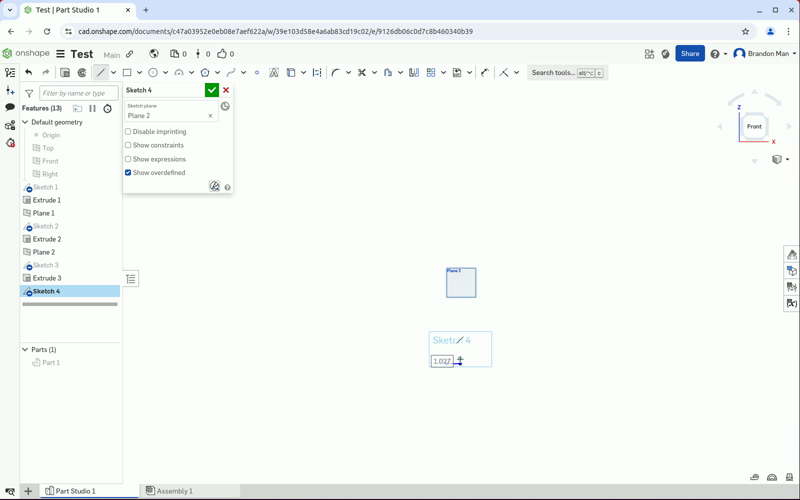
key_up(shift)
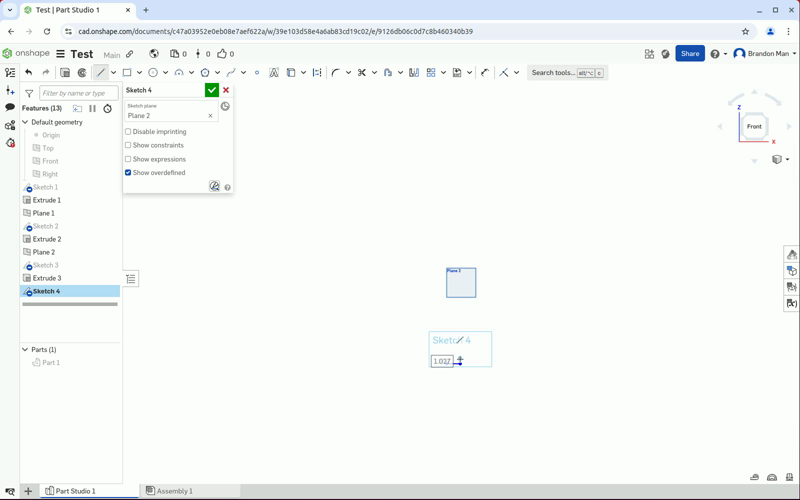
key_down(shift)
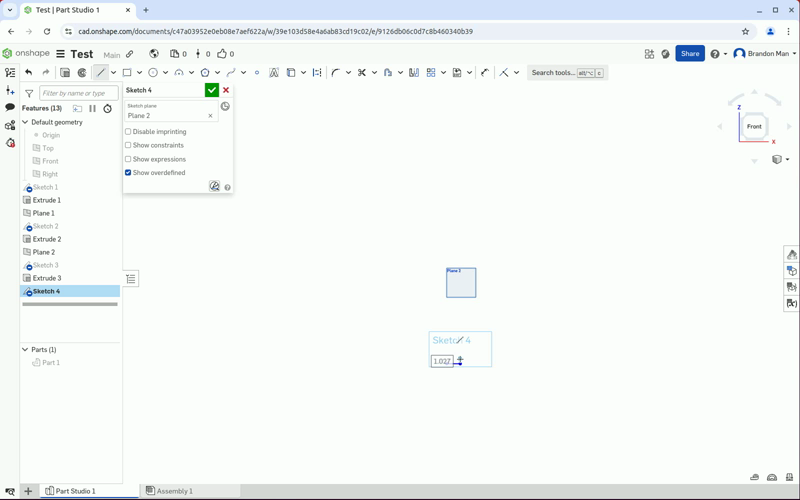
mouse_move(490, 358)
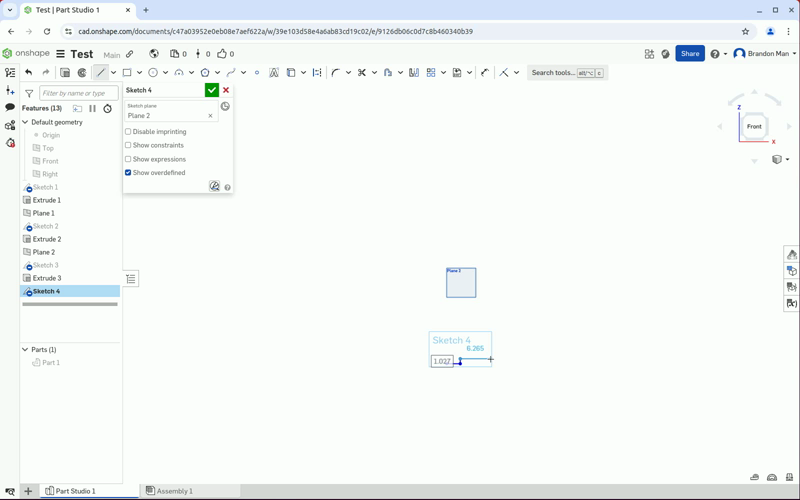
mouse_move(446, 358)
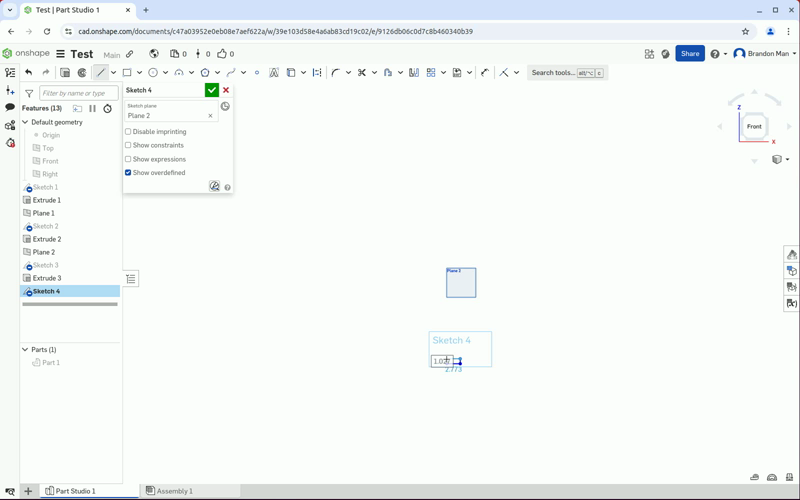
click(446, 358)
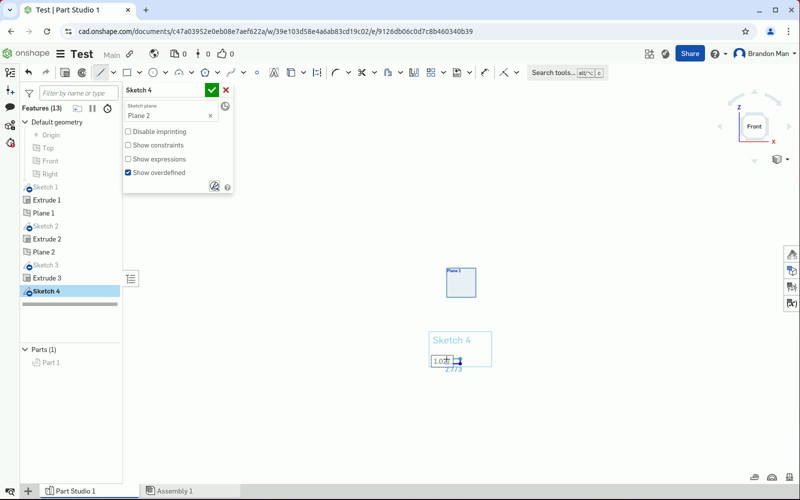
key_up(shift)
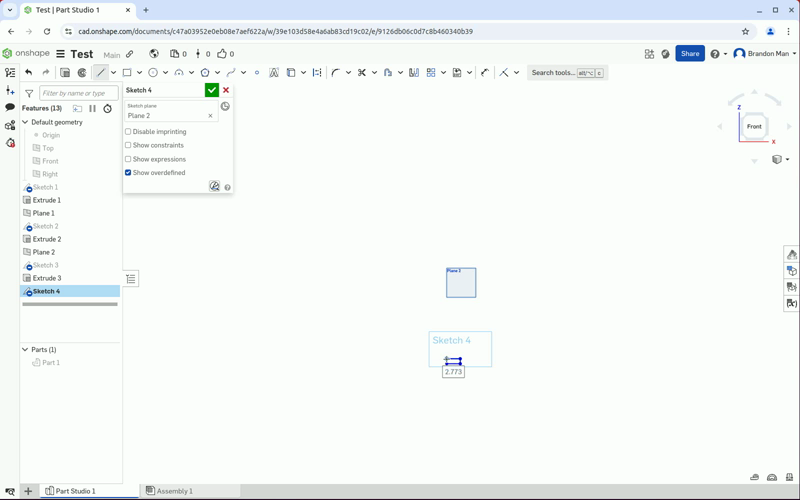
mouse_move(476, 358)
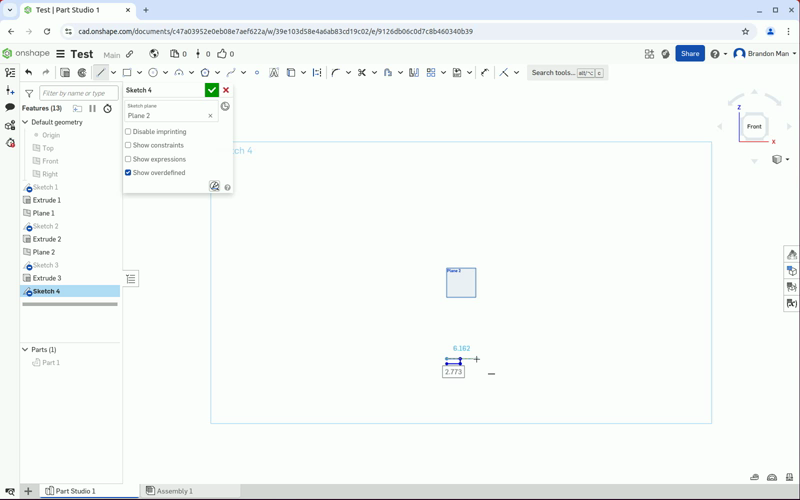
key_down(shift)
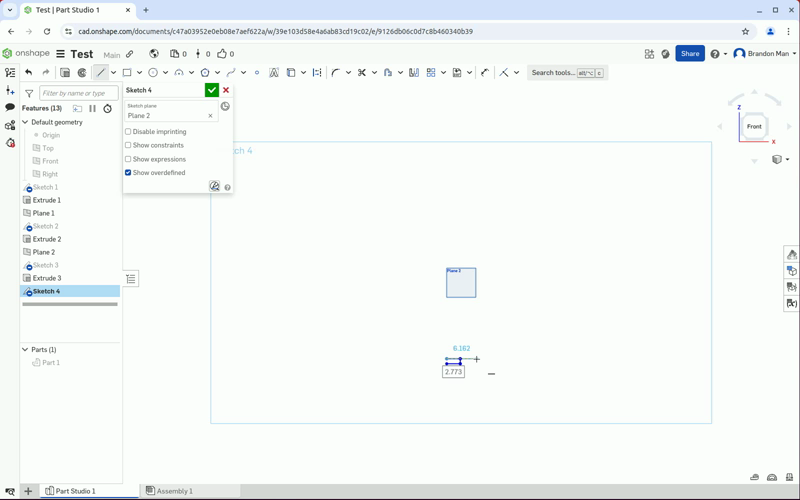
mouse_move(446, 363)
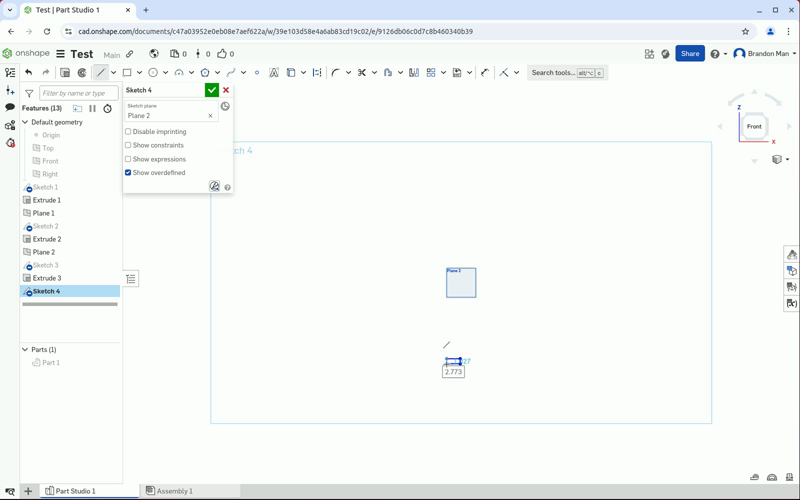
scroll(6)
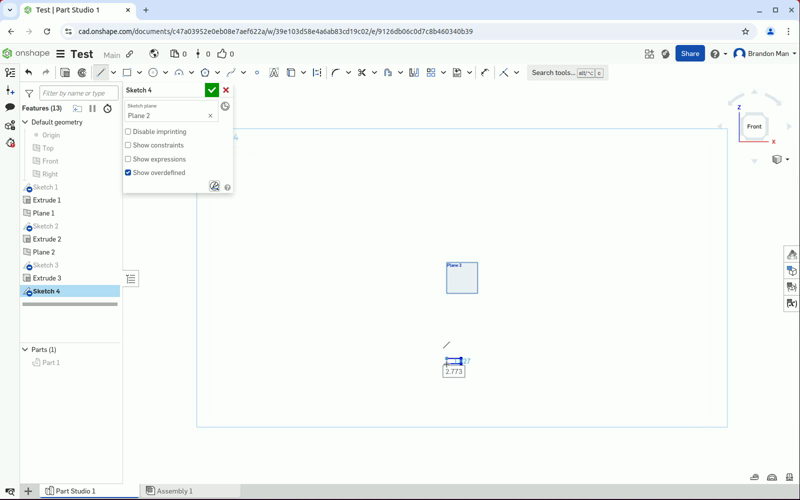
scroll(6)
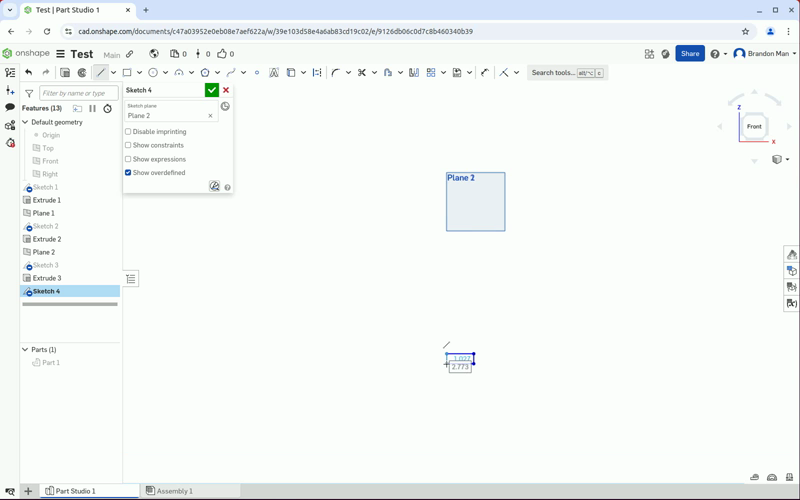
scroll(6)
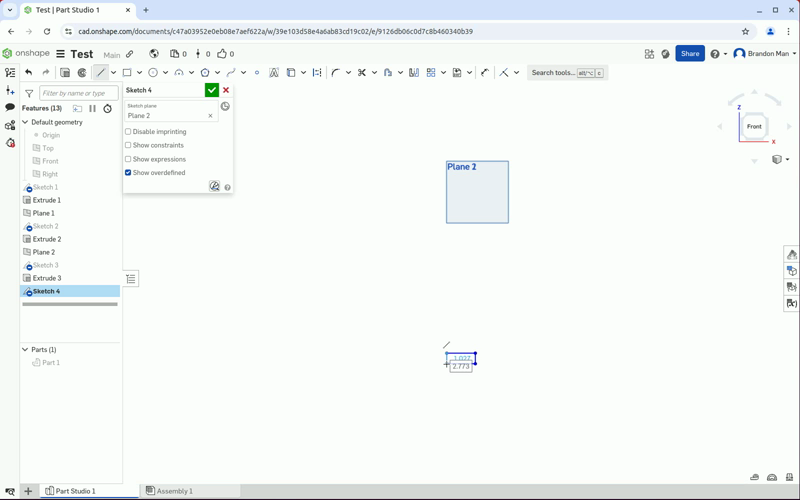
scroll(6)
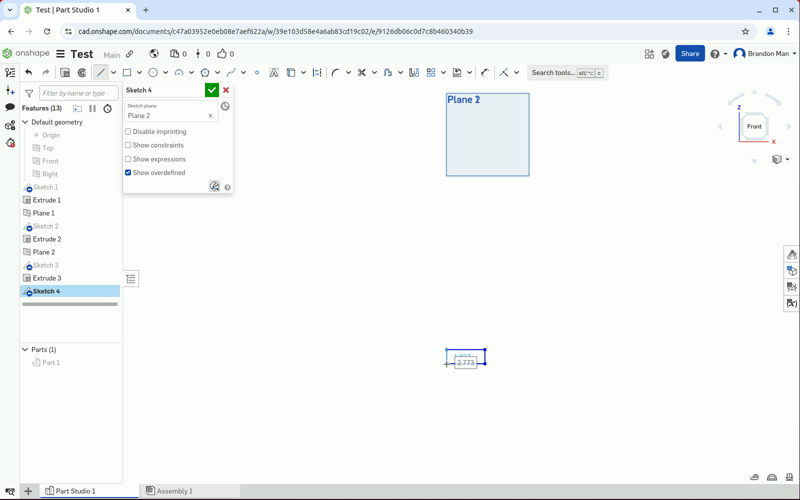
scroll(6)
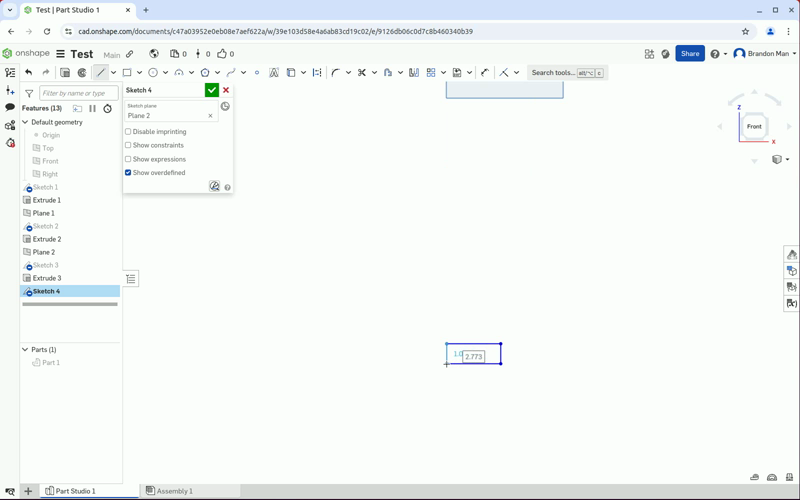
scroll(6)
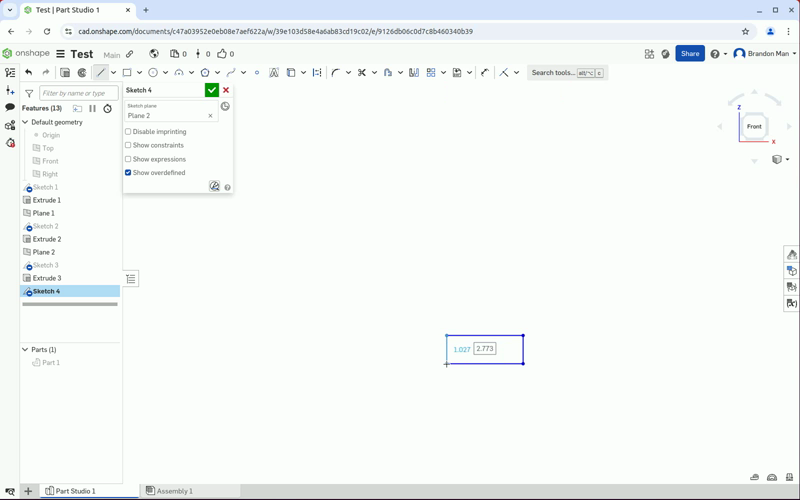
scroll(6)
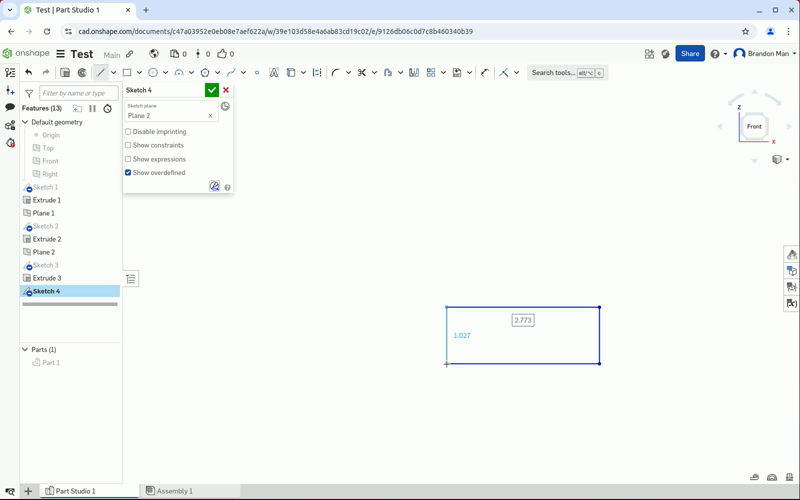
key_up(shift)
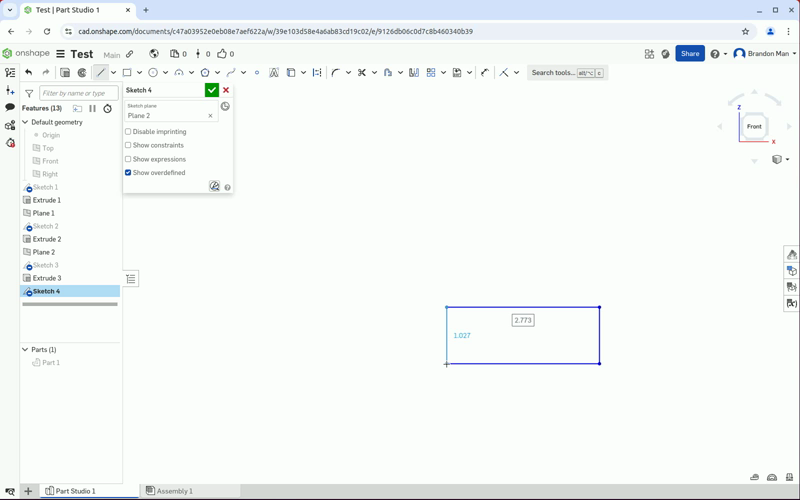
click(446, 363)
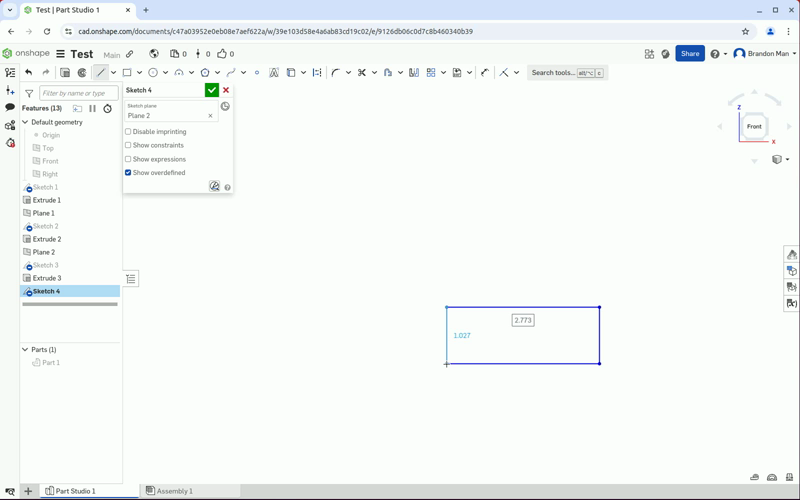
scroll(-6)
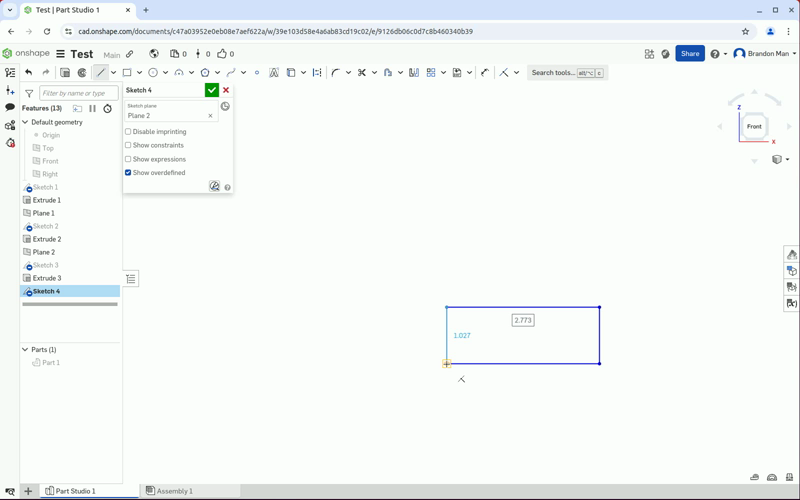
scroll(-6)
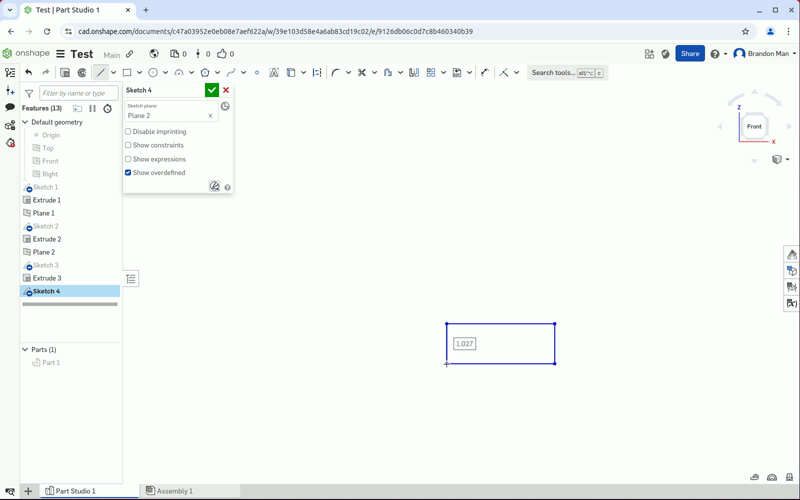
scroll(-6)
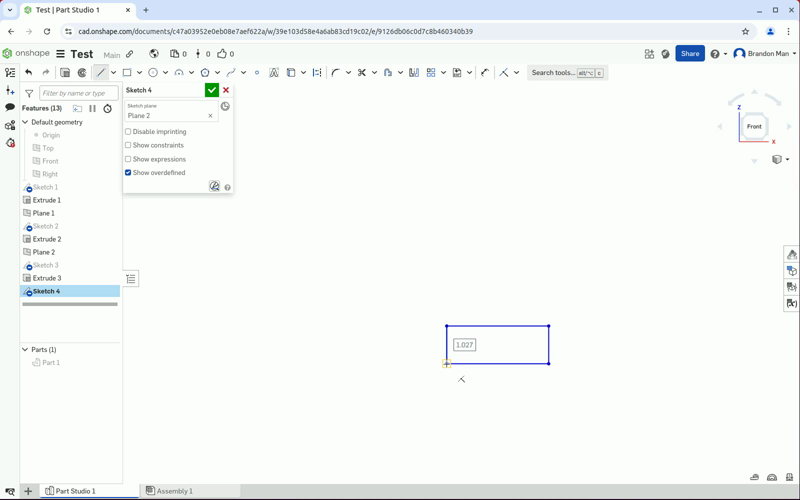
scroll(-6)
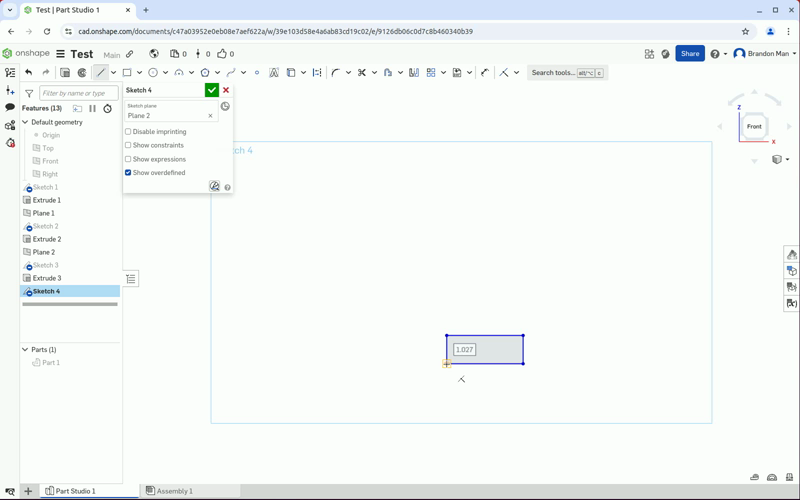
scroll(-6)
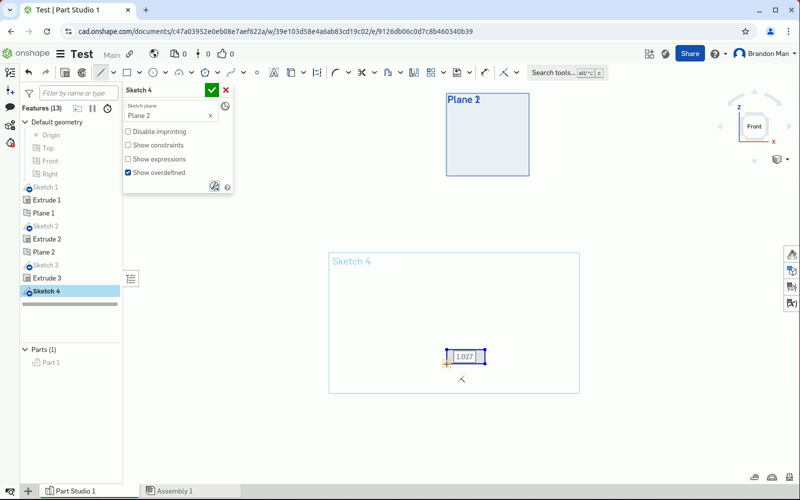
scroll(-6)
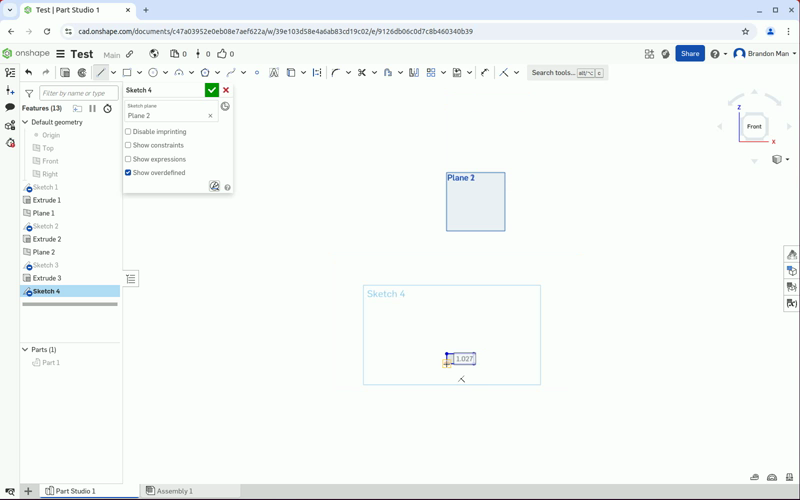
scroll(-6)
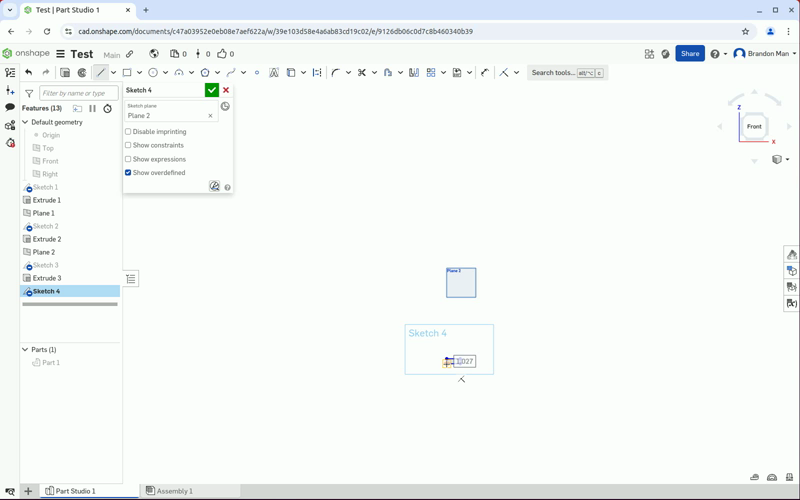
key(esc)
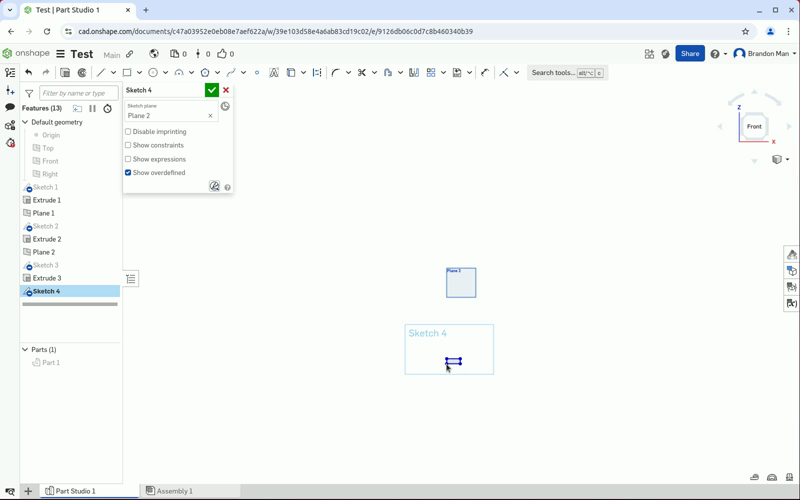
mouse_move(448, 359)
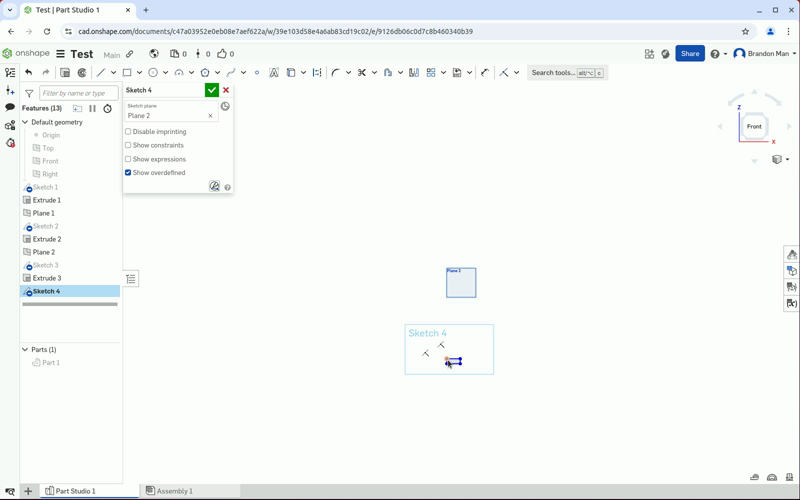
scroll(6)
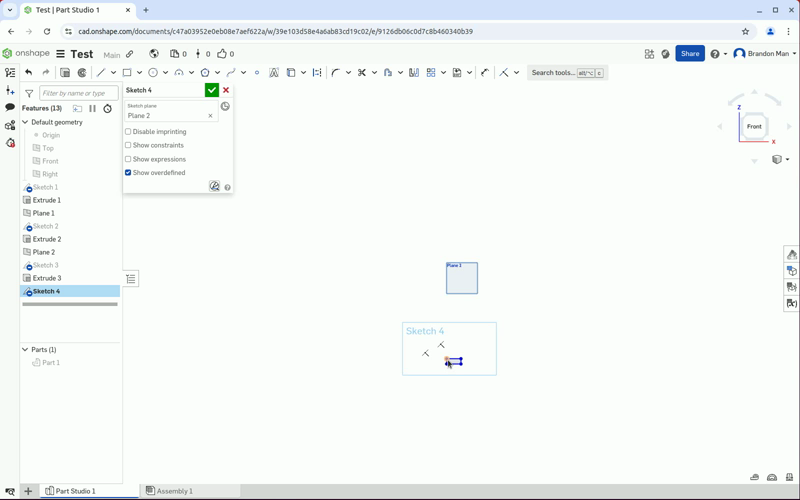
scroll(6)
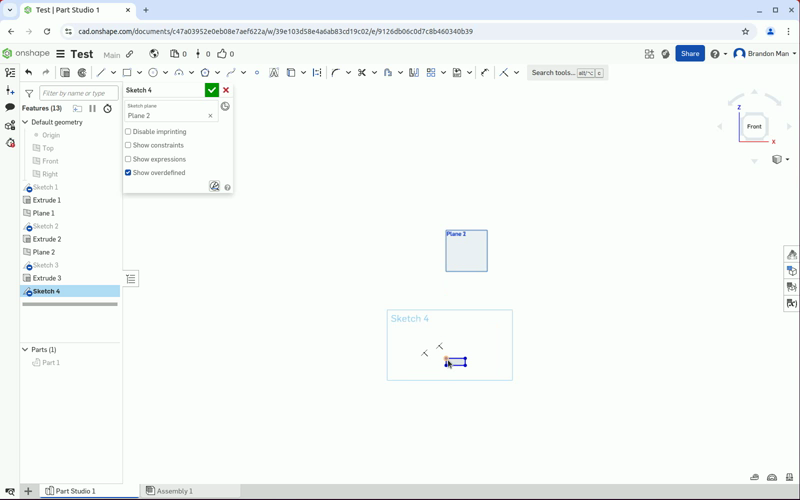
scroll(6)
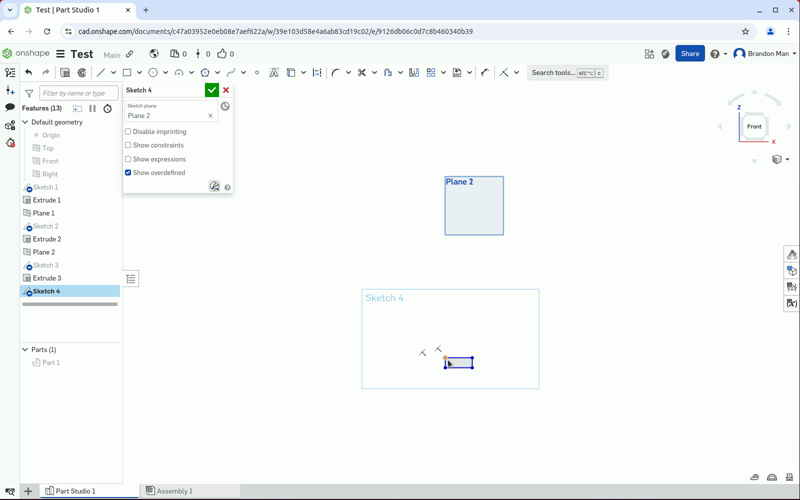
scroll(6)
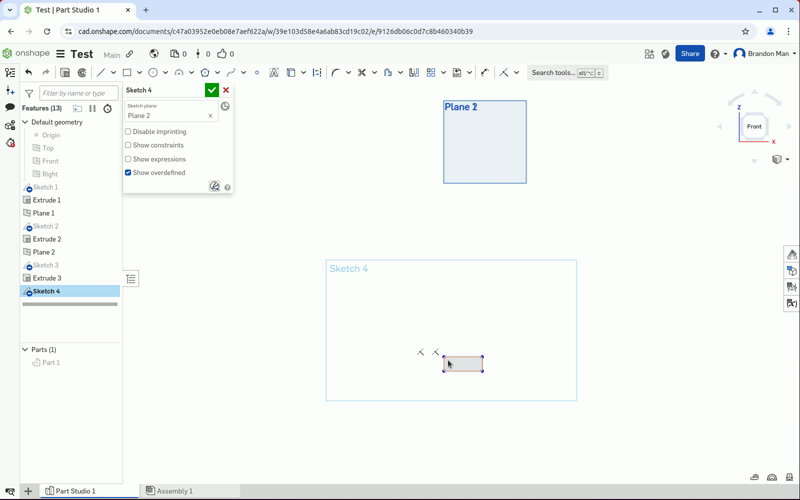
scroll(6)
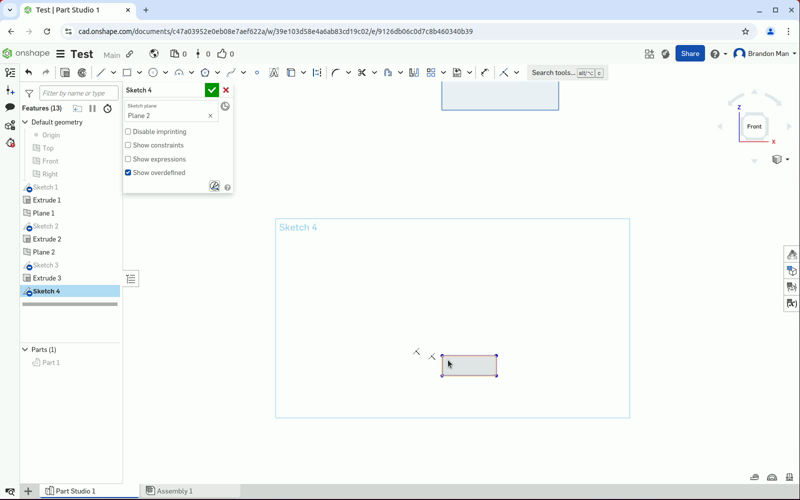
scroll(6)
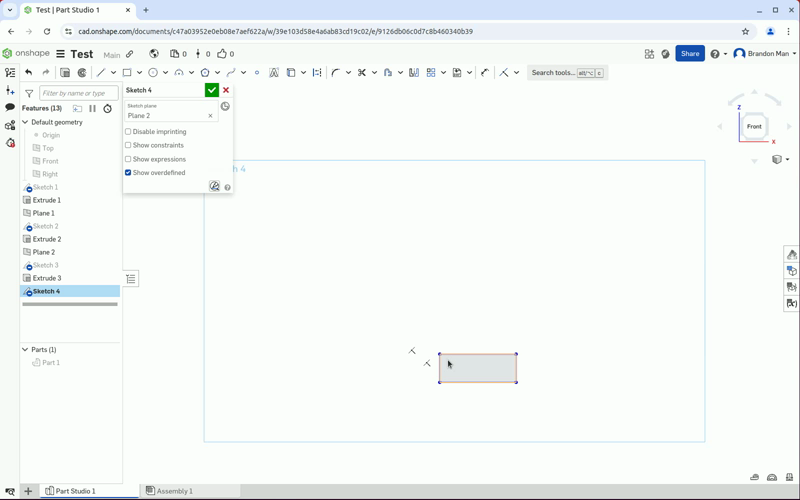
scroll(6)
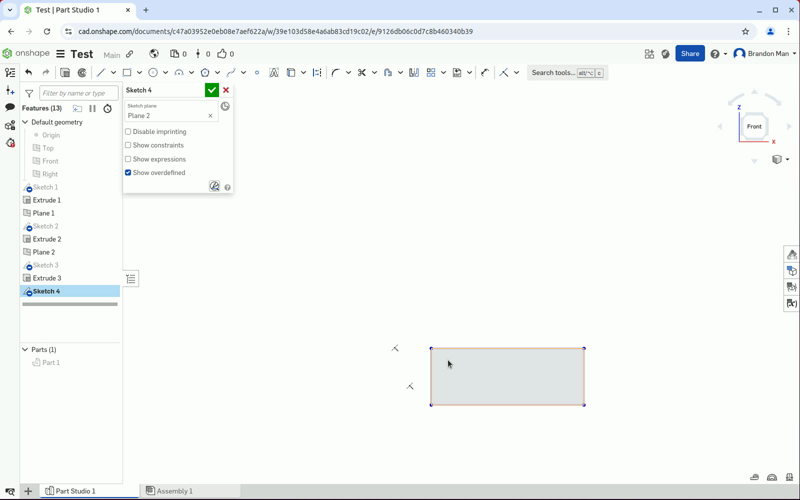
click(448, 359)
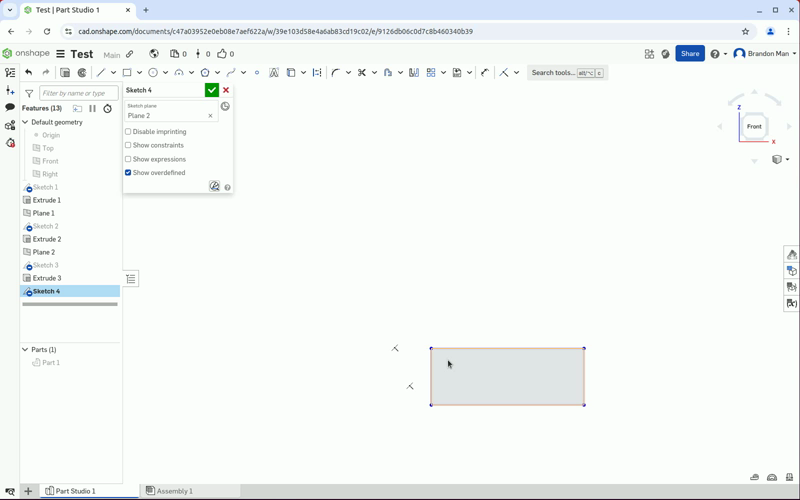
scroll(-6)
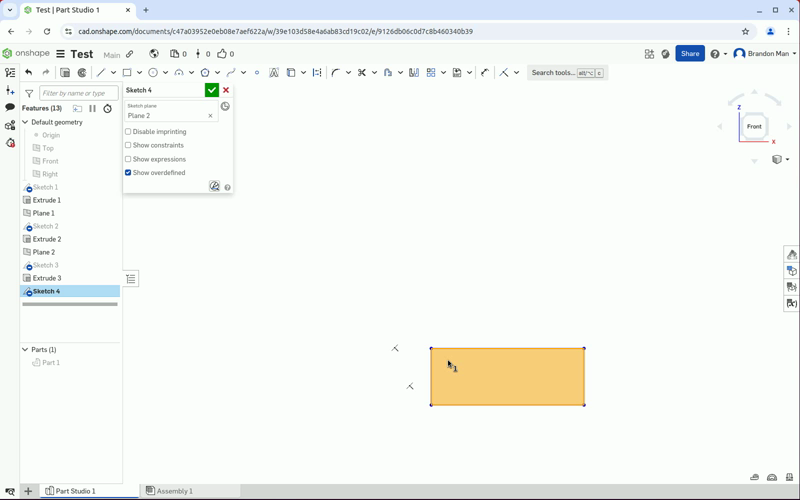
scroll(-6)
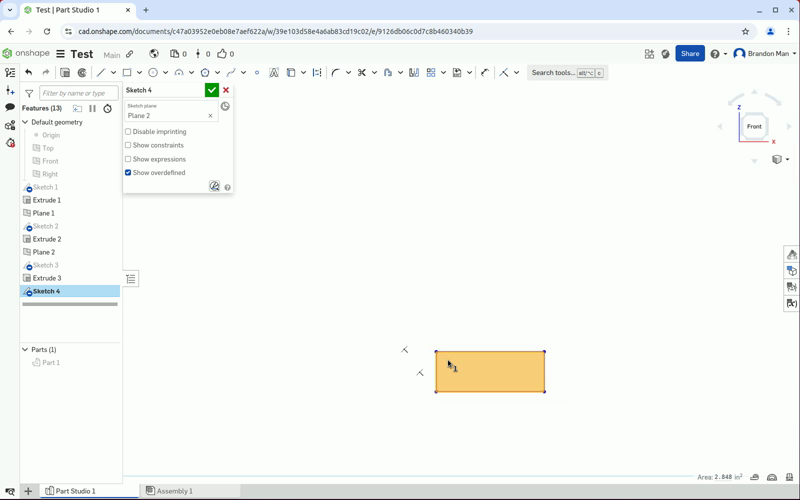
scroll(-6)
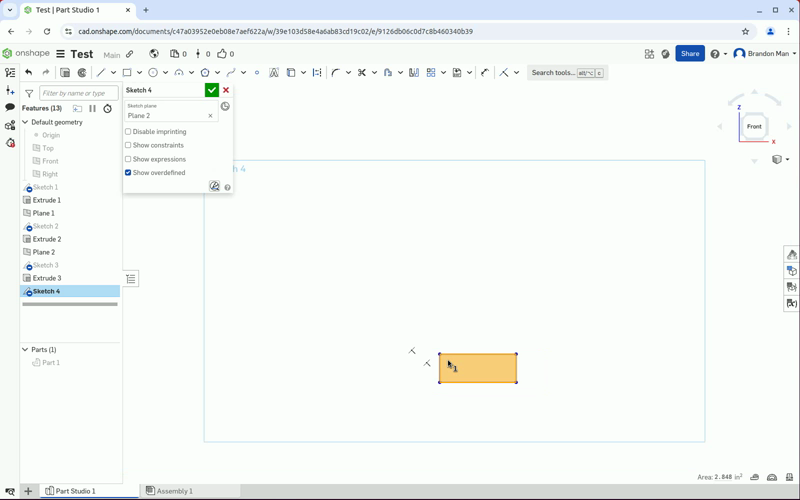
scroll(-6)
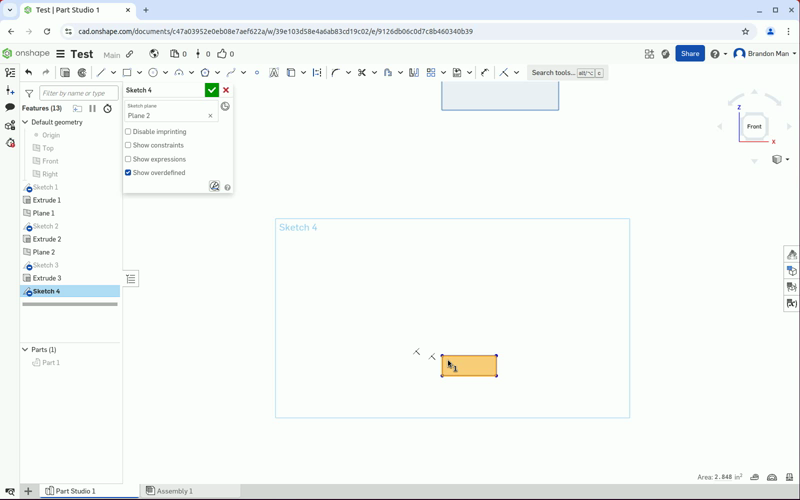
scroll(-6)
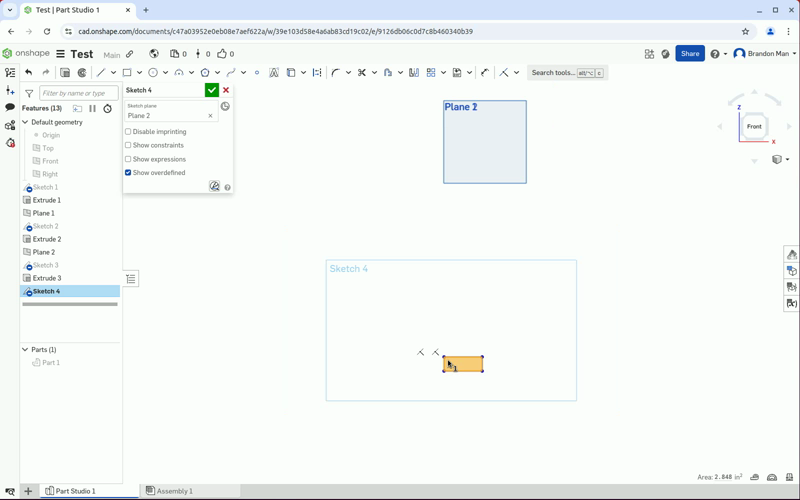
scroll(-6)
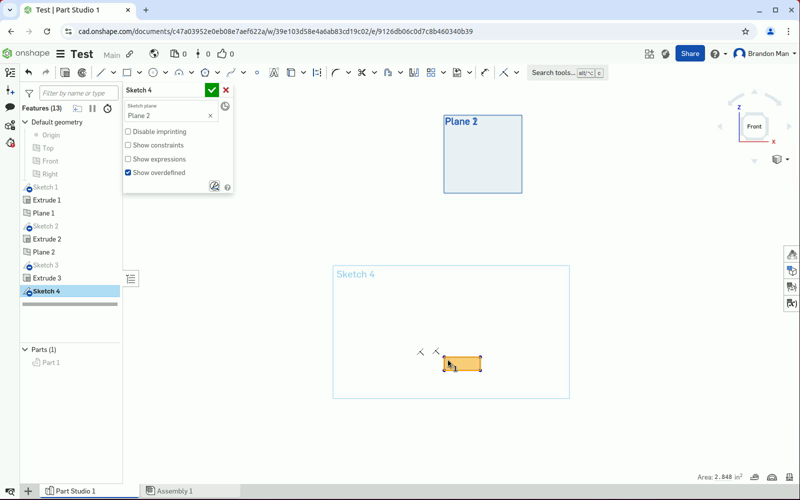
scroll(-6)
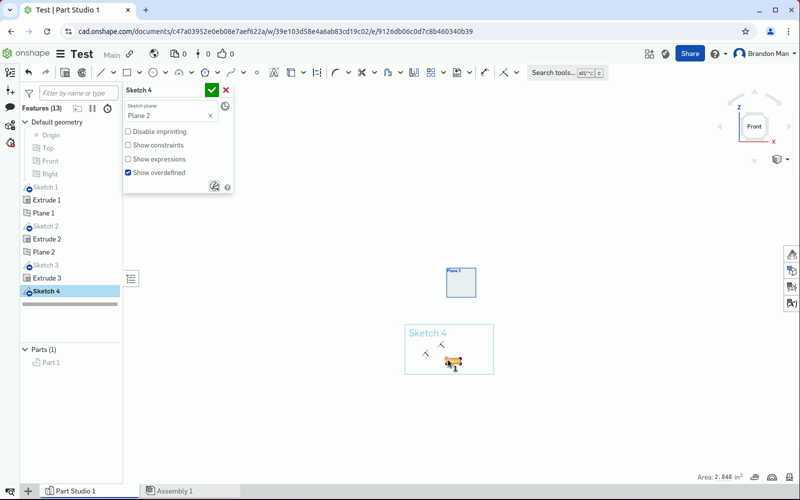
mouse_move(73, 352)
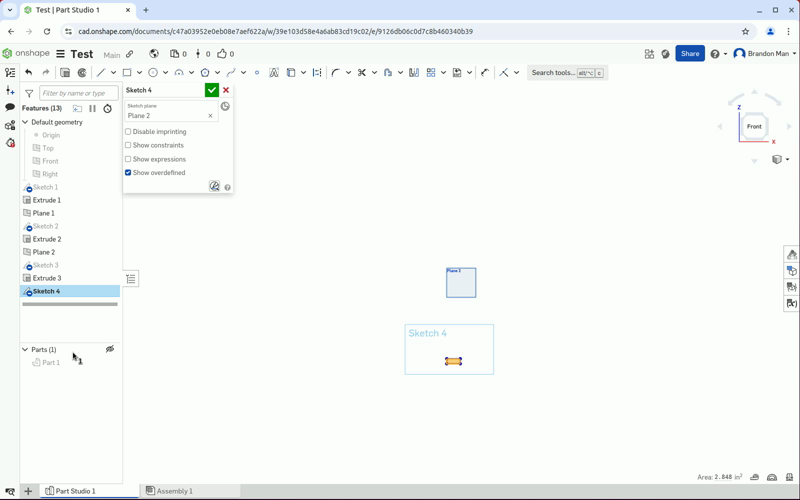
key(shift+y)
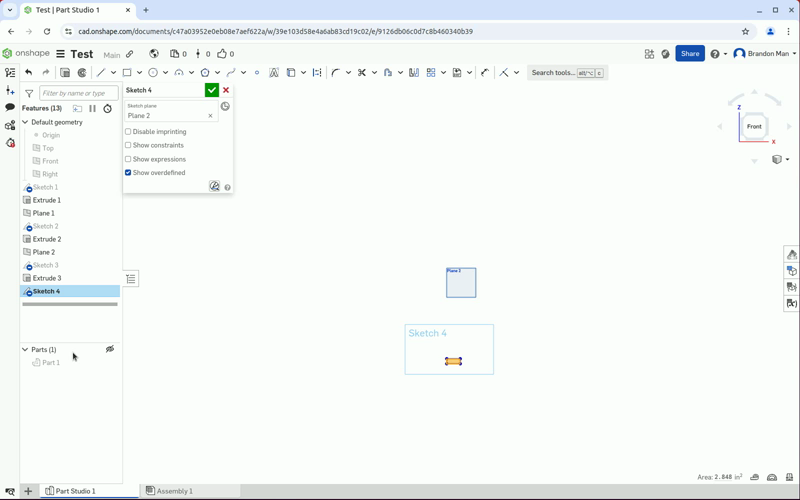
key(shift+e)
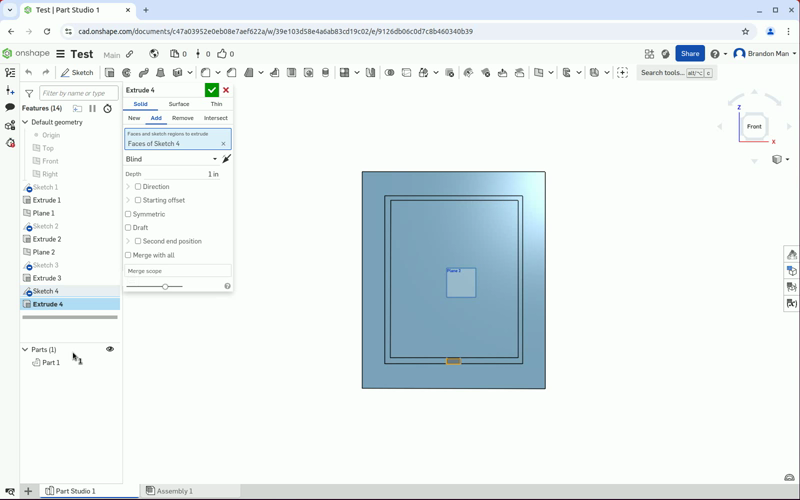
mouse_move(143, 106)
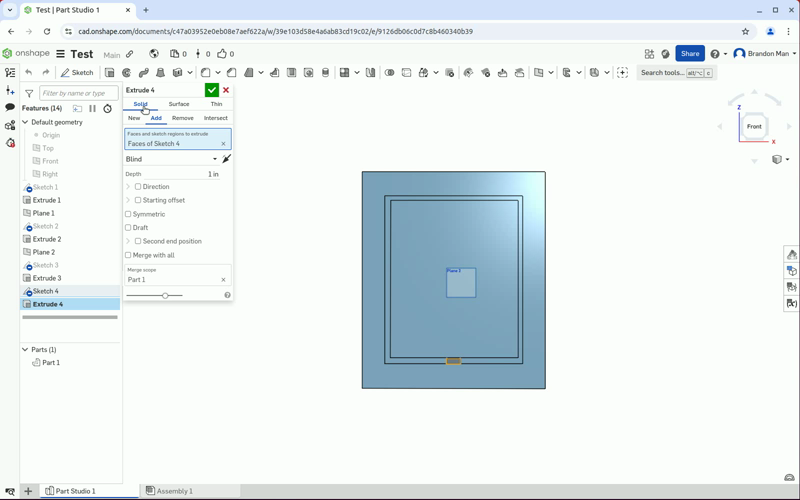
click(143, 106)
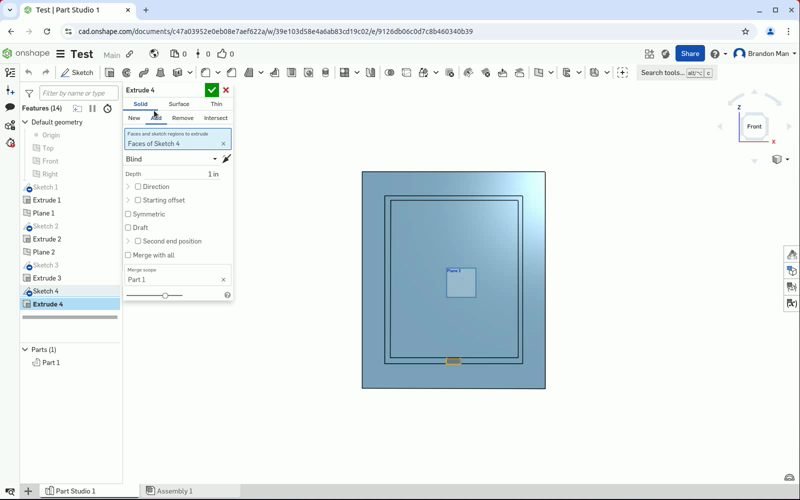
mouse_move(186, 120)
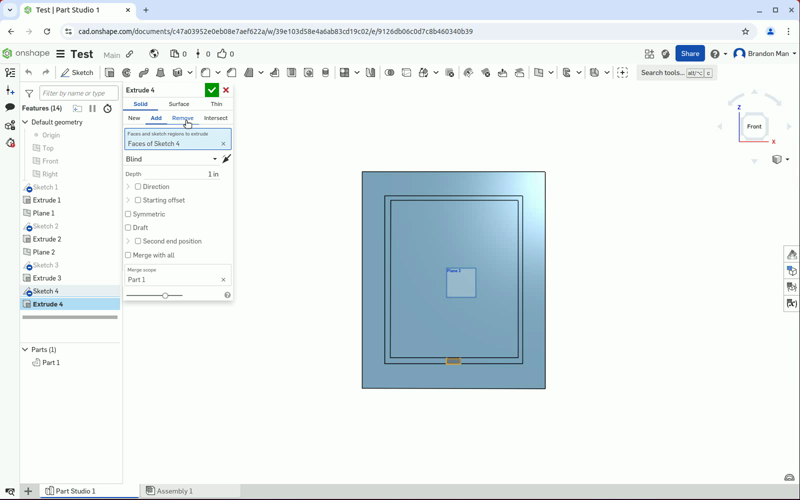
click(186, 120)
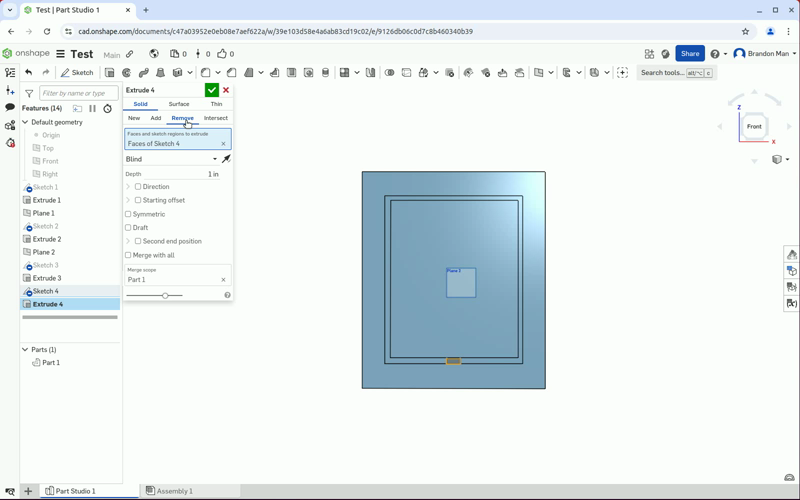
key(tab, 4)
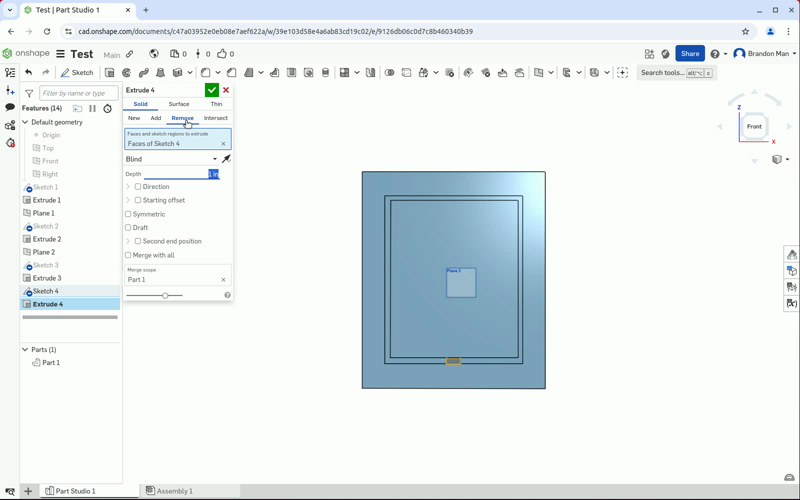
text(1.204)
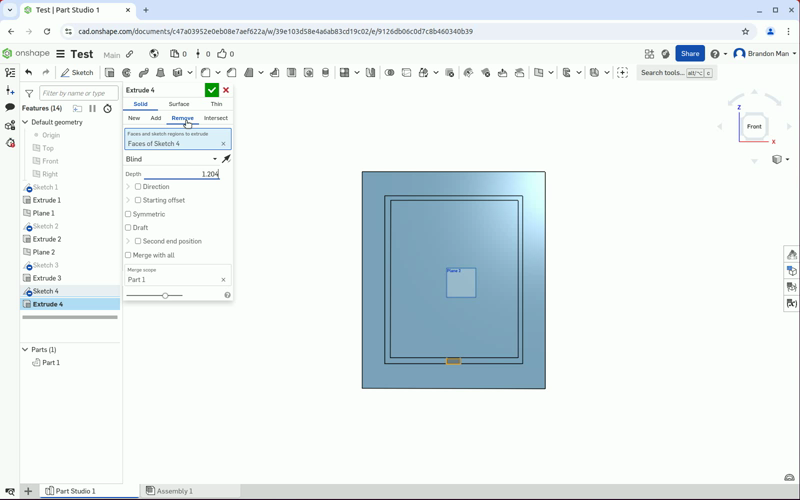
key(tab, 6)
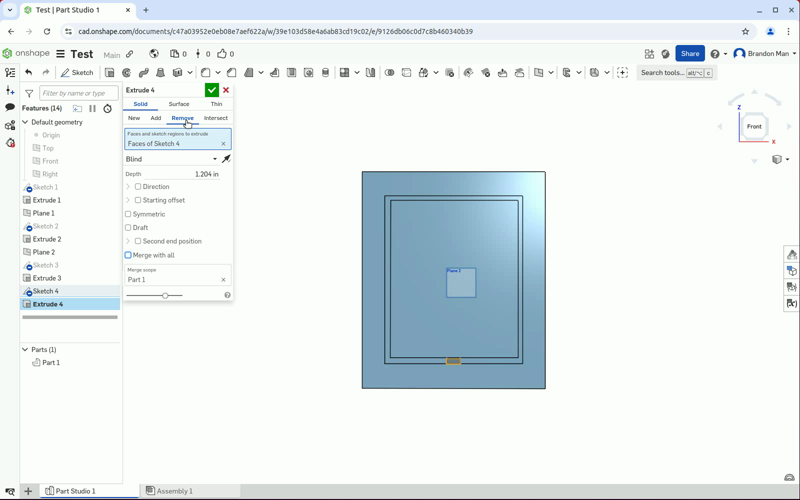
key(space)
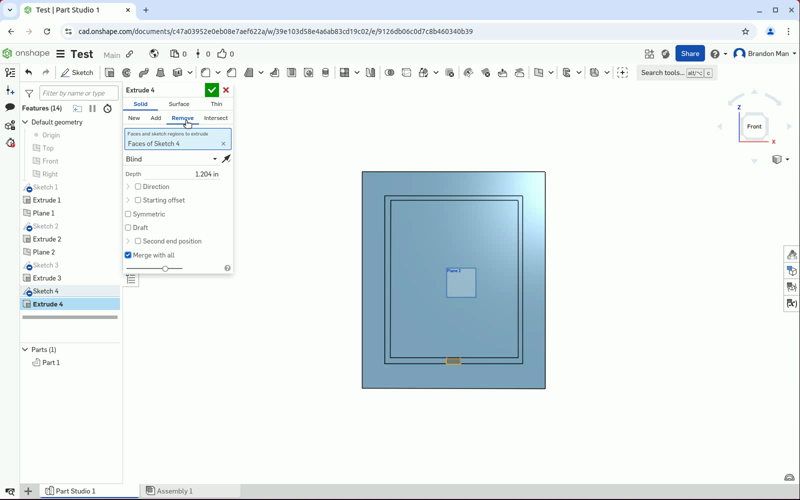
key(enter)
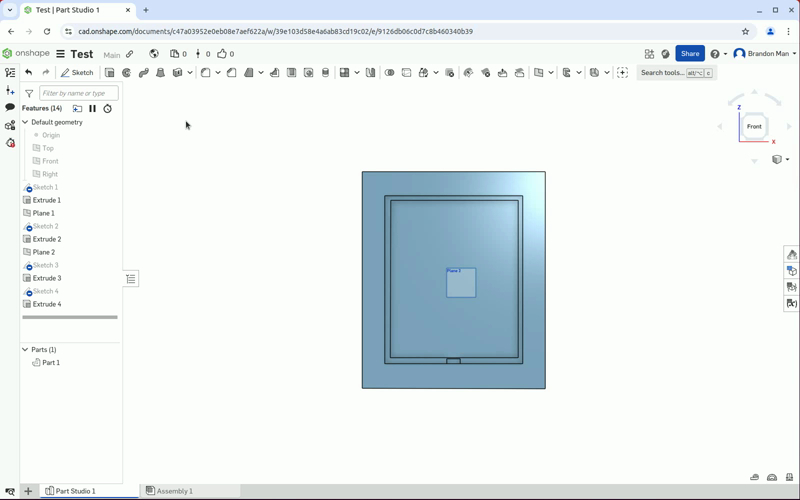
key(shift+h)
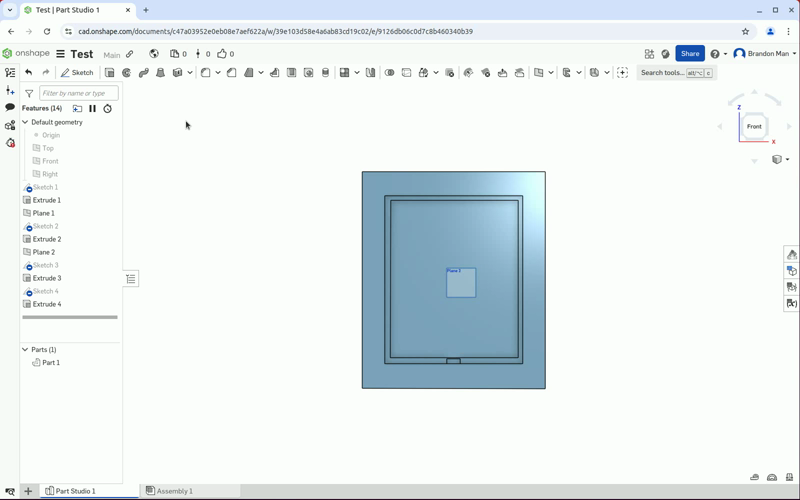
key(shift+h)
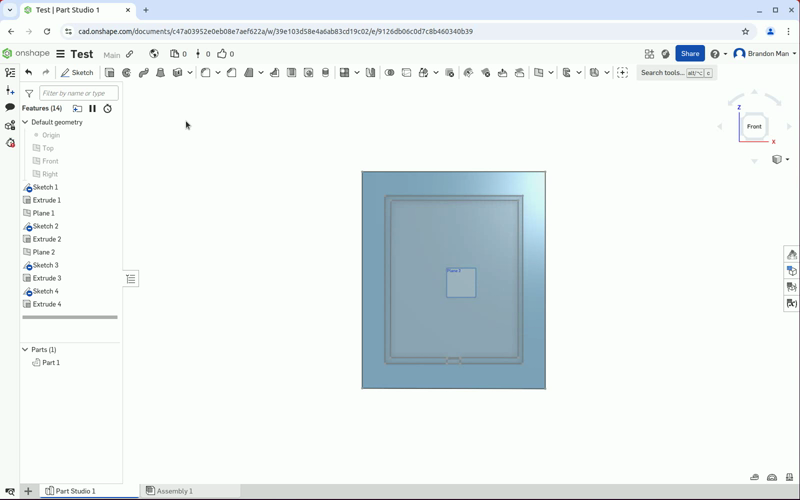
key(shift+7)
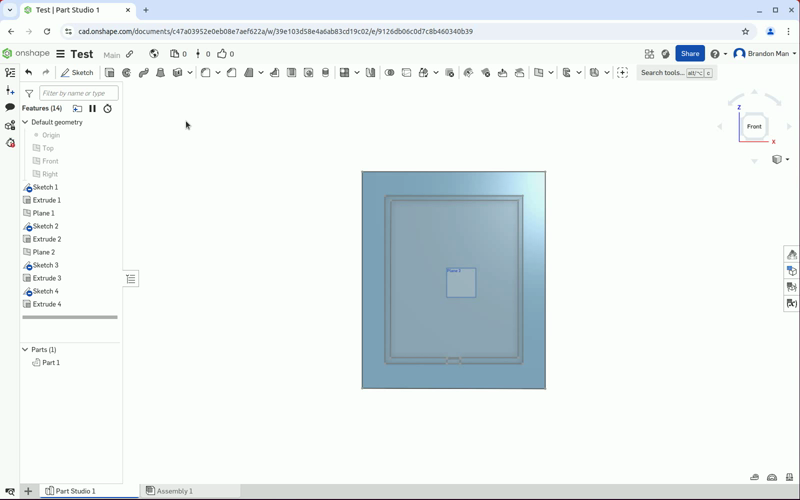
key(left, 2)
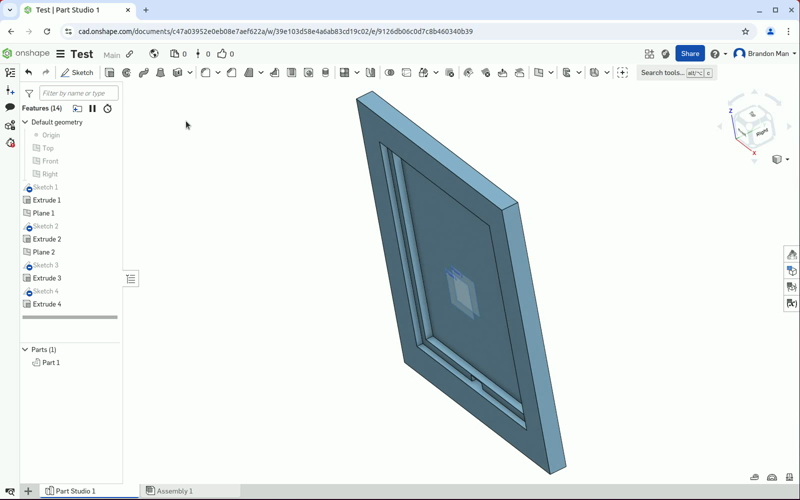
key(down, 2)
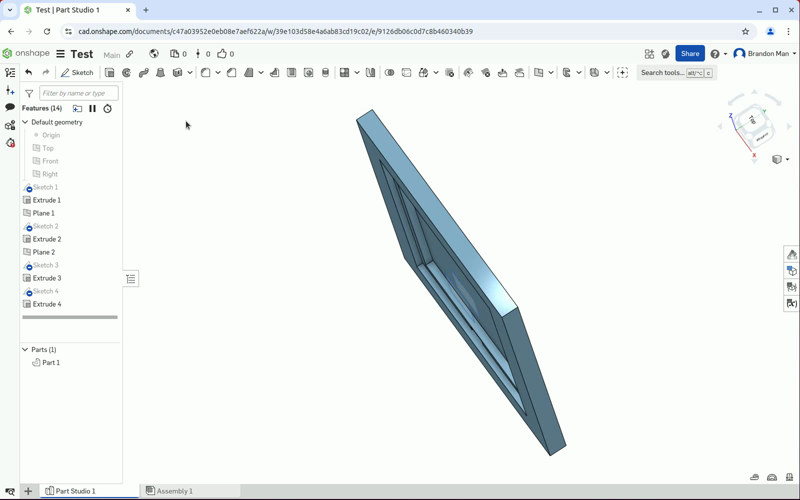
key(up, 2)
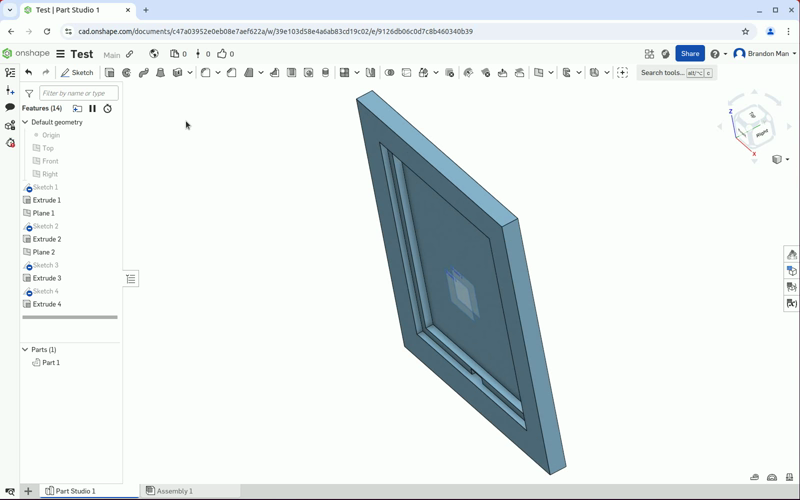
key(right, 2)
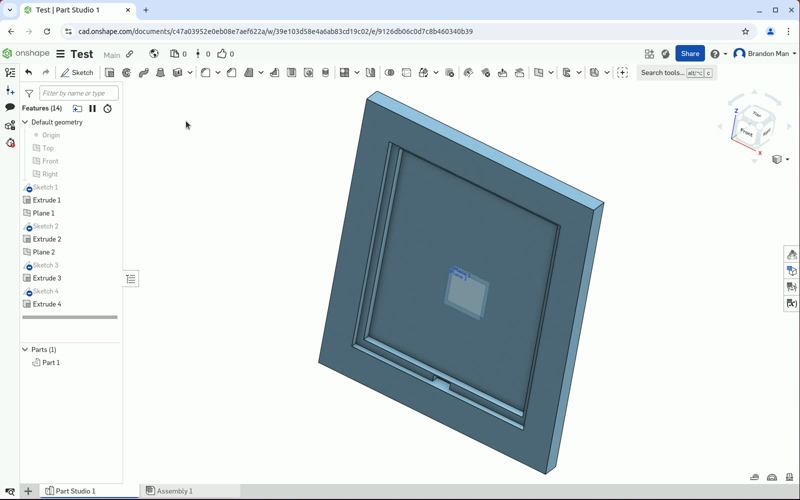
mouse_move(73, 189)
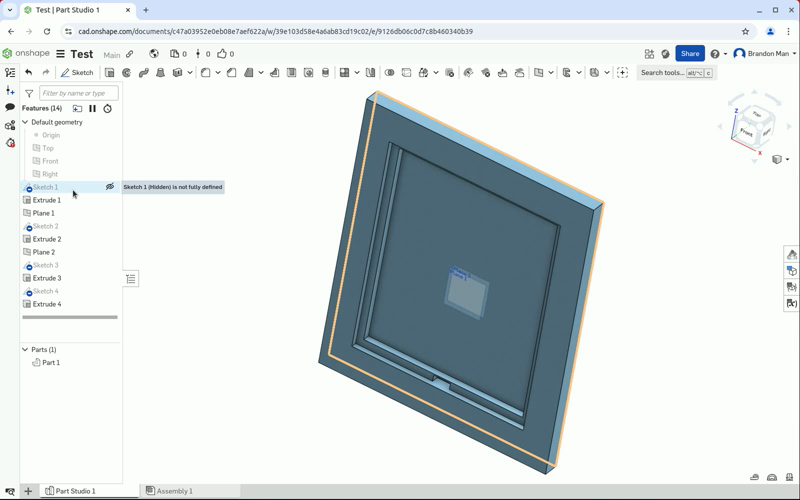
click(73, 189)